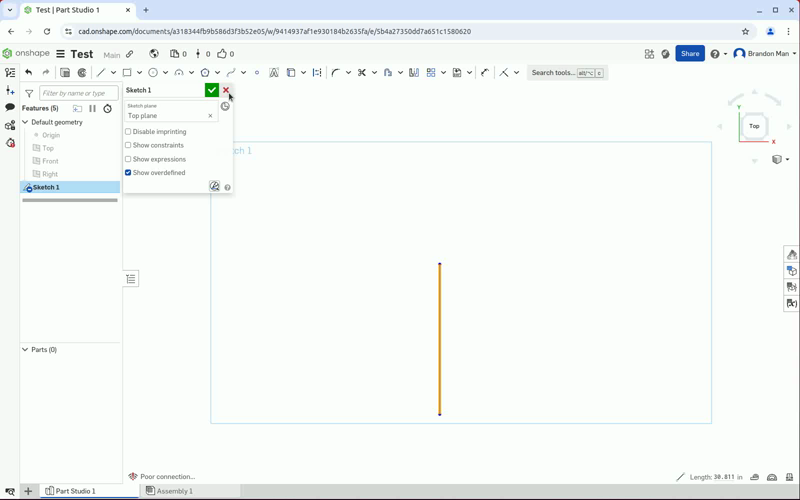
key(shift+h)
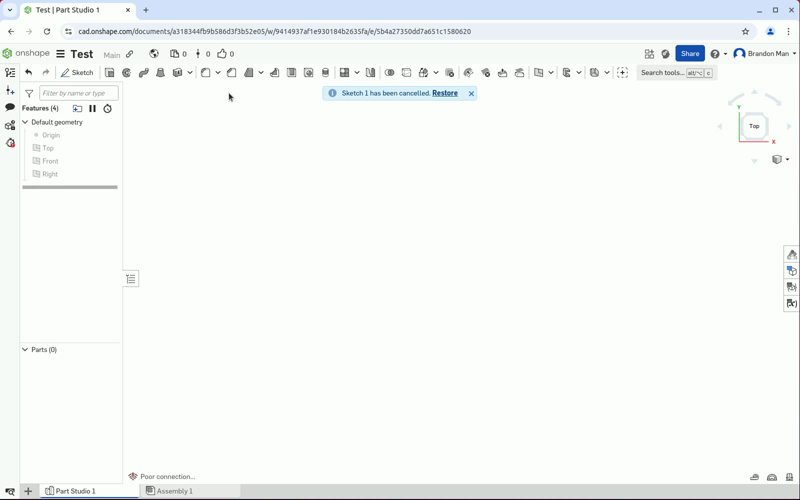
mouse_move(73, 352)
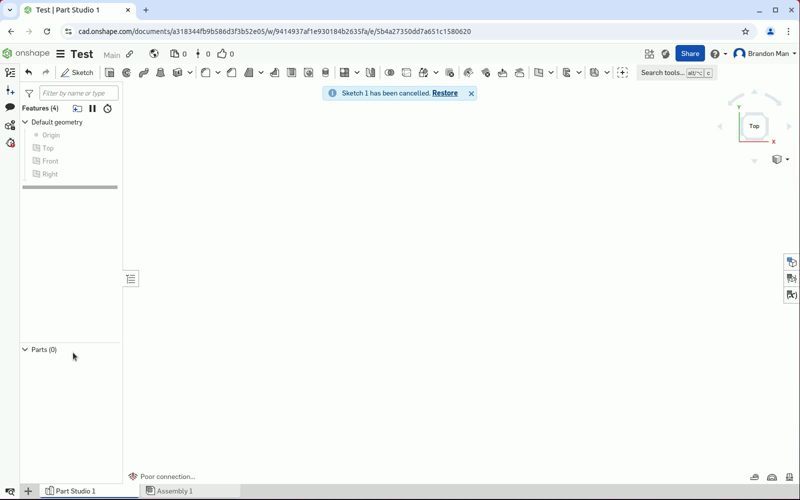
key(y)
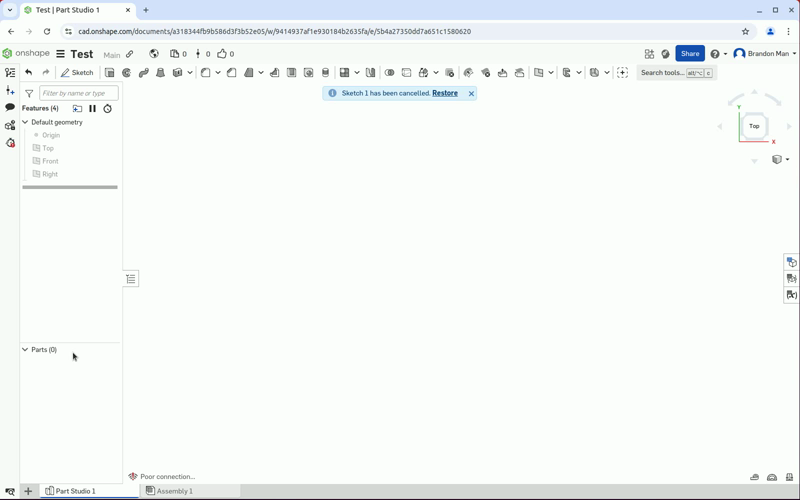
key(shift+p)
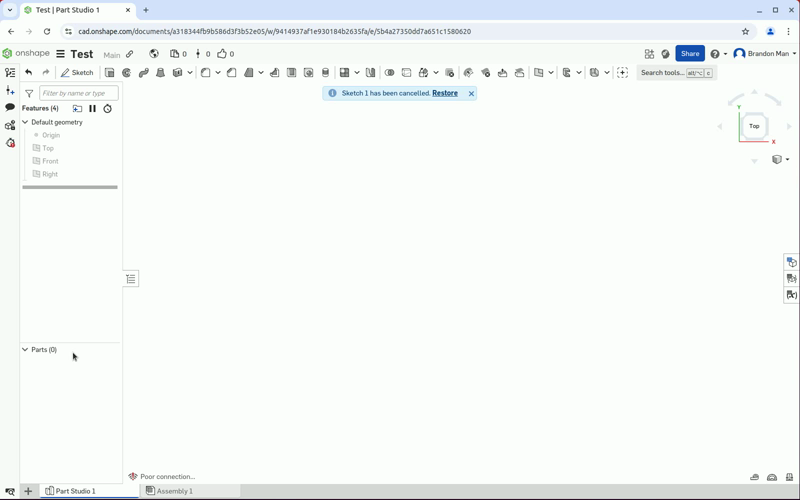
key(space)
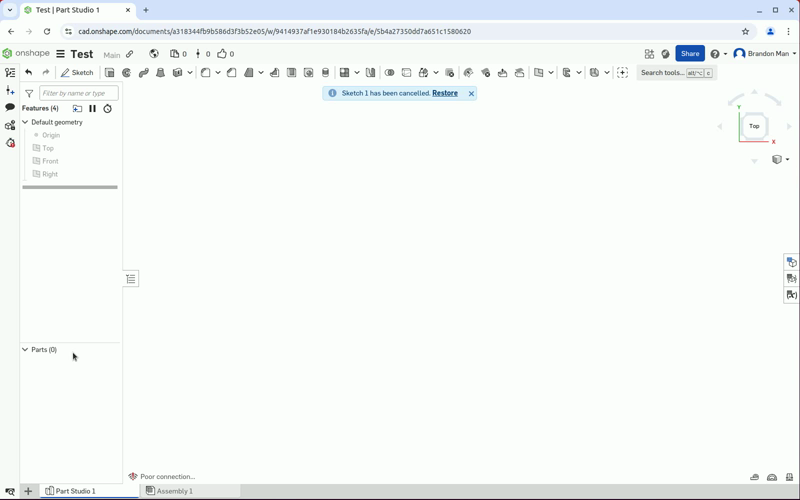
key_down(shift)
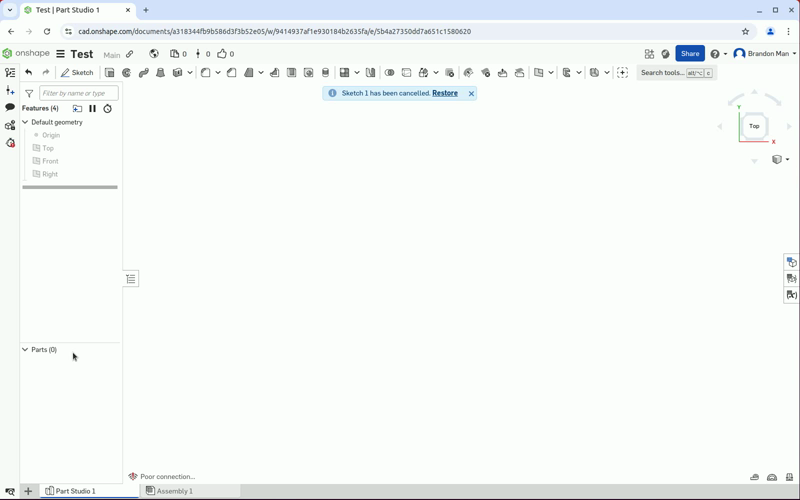
key(up)
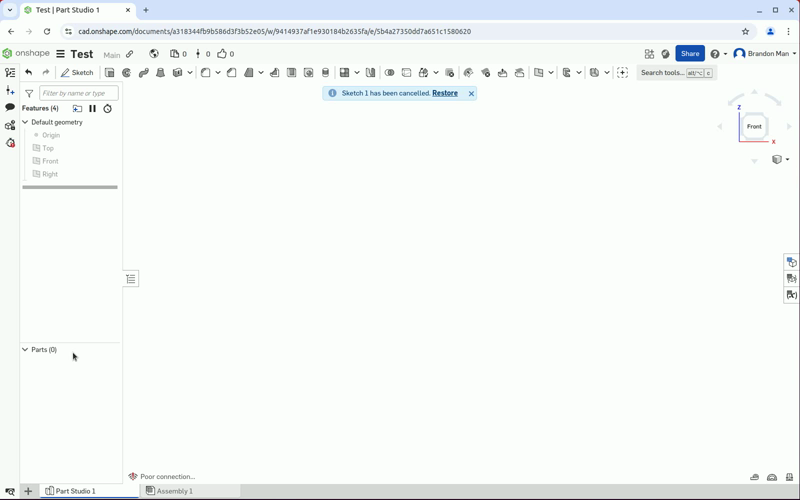
key_up(shift)
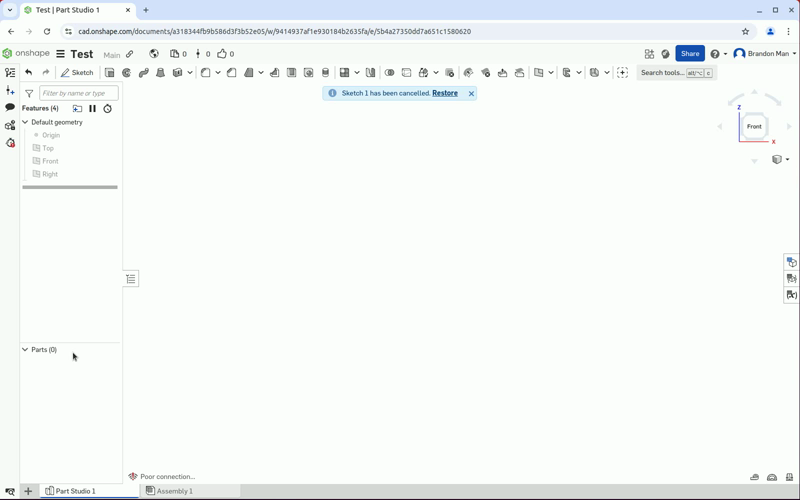
mouse_move(73, 352)
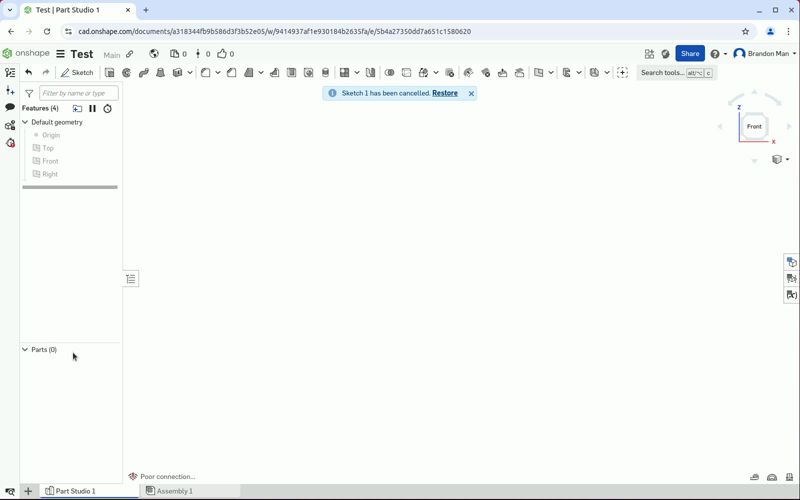
key(shift+y)
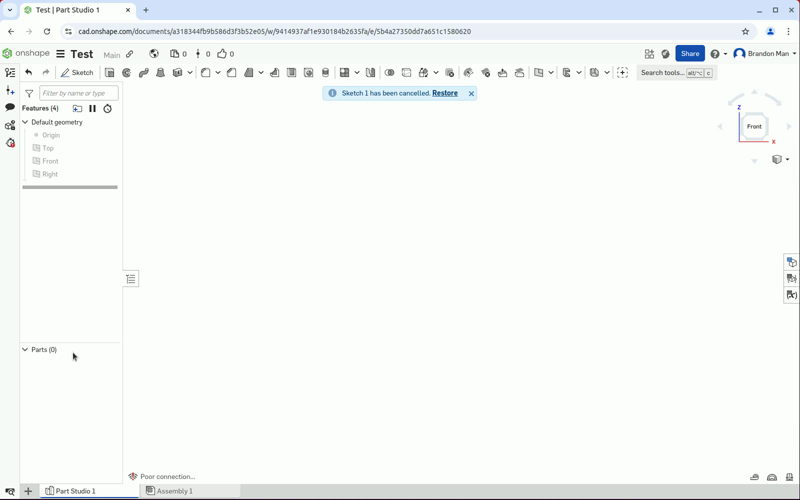
key(shift+s)
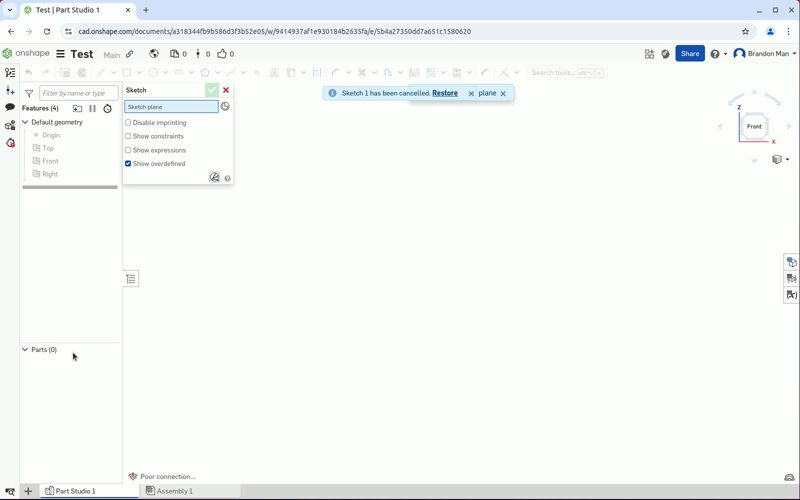
mouse_move(73, 163)
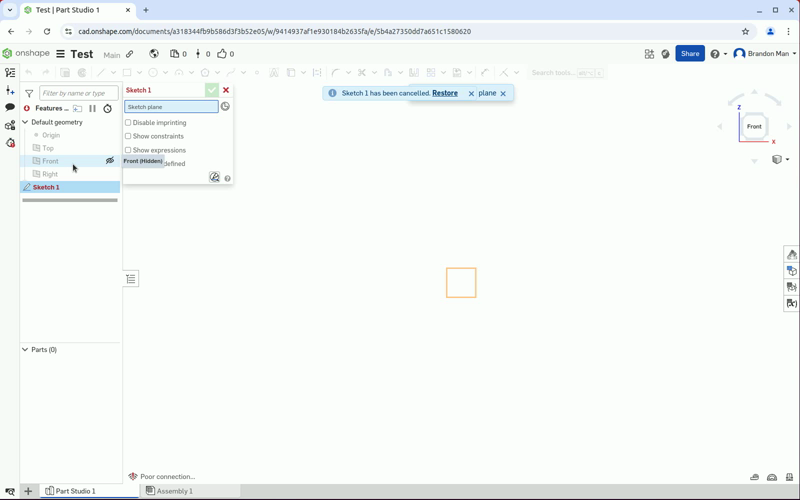
click(73, 163)
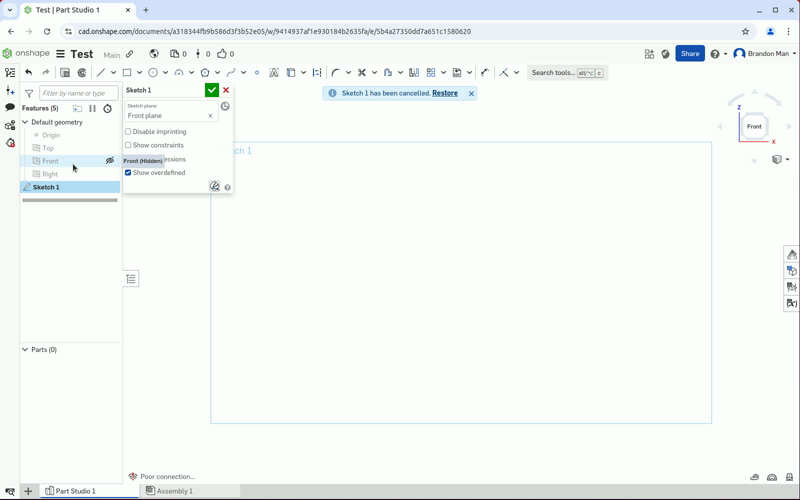
mouse_move(73, 352)
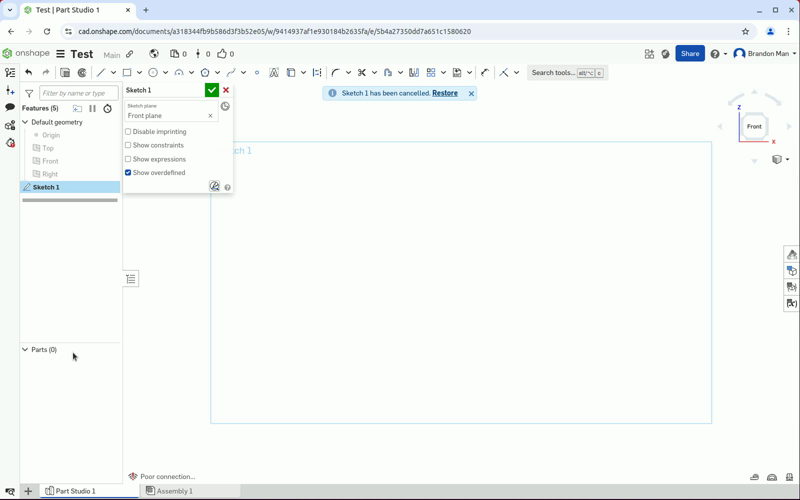
key(y)
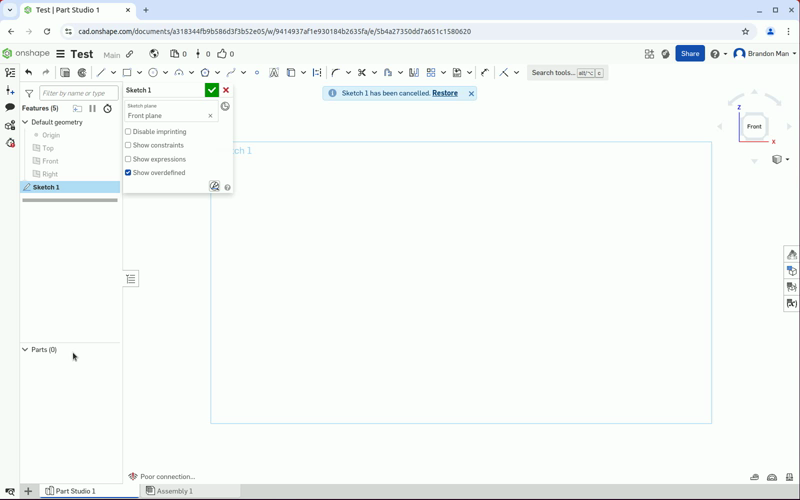
key(l)
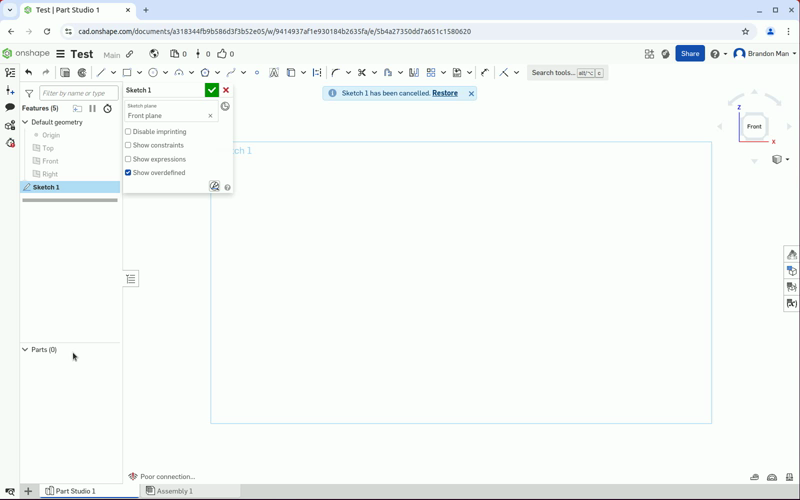
key_down(shift)
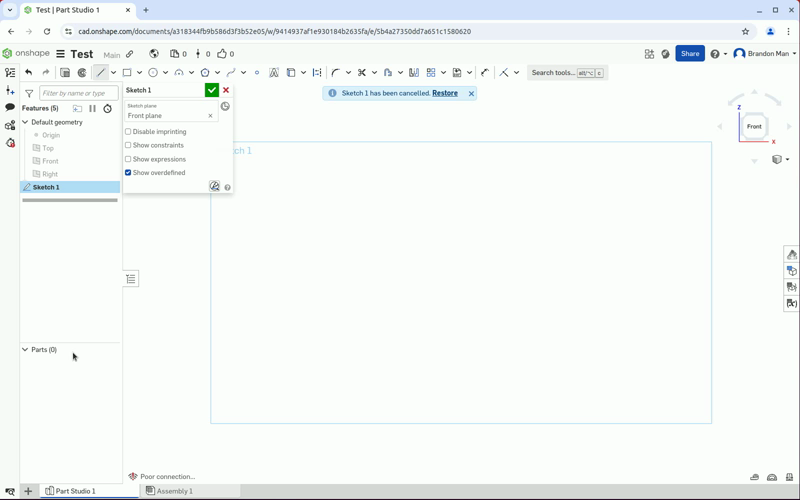
mouse_move(460, 311)
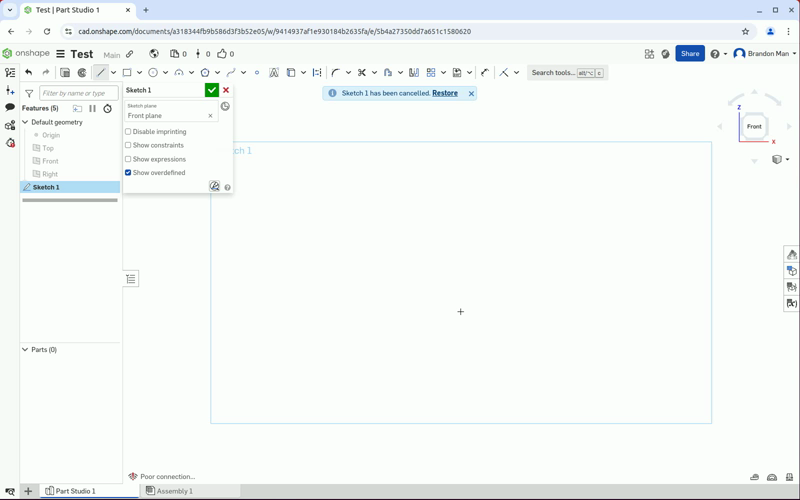
click(460, 311)
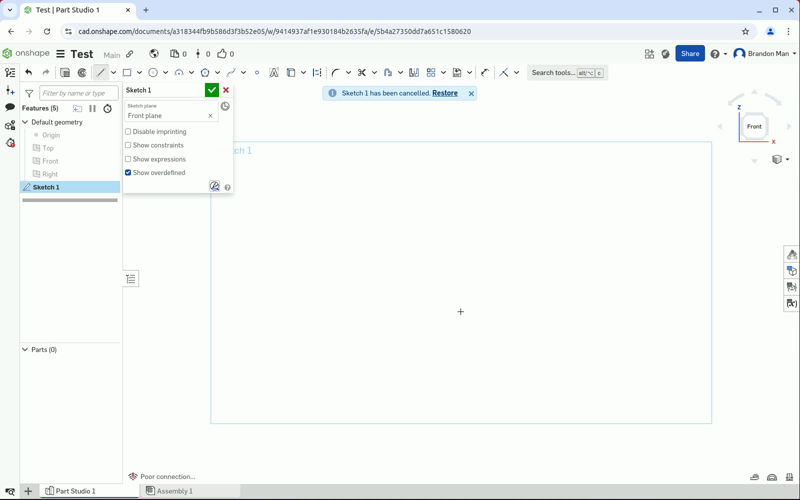
key_up(shift)
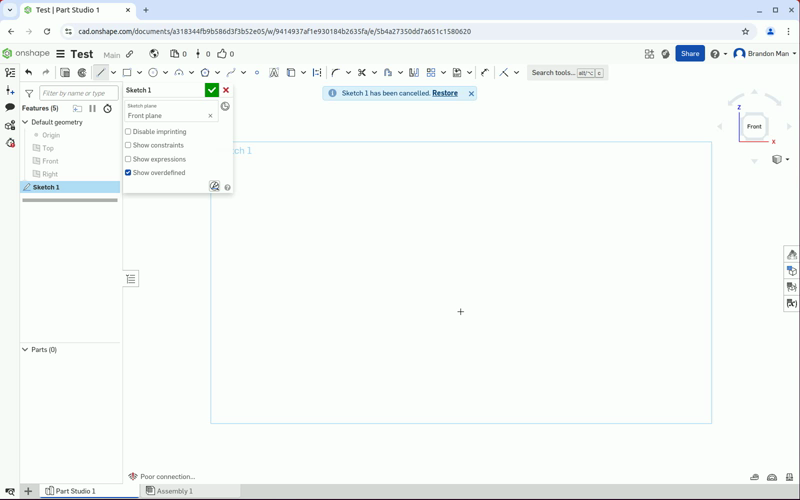
key_down(shift)
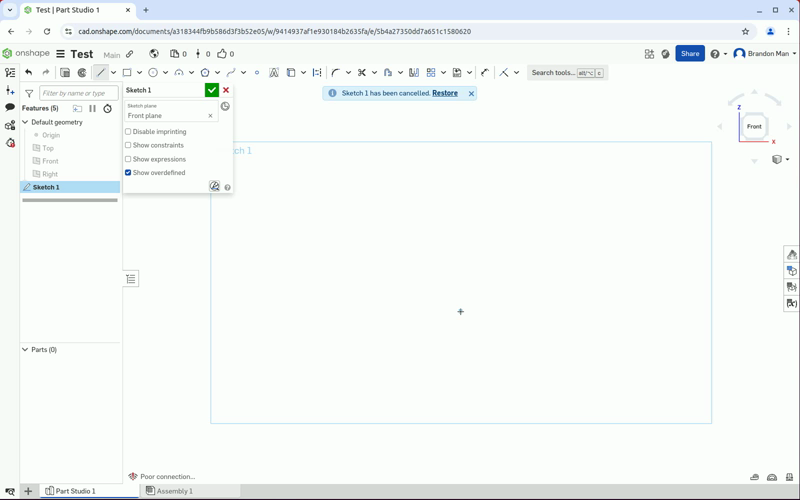
mouse_move(490, 311)
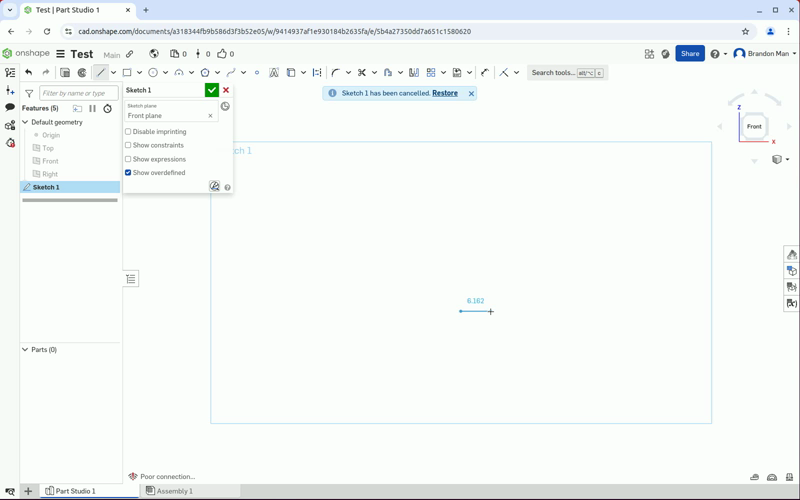
mouse_move(489, 311)
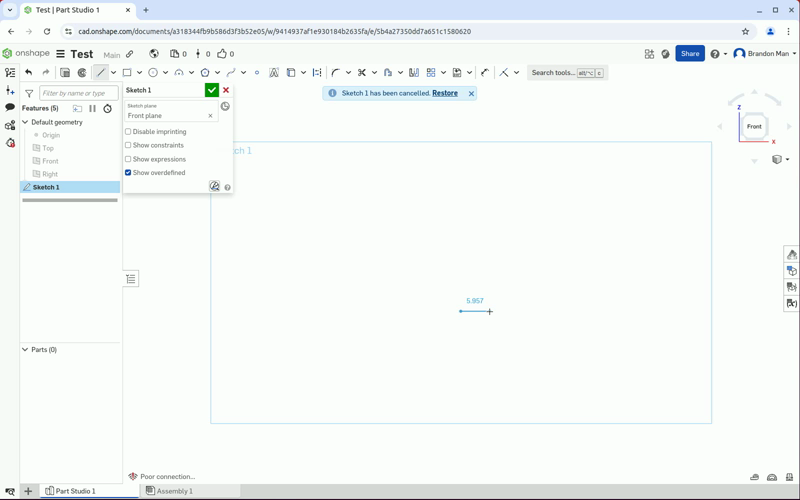
click(489, 311)
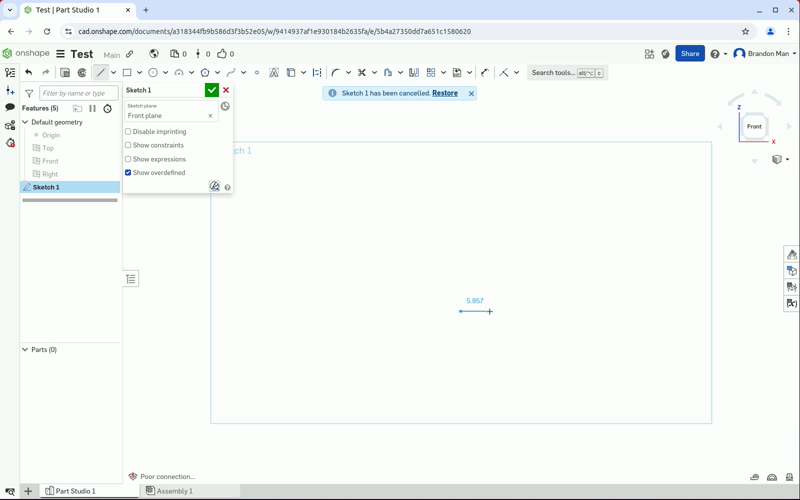
key_up(shift)
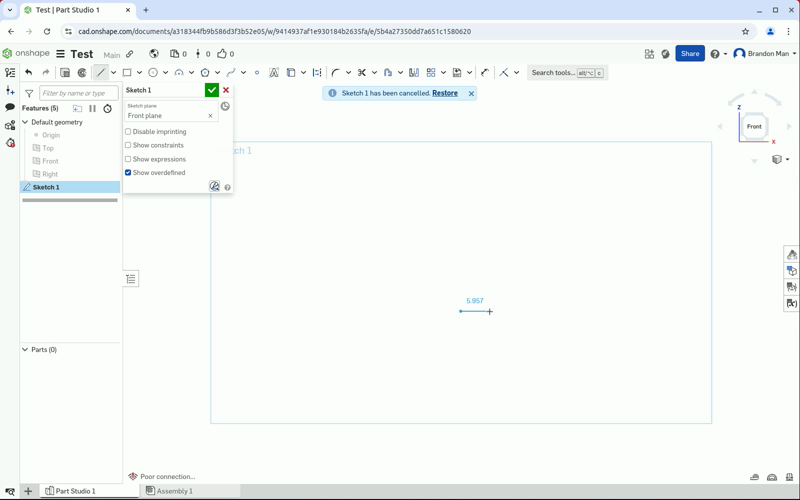
key_down(shift)
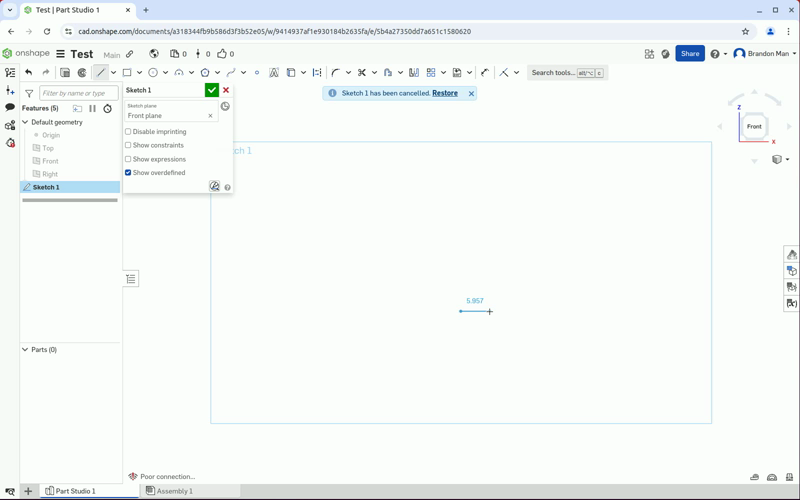
mouse_move(519, 311)
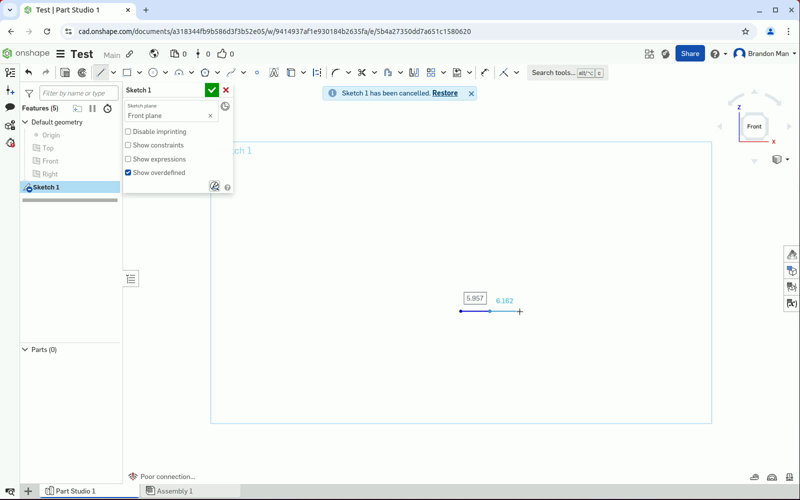
mouse_move(489, 282)
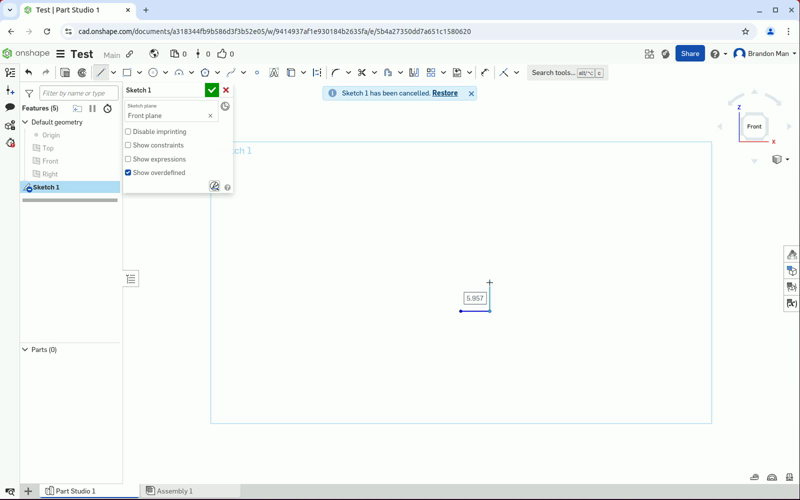
click(489, 282)
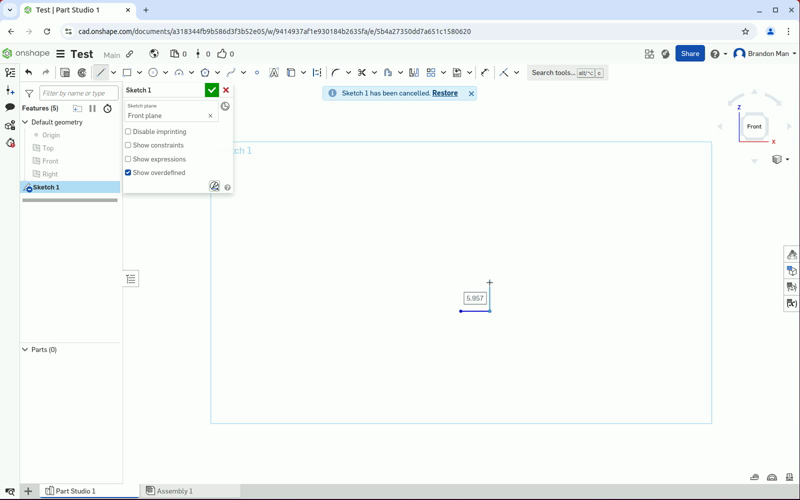
key_up(shift)
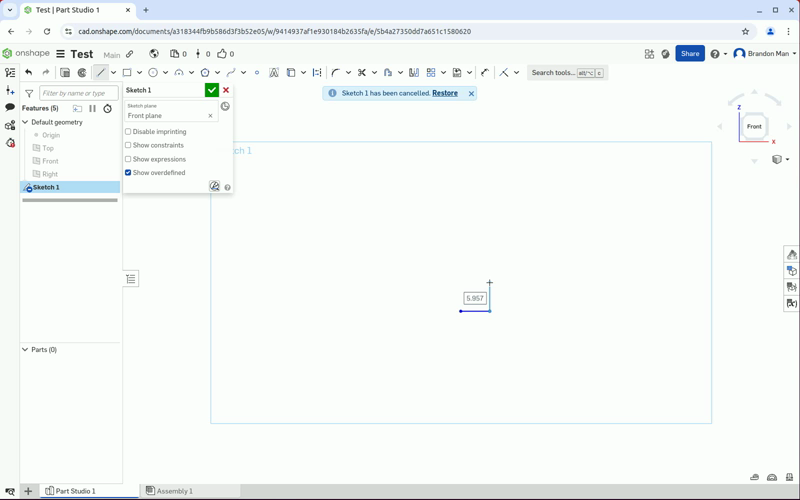
key_down(shift)
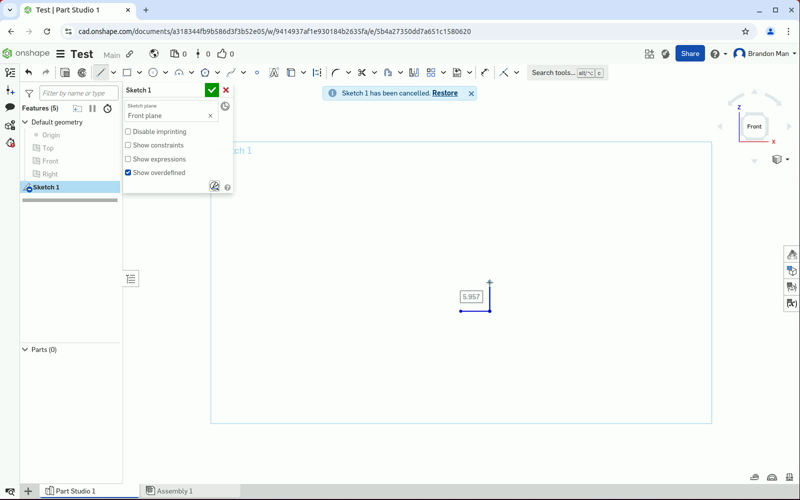
mouse_move(519, 282)
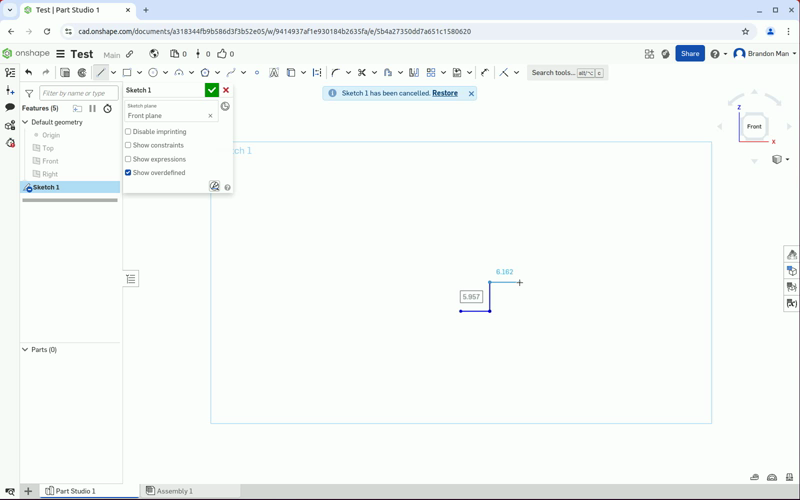
mouse_move(483, 282)
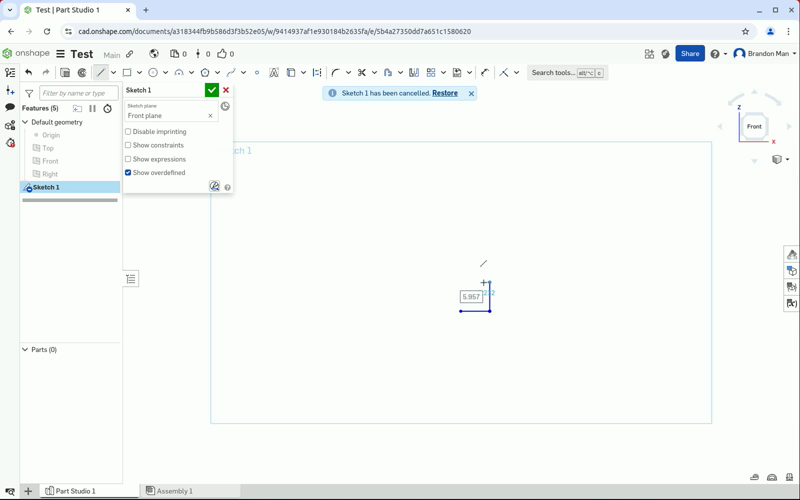
scroll(6)
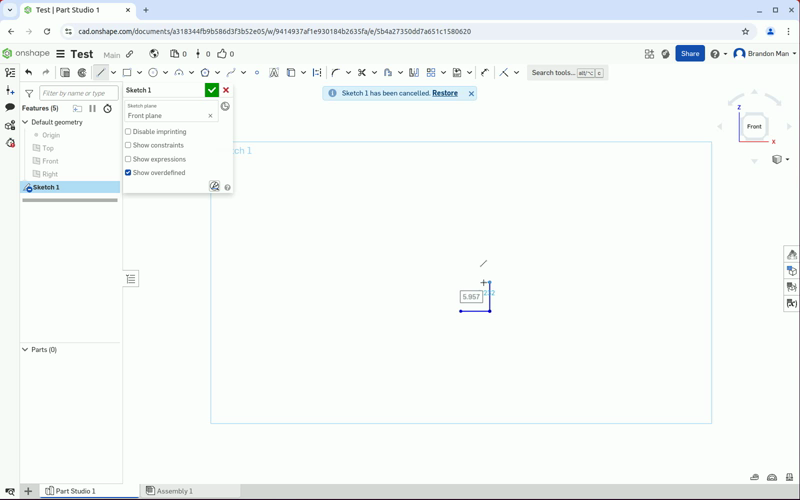
scroll(6)
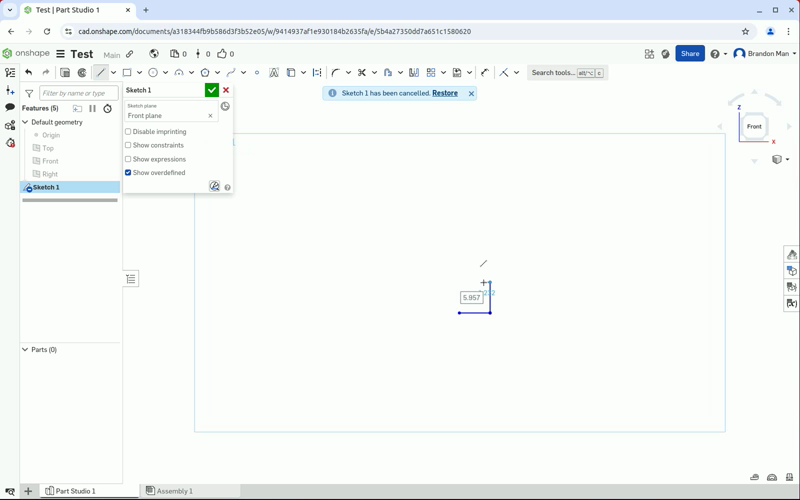
scroll(6)
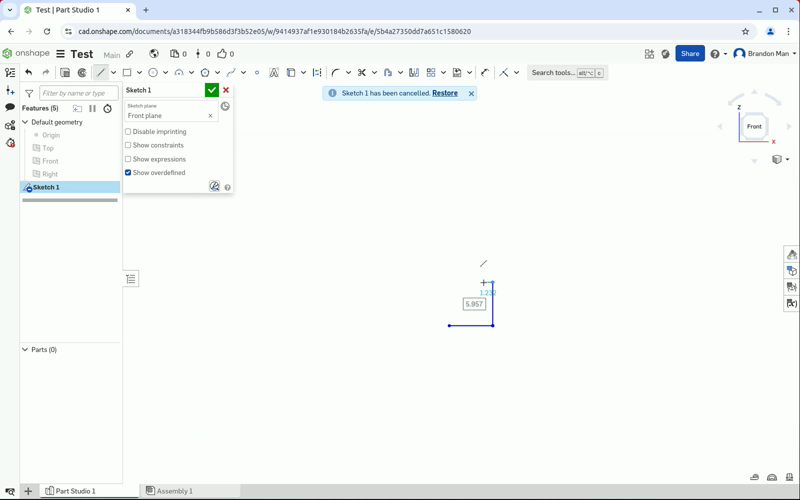
scroll(6)
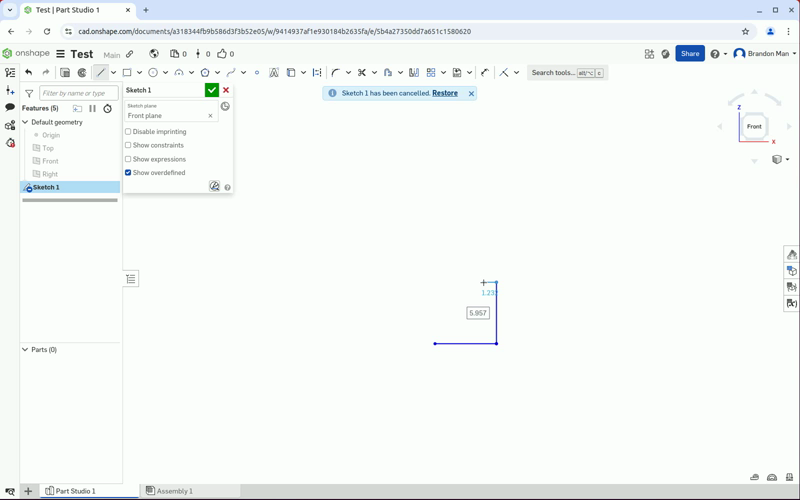
scroll(6)
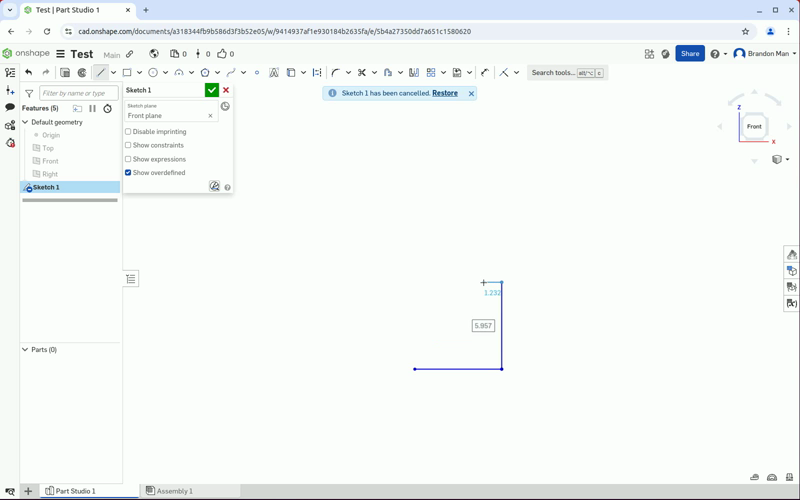
scroll(6)
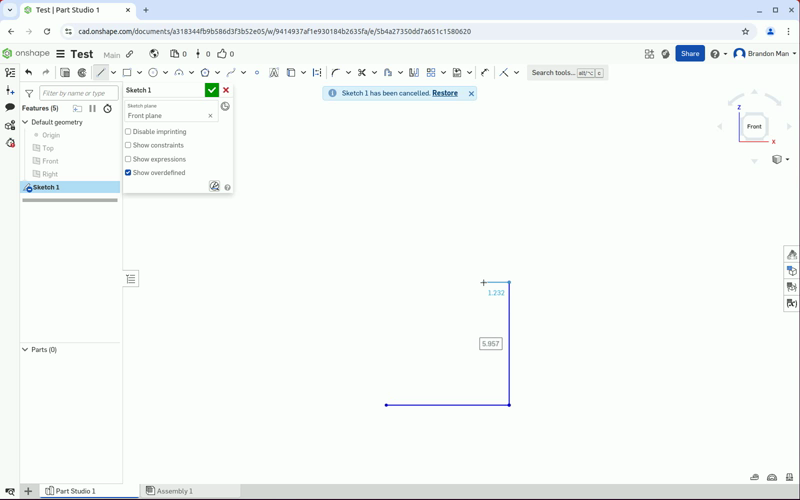
scroll(6)
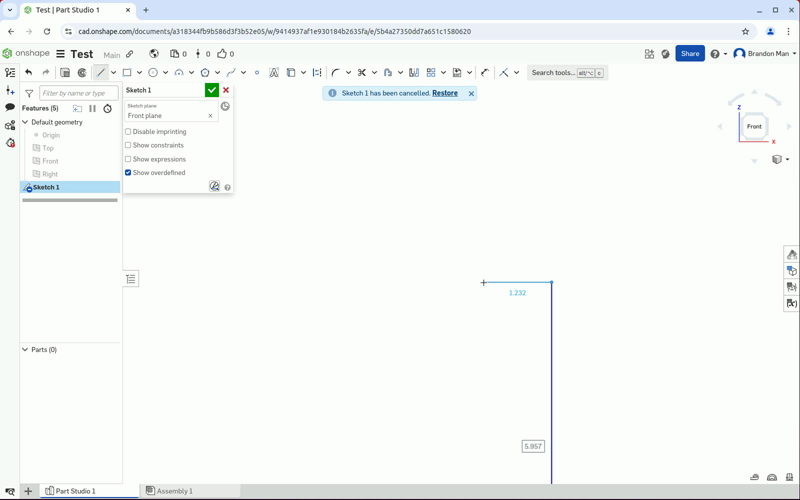
click(483, 282)
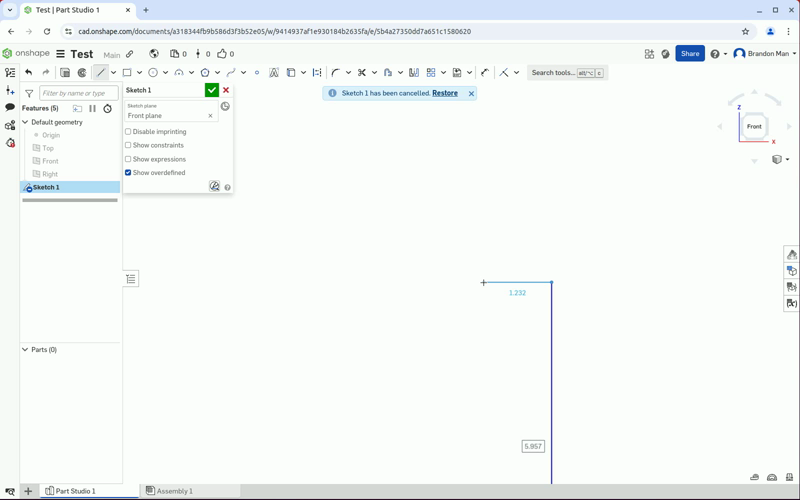
scroll(-6)
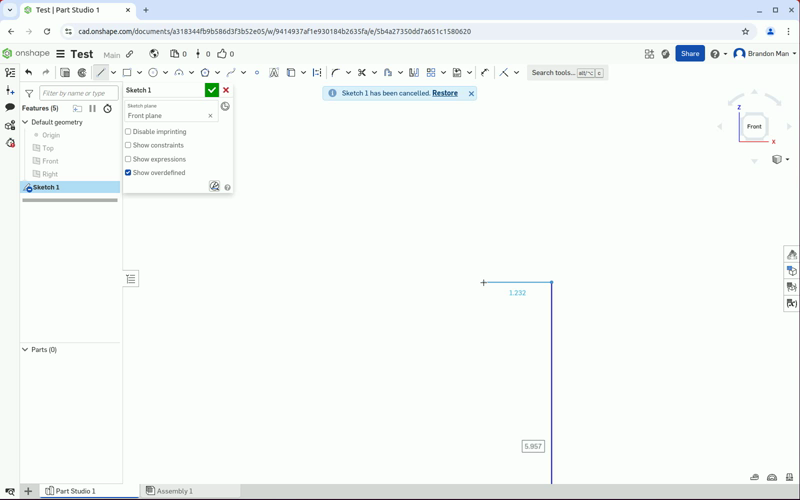
scroll(-6)
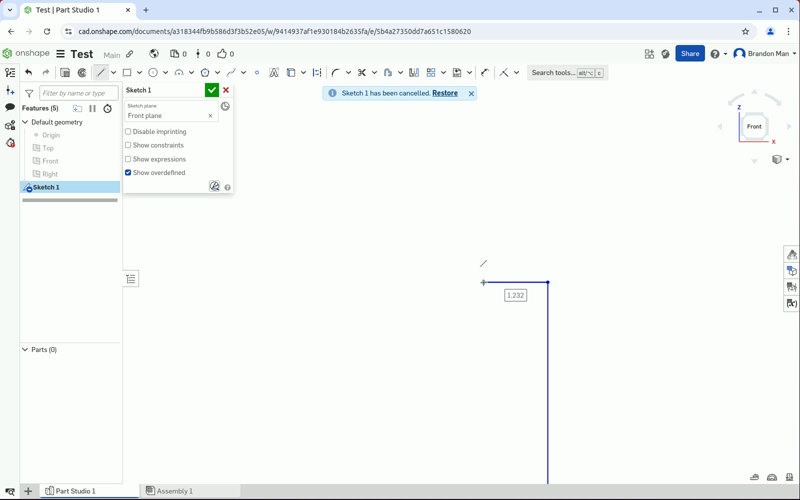
scroll(-6)
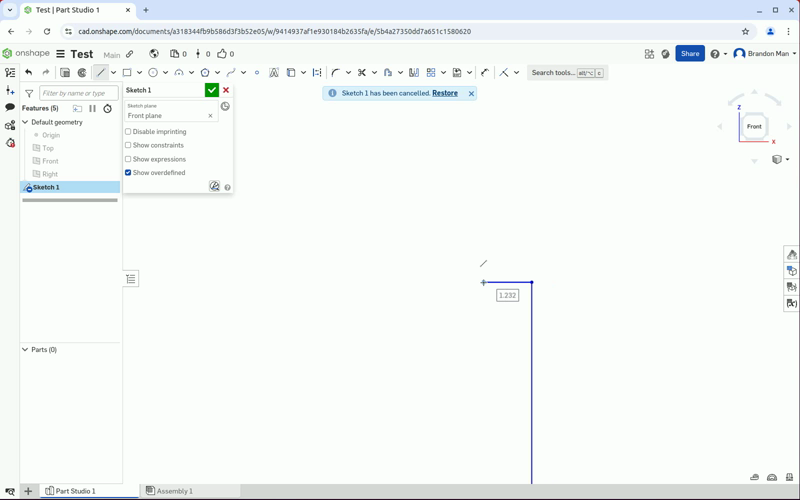
scroll(-6)
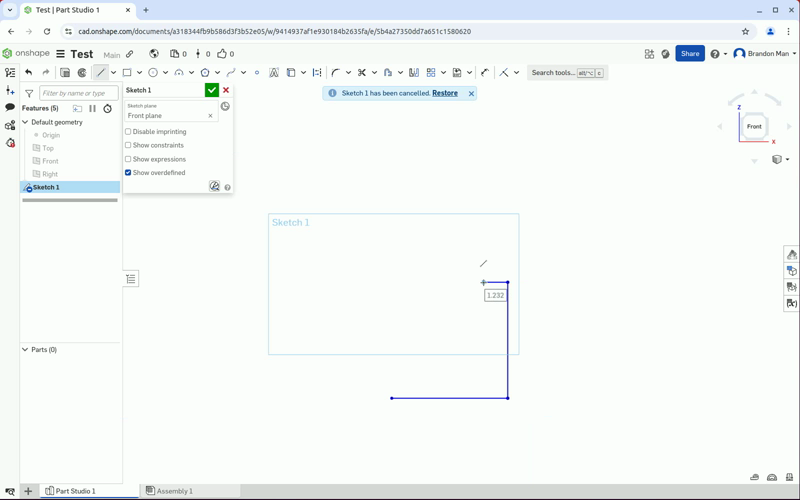
scroll(-6)
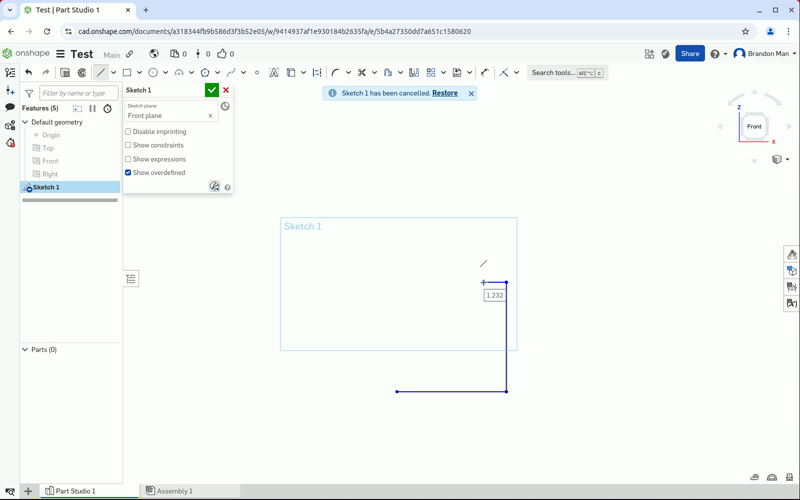
scroll(-6)
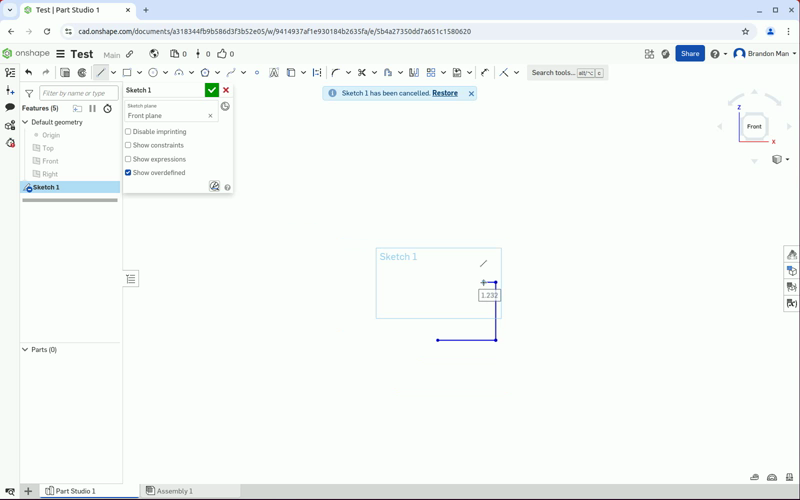
scroll(-6)
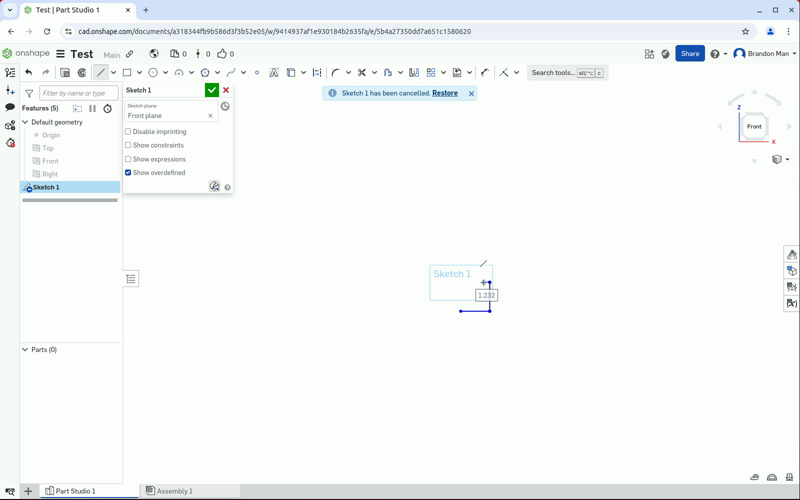
key_up(shift)
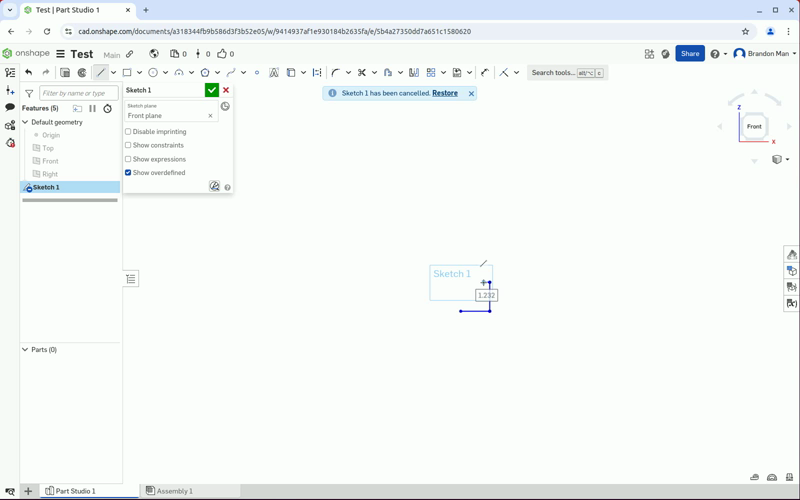
key(esc)
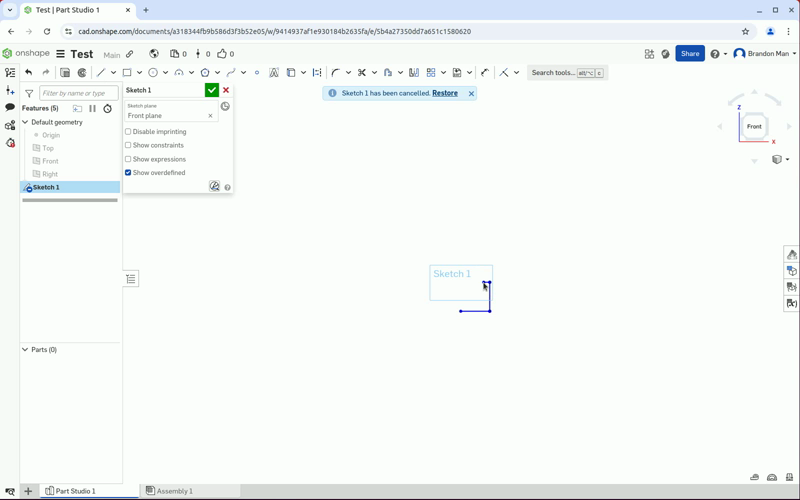
key(a)
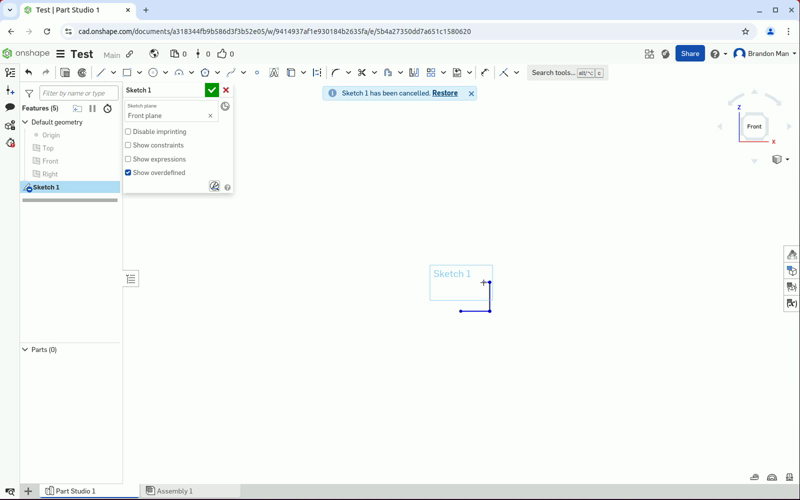
mouse_move(483, 282)
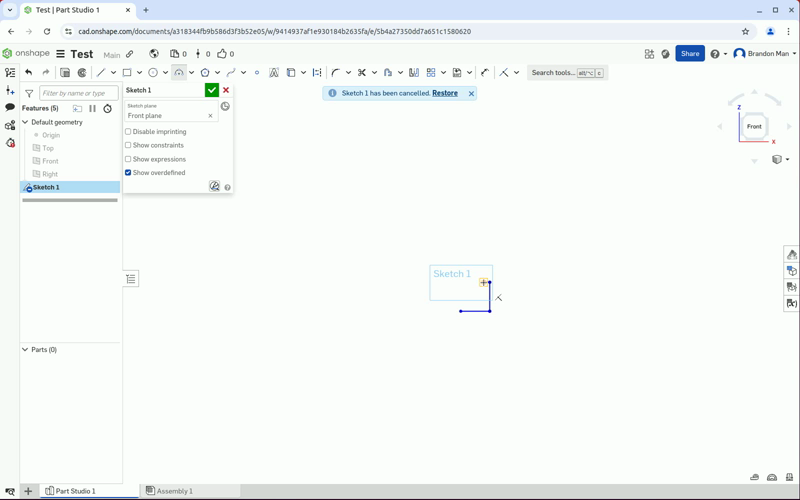
click(483, 282)
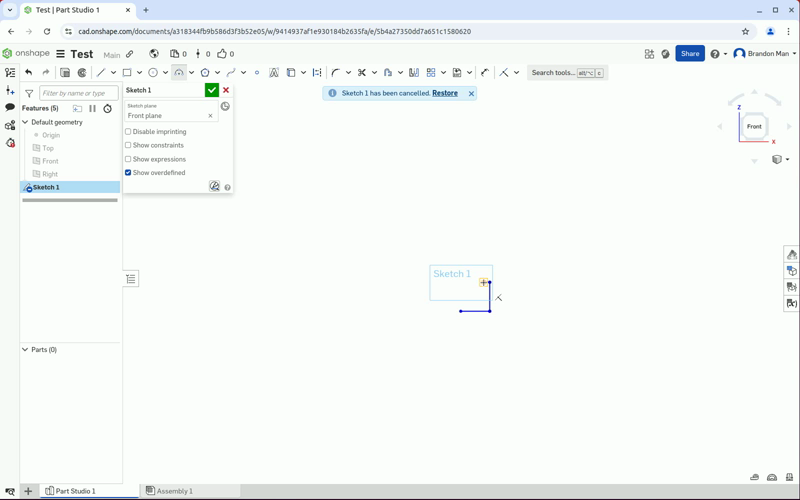
key_down(shift)
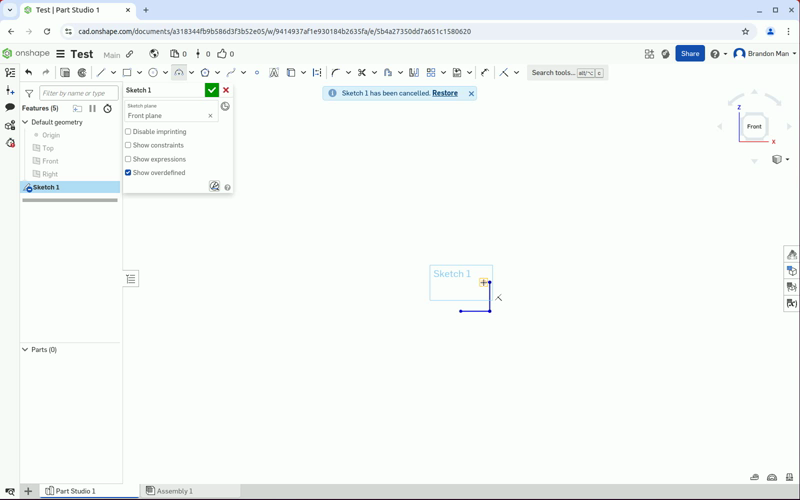
mouse_move(466, 282)
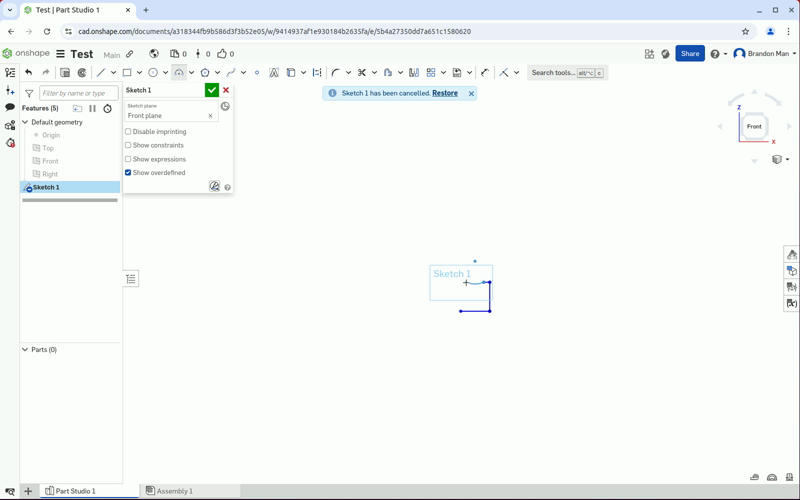
click(466, 282)
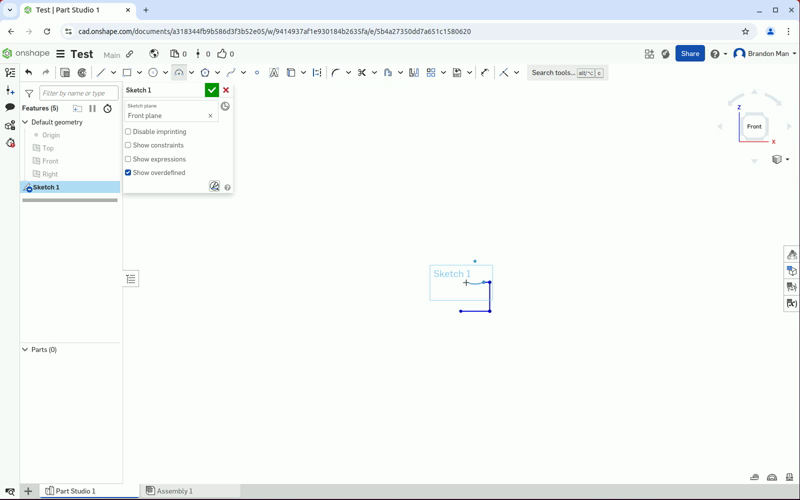
mouse_move(475, 287)
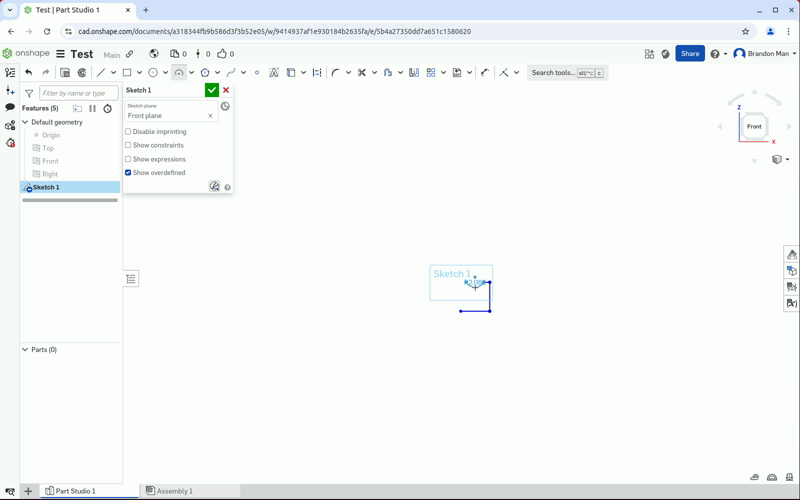
click(475, 287)
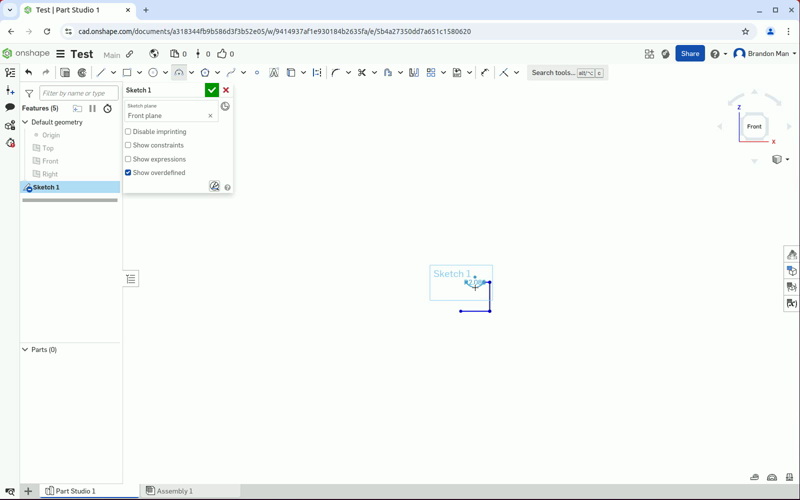
key_up(shift)
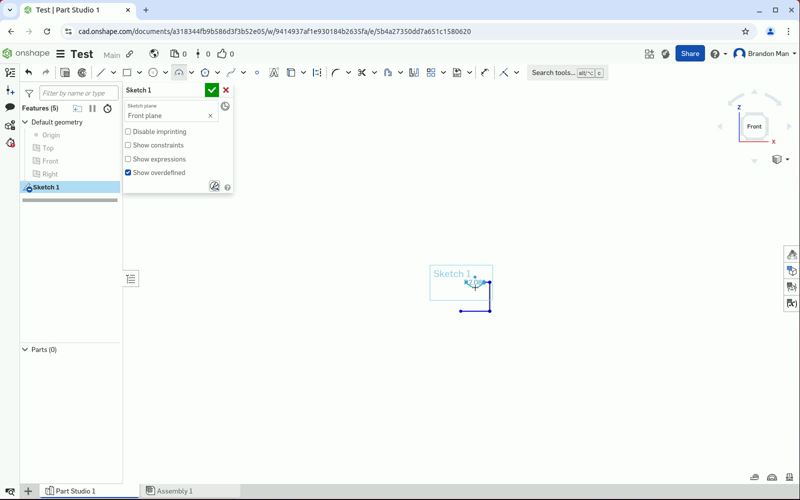
key(esc)
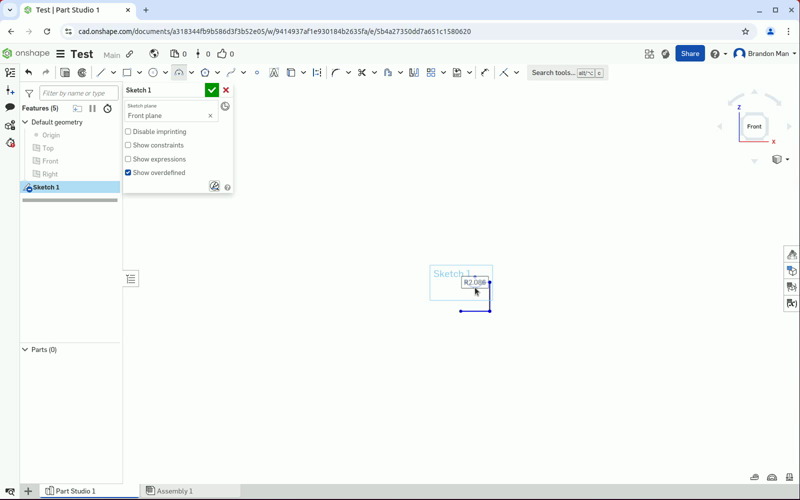
key(l)
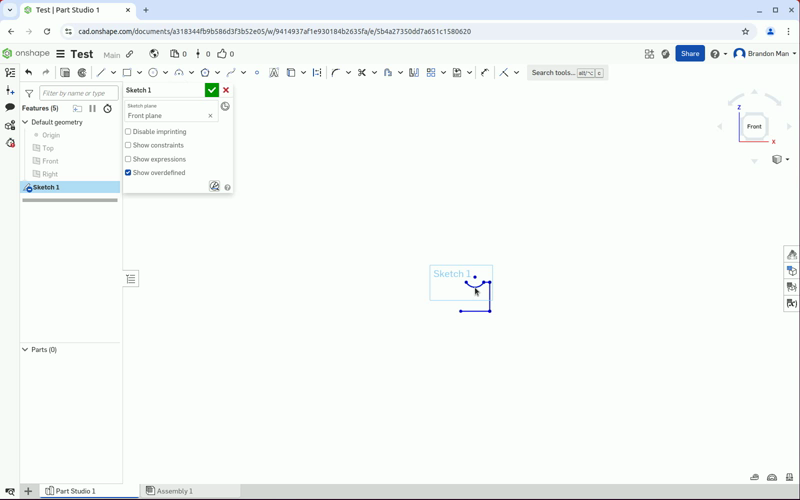
mouse_move(466, 282)
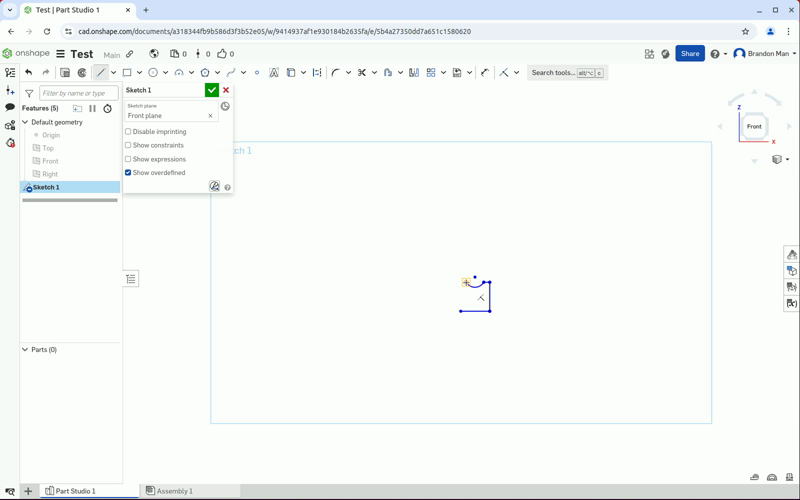
click(466, 282)
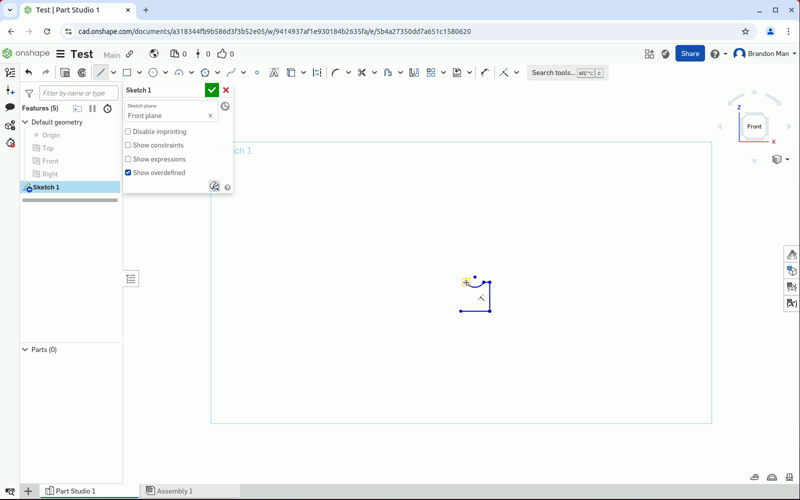
key_down(shift)
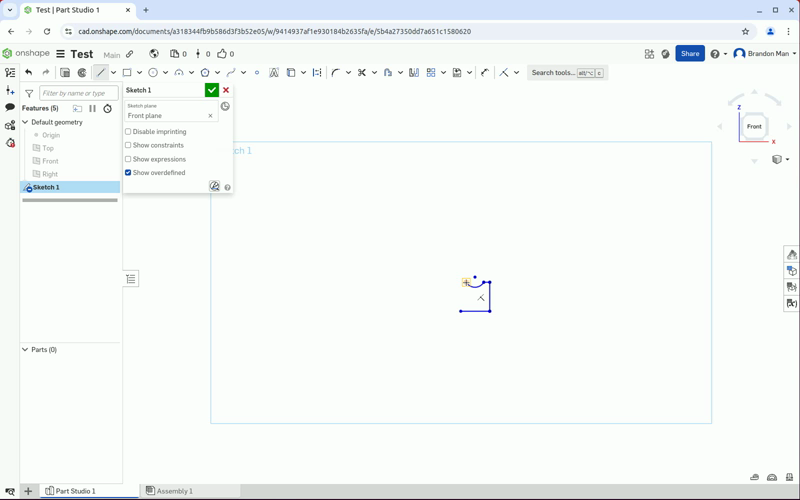
mouse_move(496, 282)
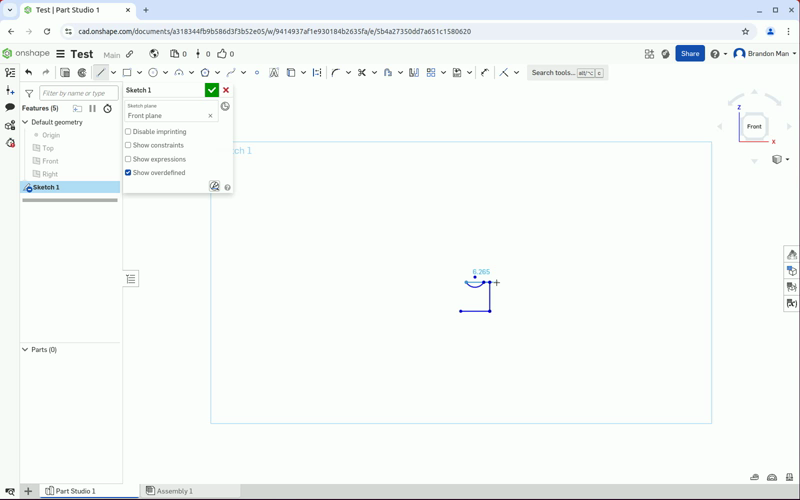
mouse_move(460, 282)
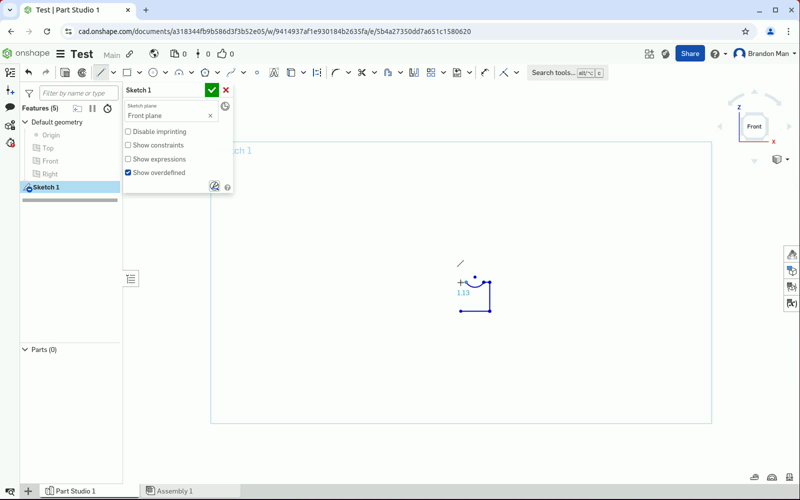
scroll(6)
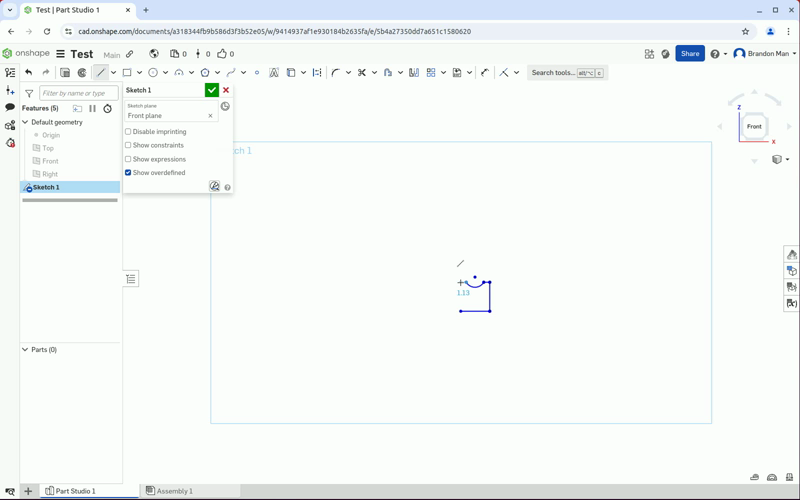
scroll(6)
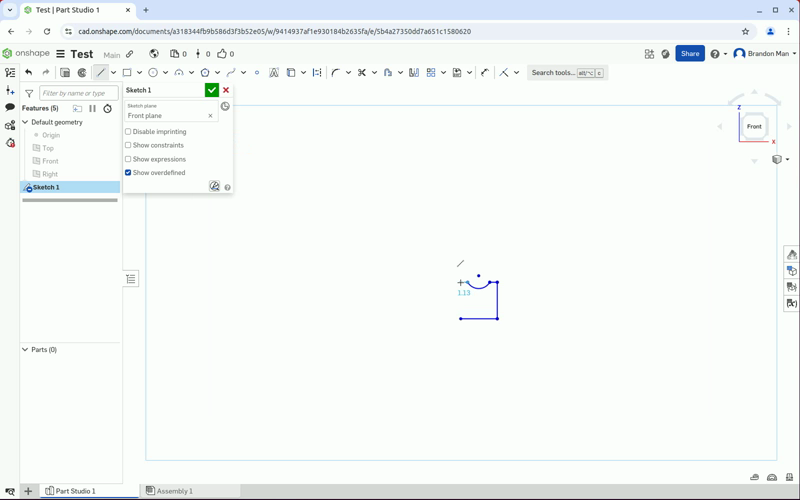
scroll(6)
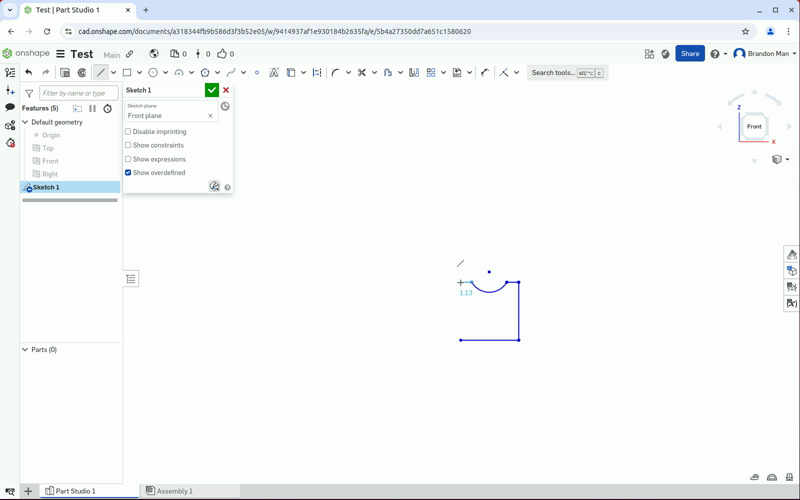
scroll(6)
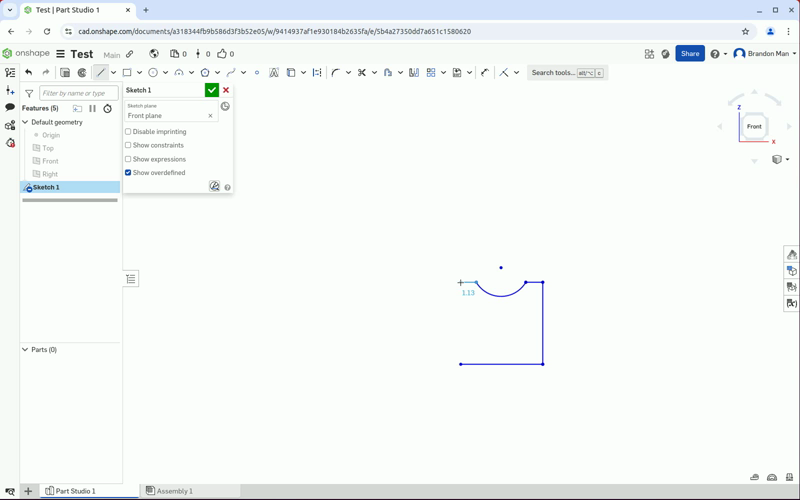
scroll(6)
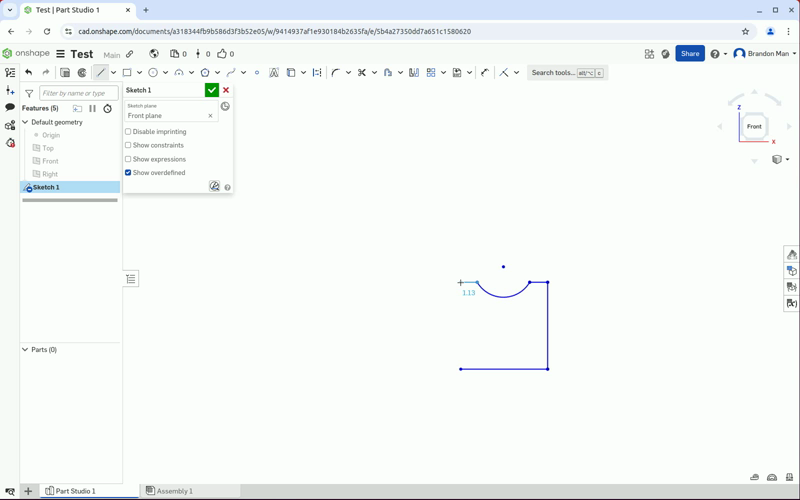
scroll(6)
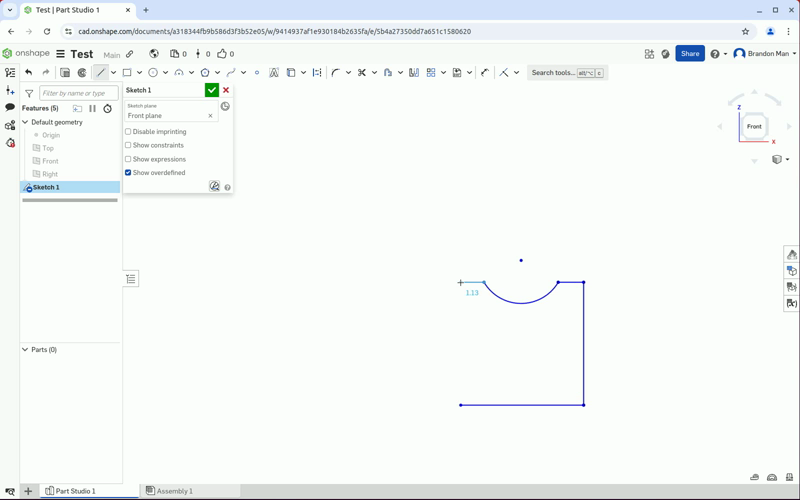
scroll(6)
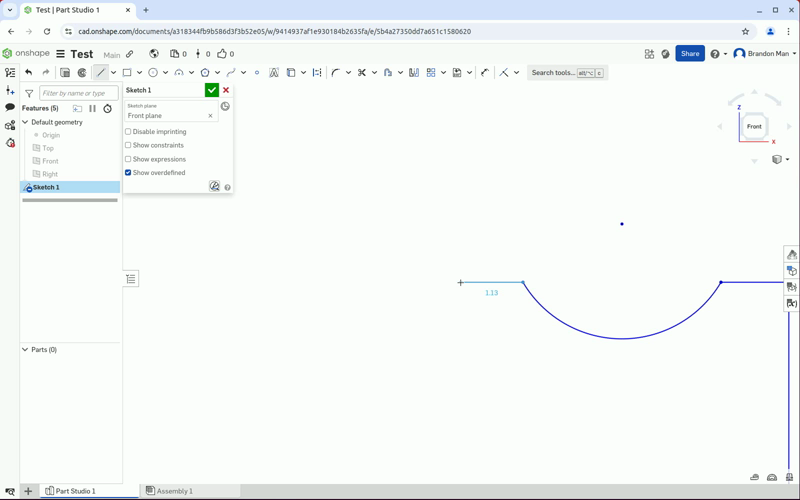
click(460, 282)
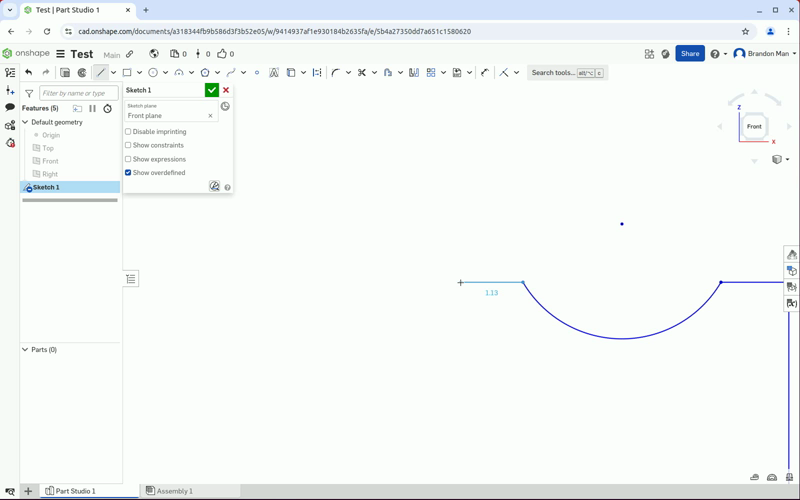
scroll(-6)
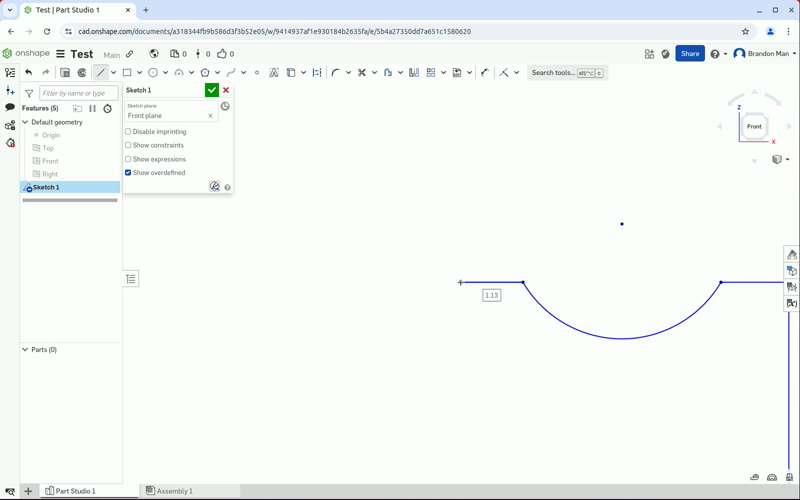
scroll(-6)
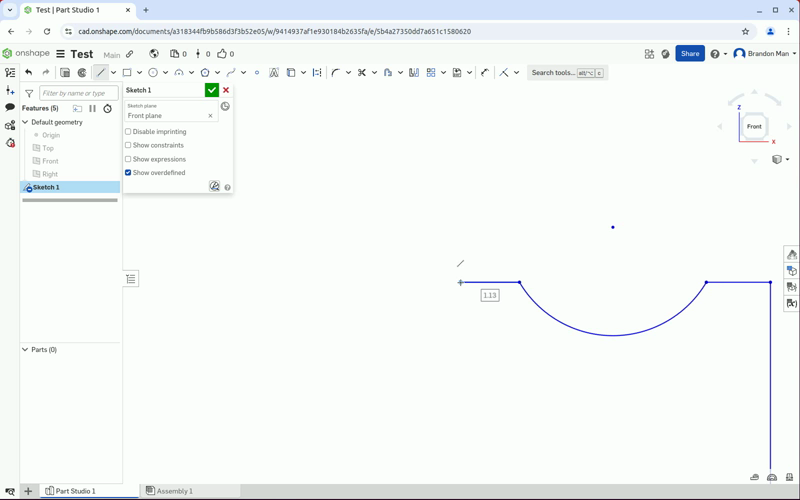
scroll(-6)
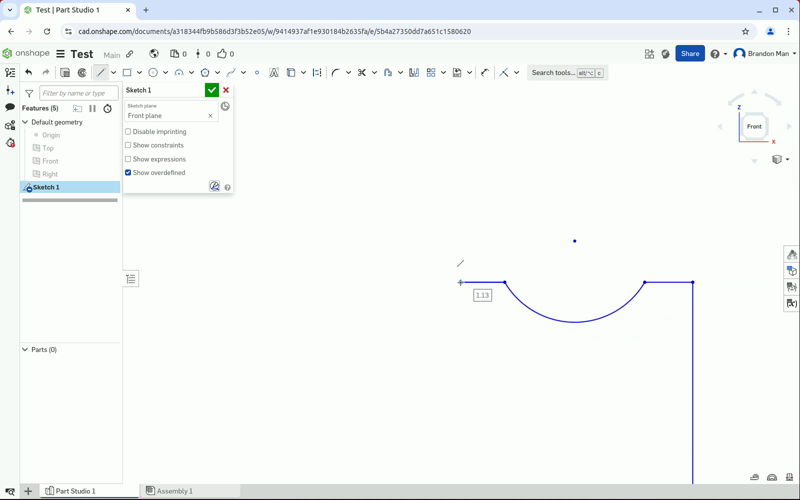
scroll(-6)
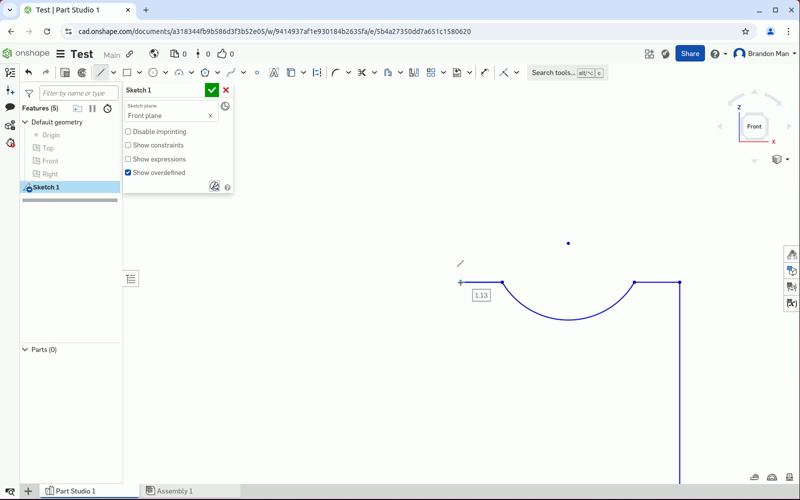
scroll(-6)
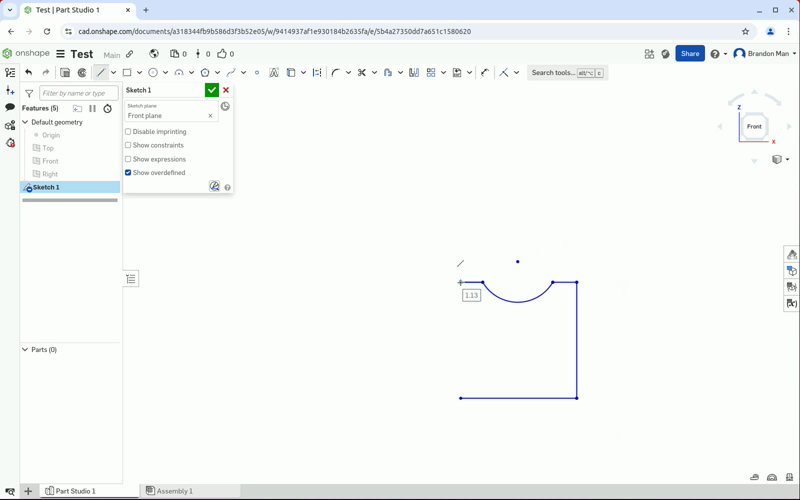
scroll(-6)
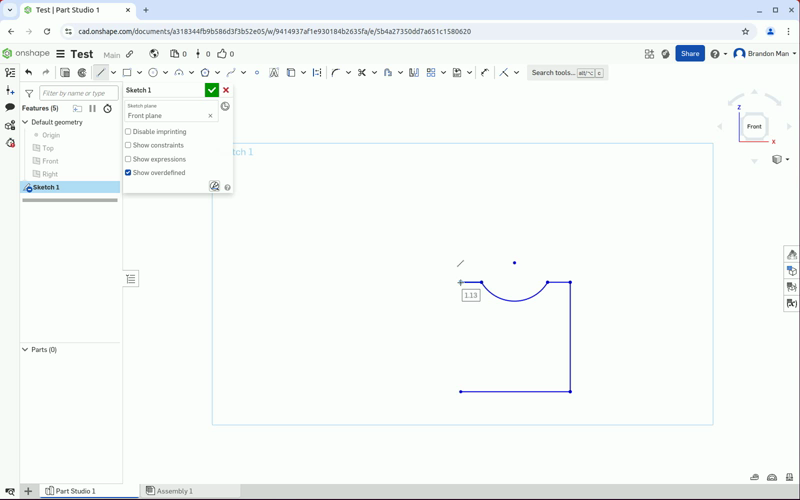
scroll(-6)
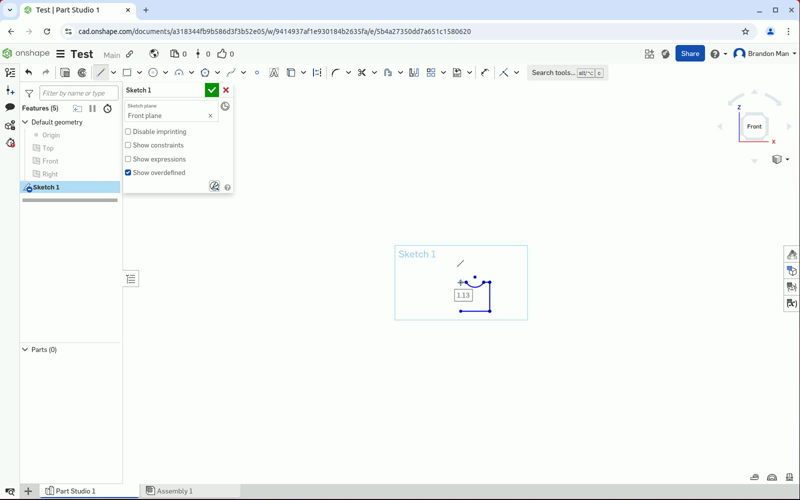
key_up(shift)
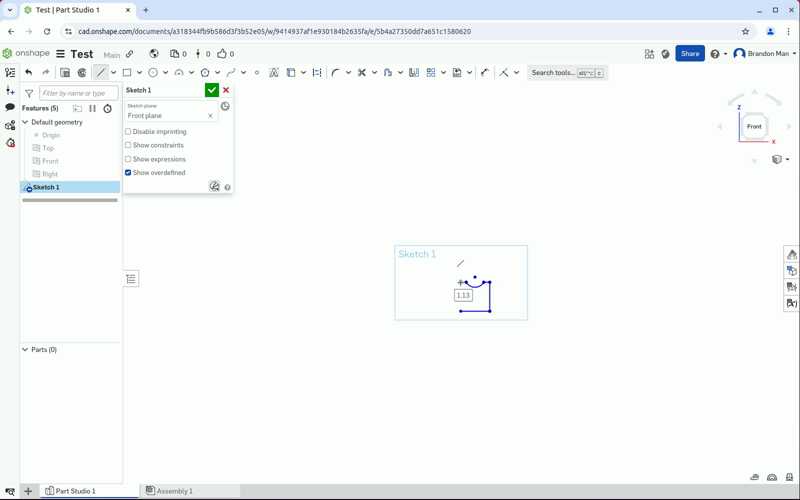
mouse_move(490, 282)
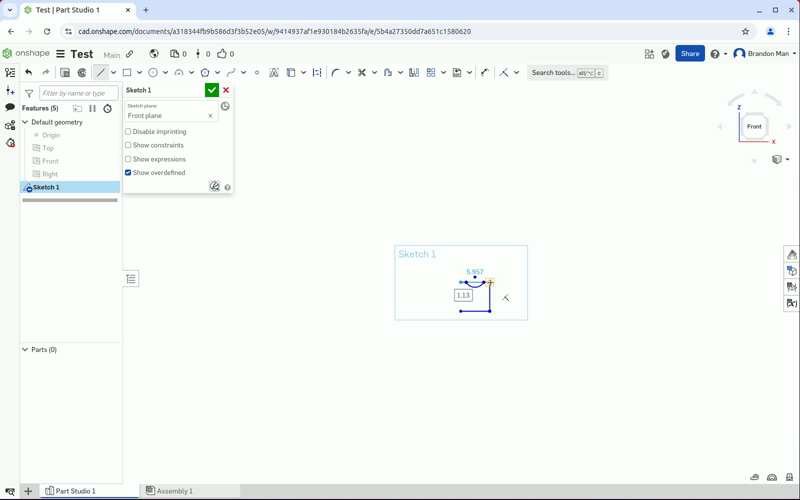
key_down(shift)
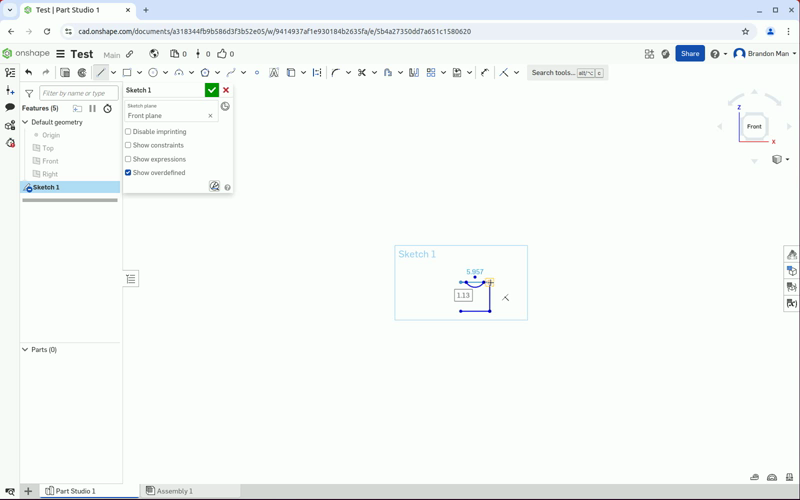
mouse_move(460, 311)
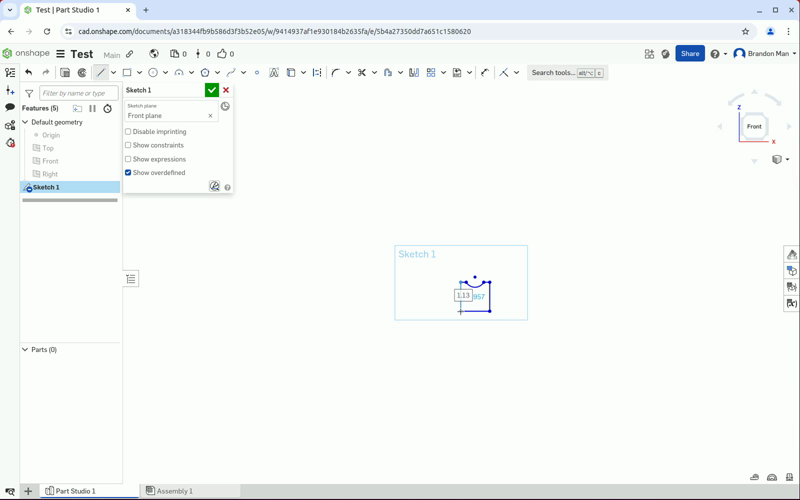
key_up(shift)
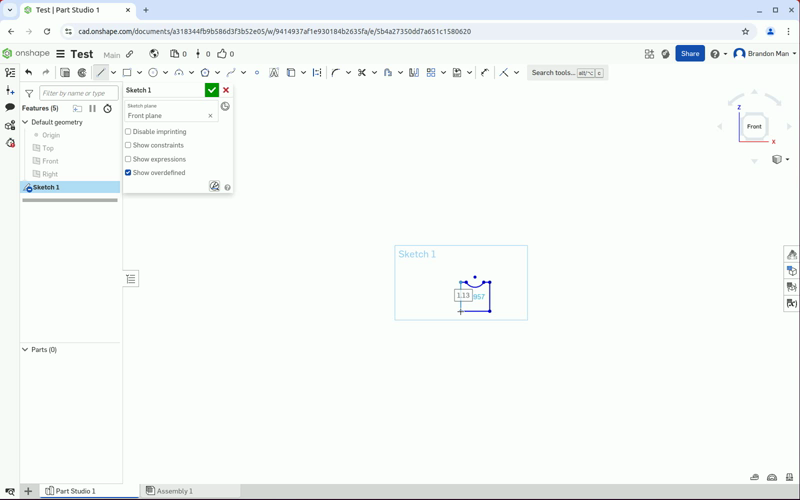
click(460, 311)
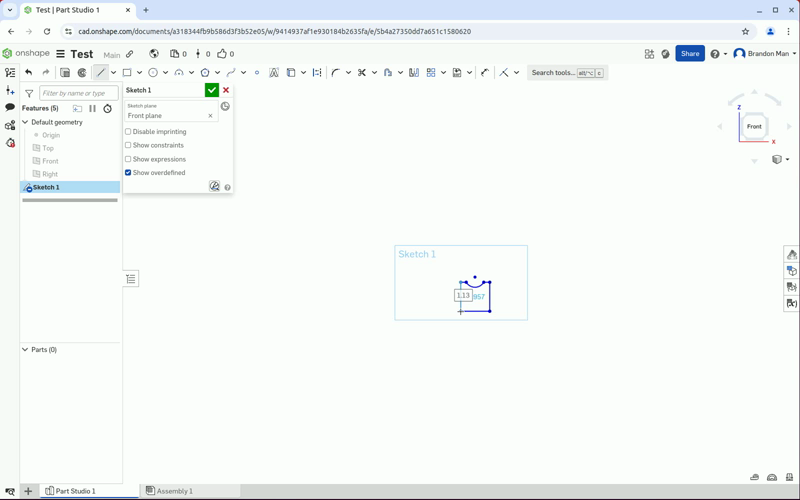
key(esc)
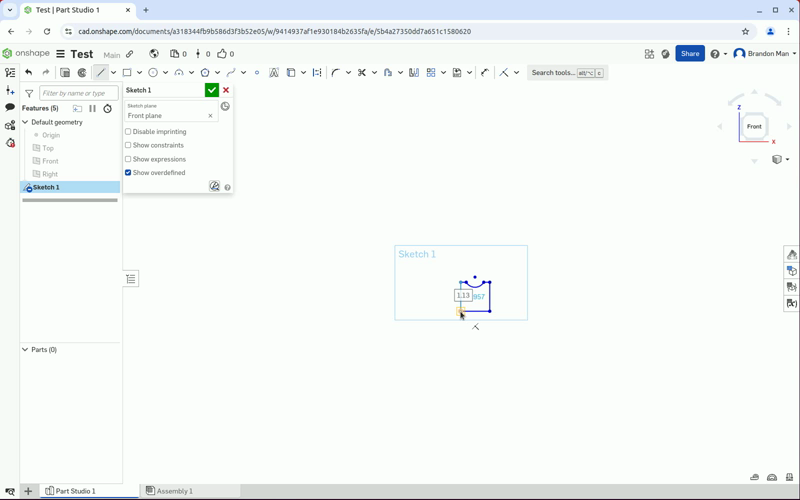
mouse_move(485, 286)
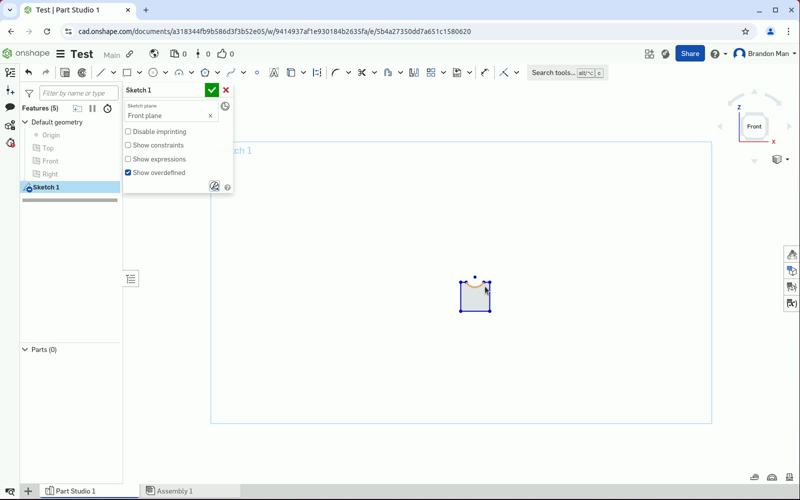
scroll(6)
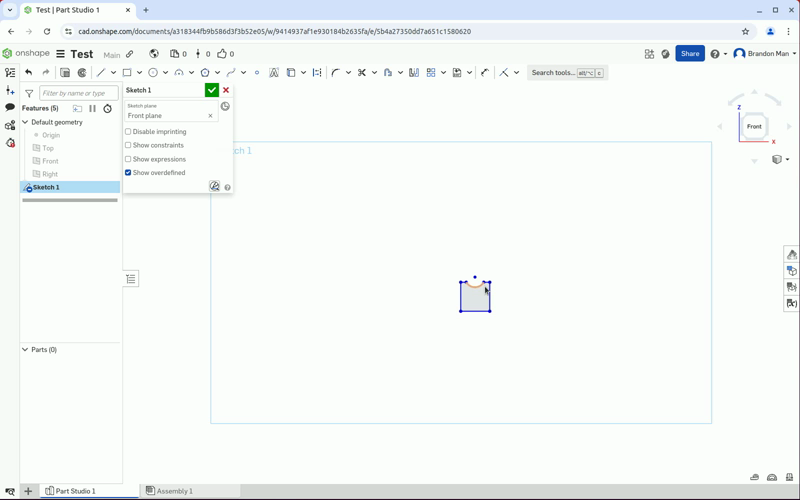
scroll(6)
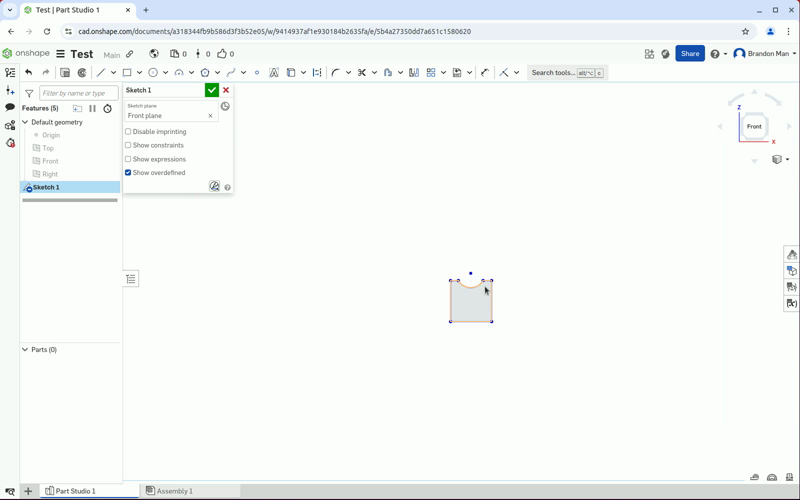
scroll(6)
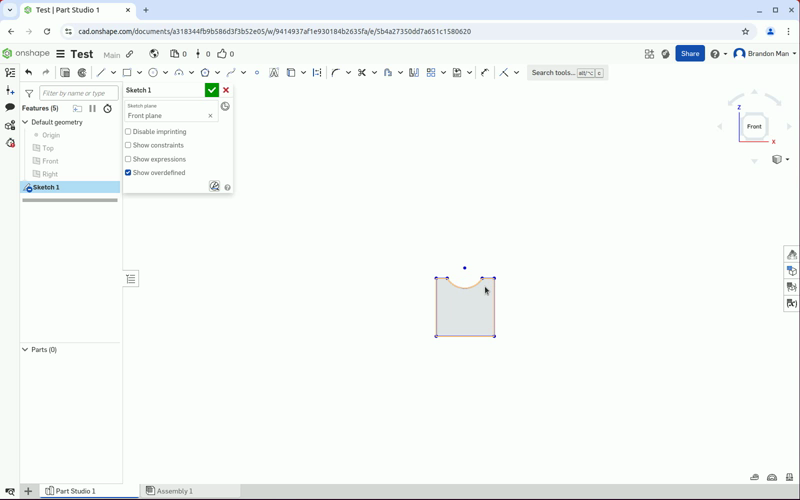
scroll(6)
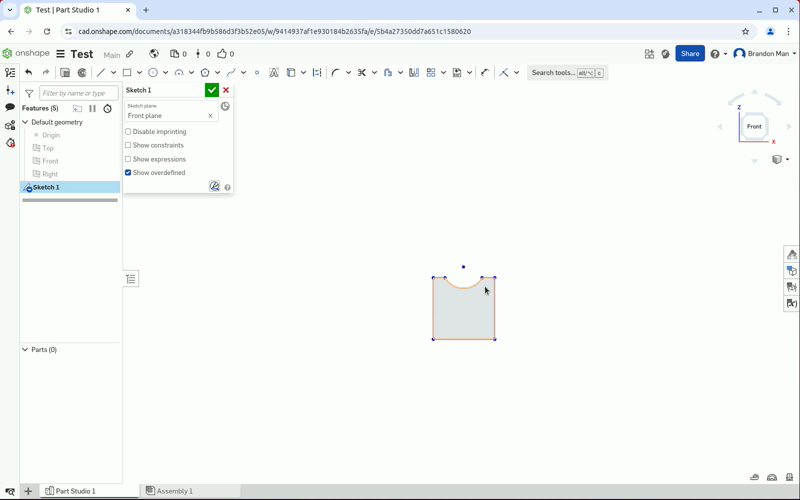
scroll(6)
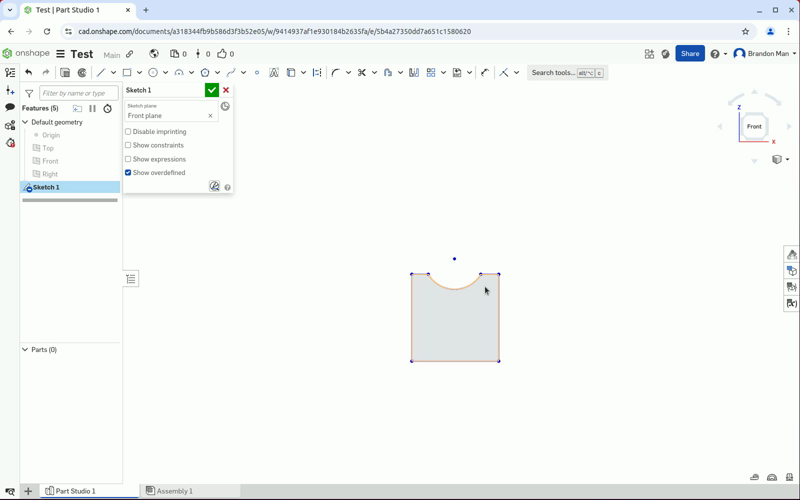
scroll(6)
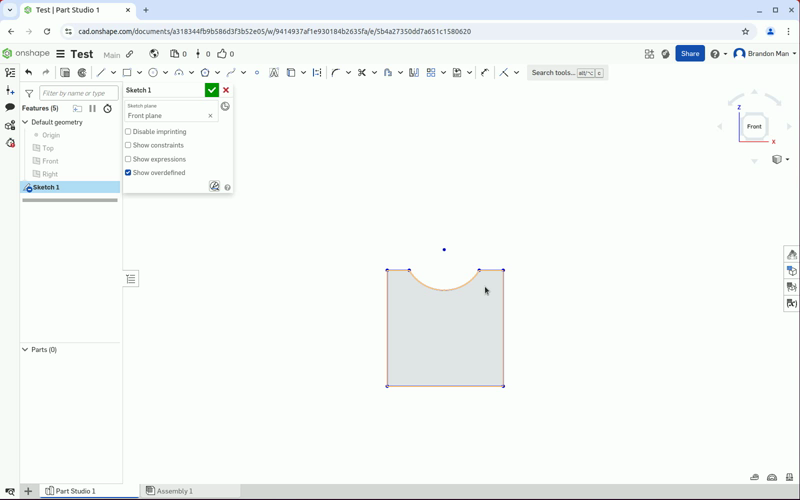
scroll(6)
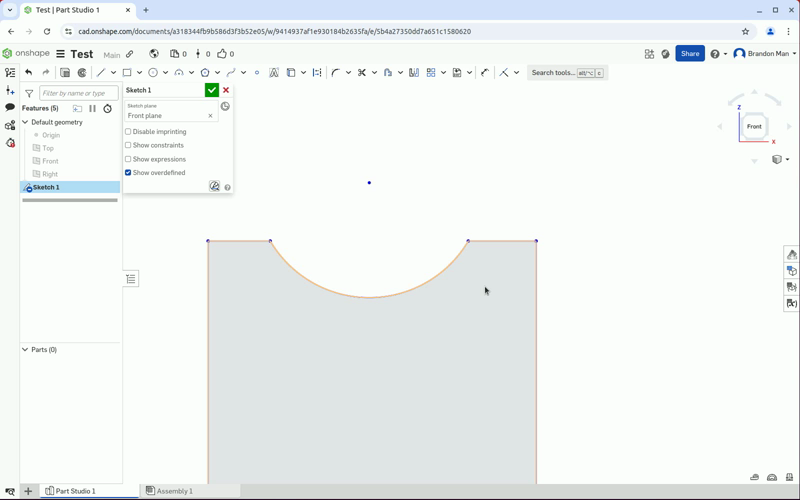
click(485, 286)
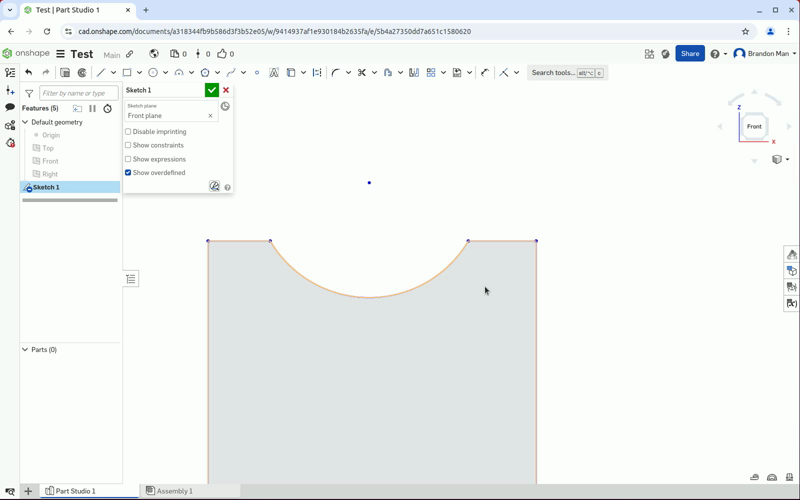
scroll(-6)
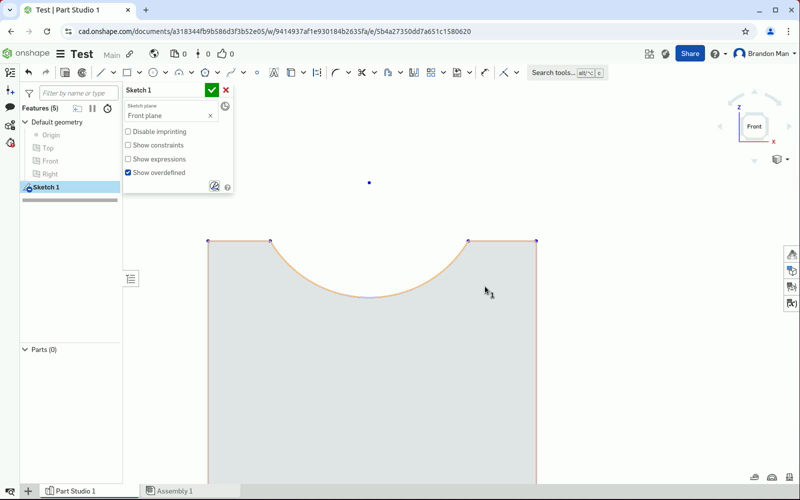
scroll(-6)
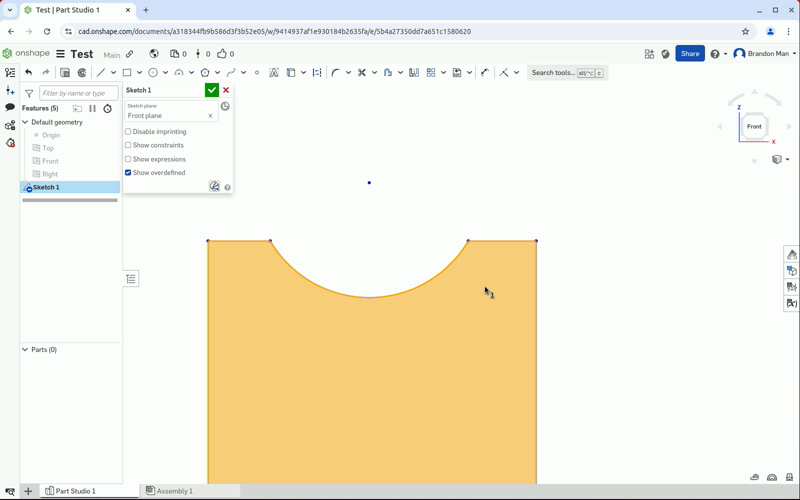
scroll(-6)
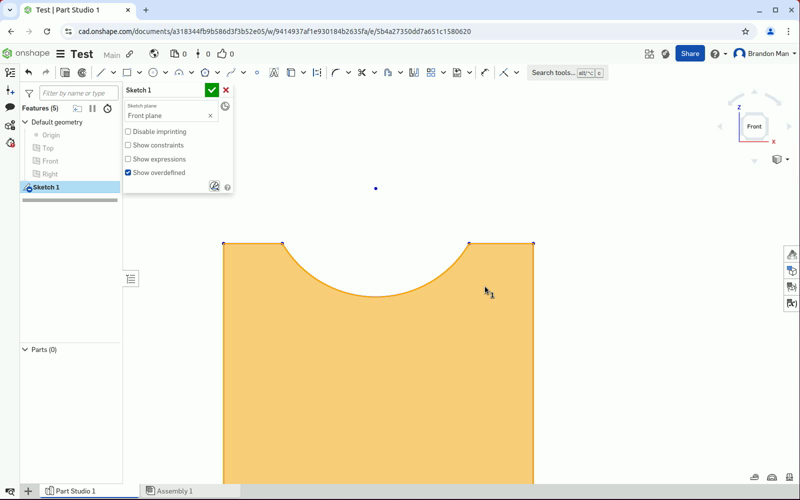
scroll(-6)
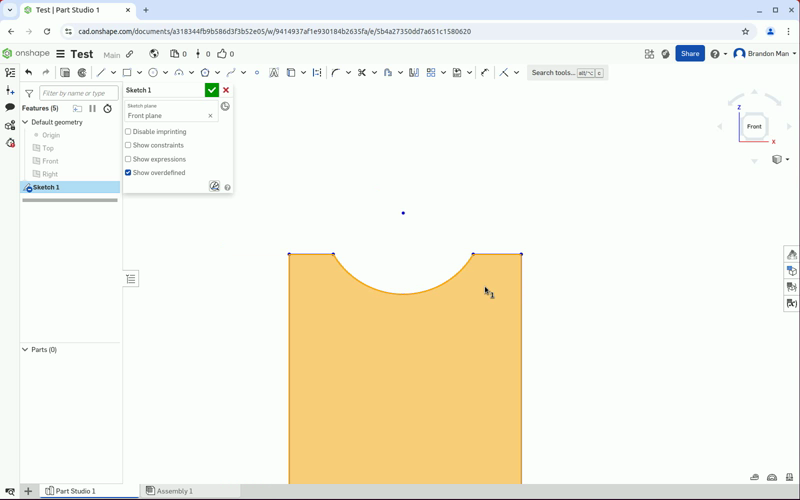
scroll(-6)
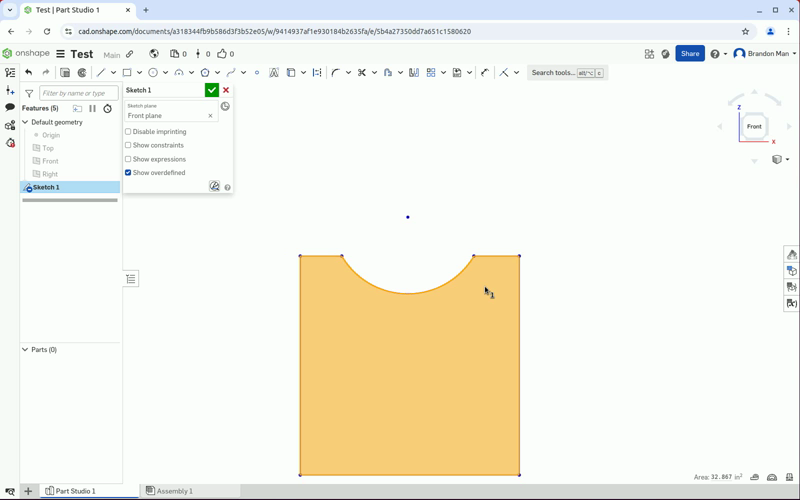
scroll(-6)
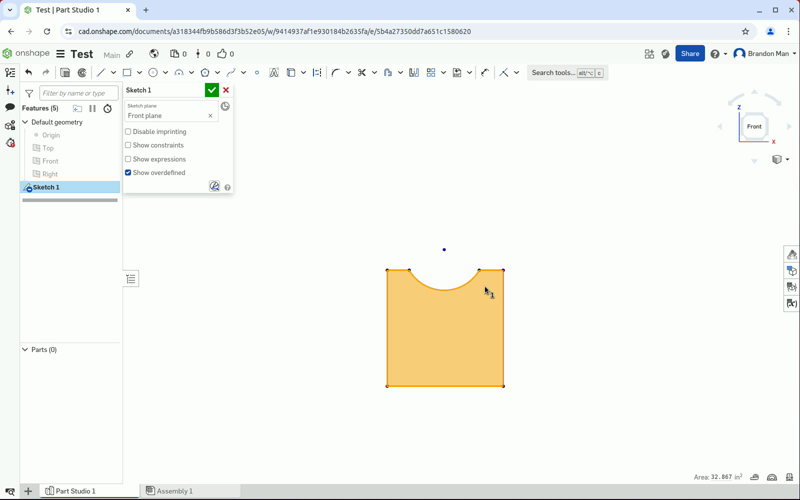
scroll(-6)
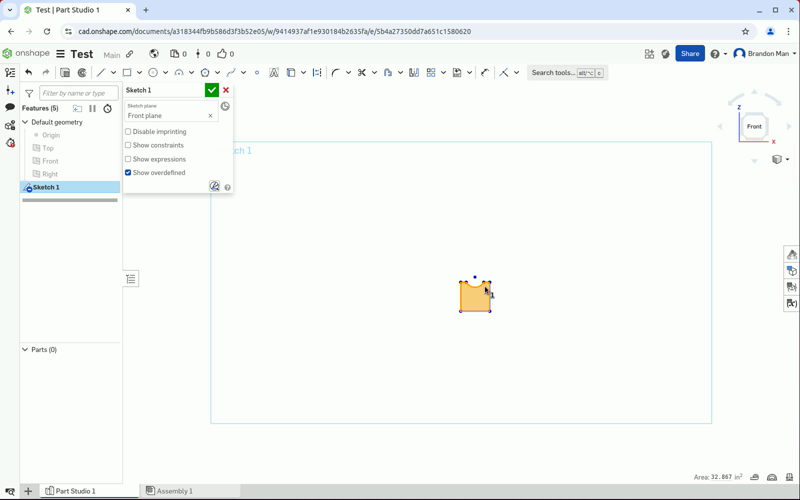
mouse_move(73, 352)
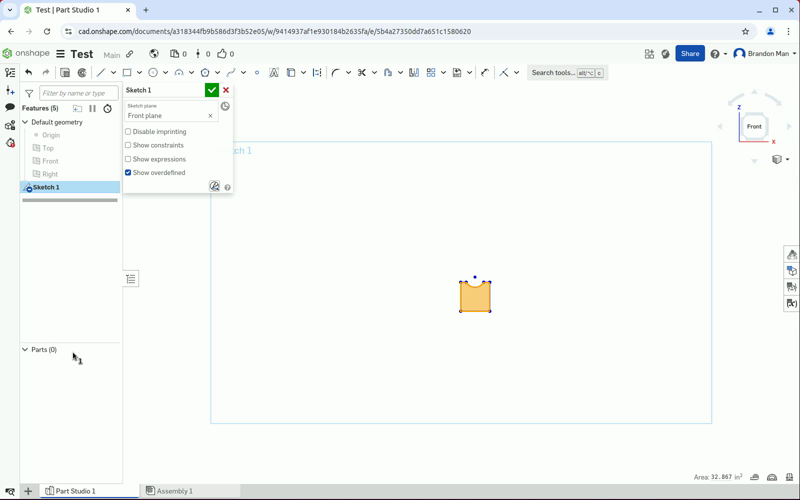
key(shift+y)
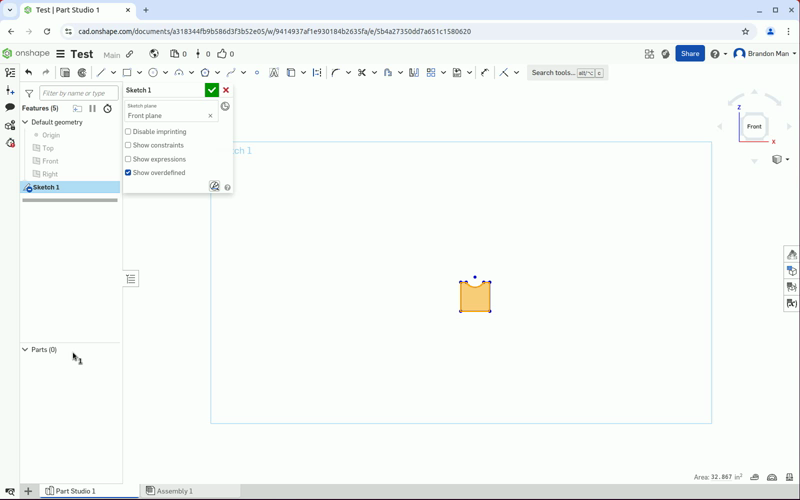
key(shift+e)
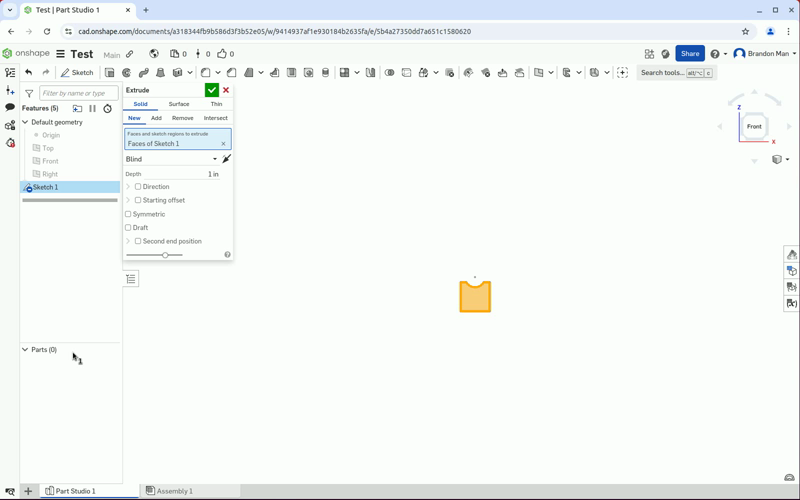
mouse_move(143, 106)
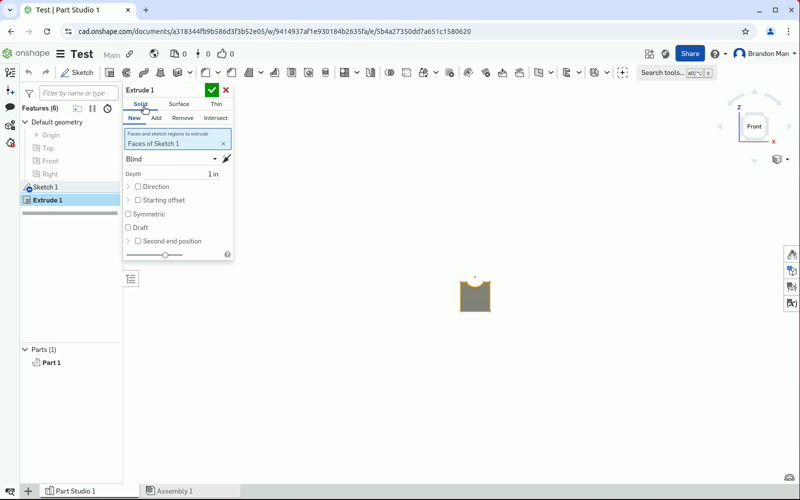
click(143, 106)
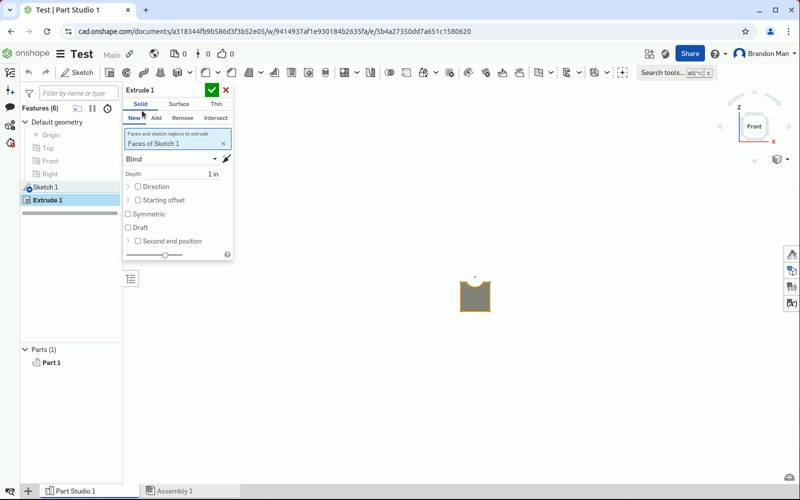
mouse_move(137, 120)
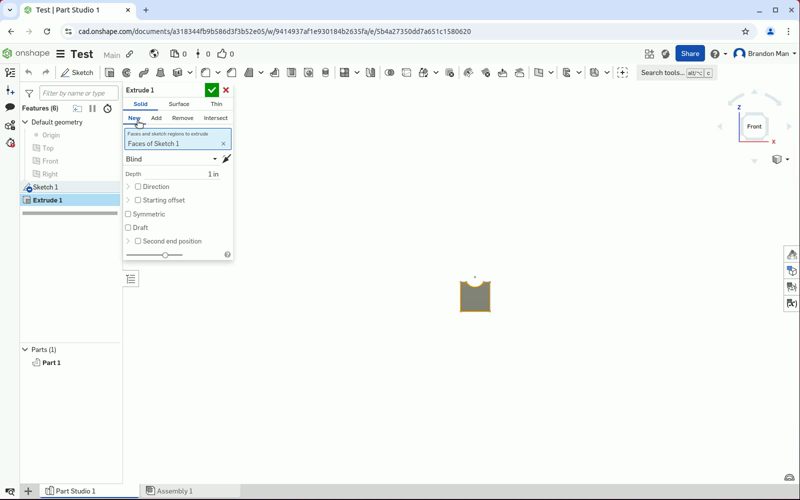
click(137, 120)
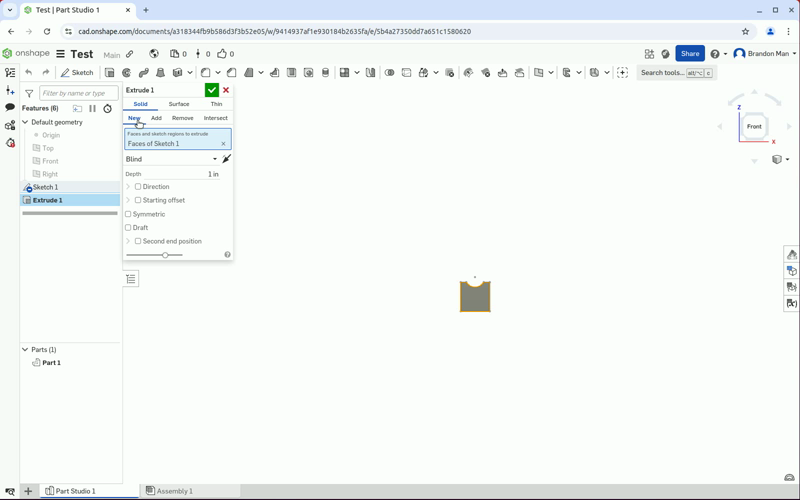
key(tab, 4)
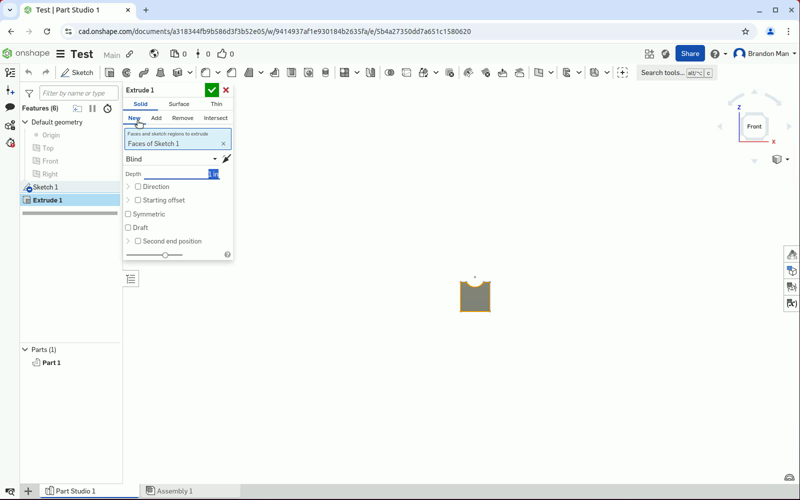
text(-23.108)
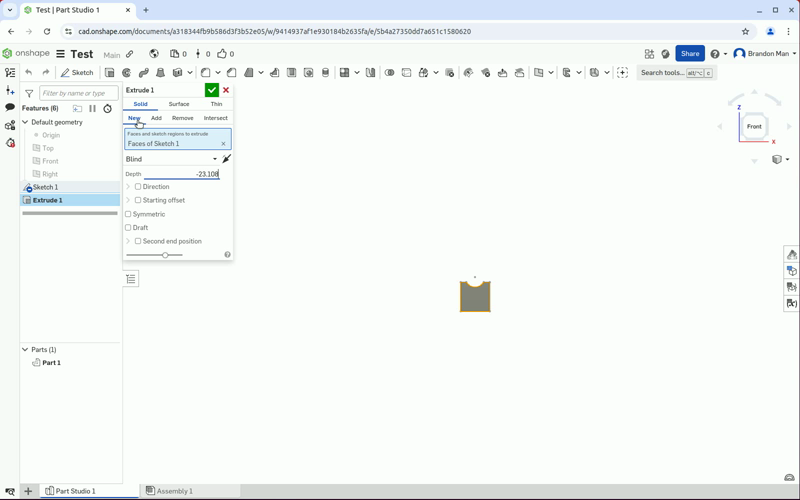
key(enter)
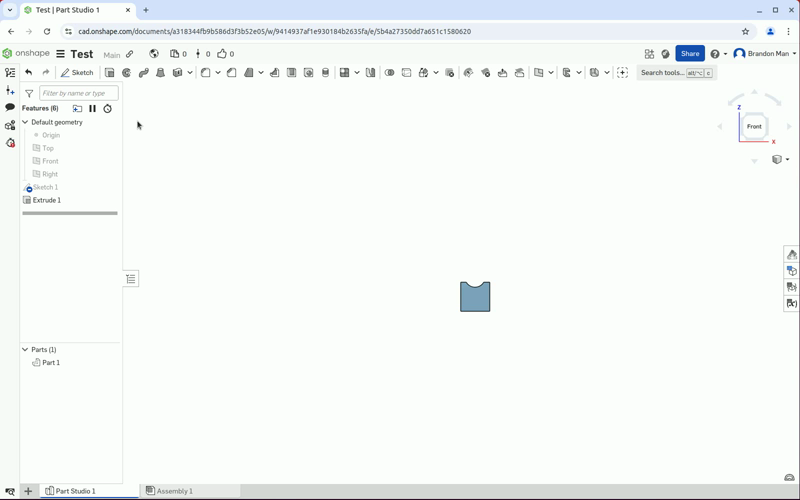
key(shift+h)
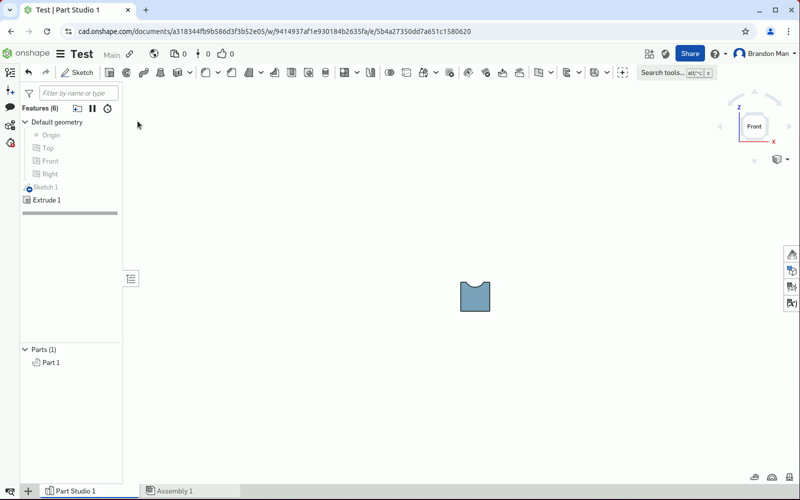
key(shift+h)
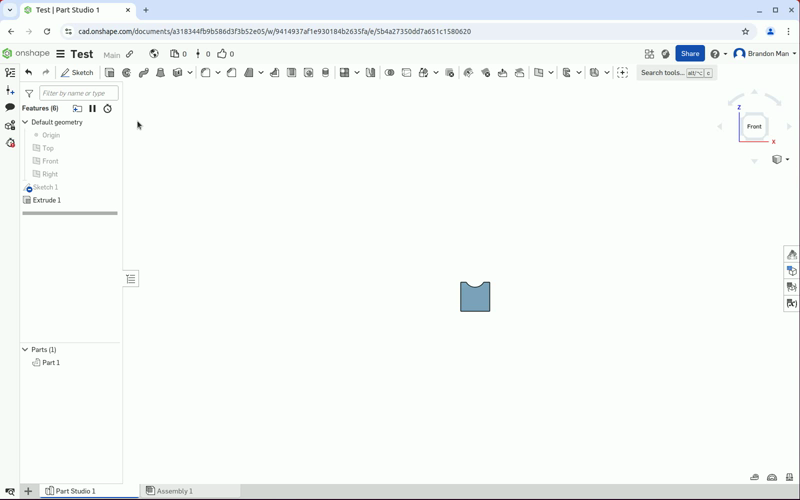
mouse_move(73, 189)
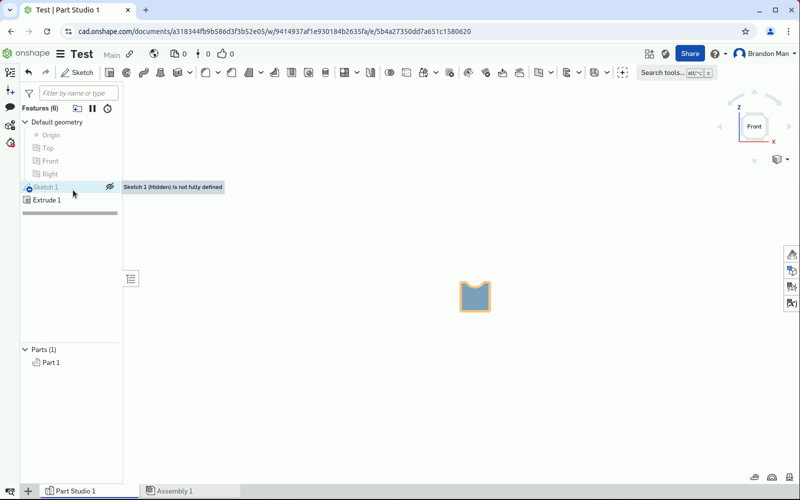
click(73, 189)
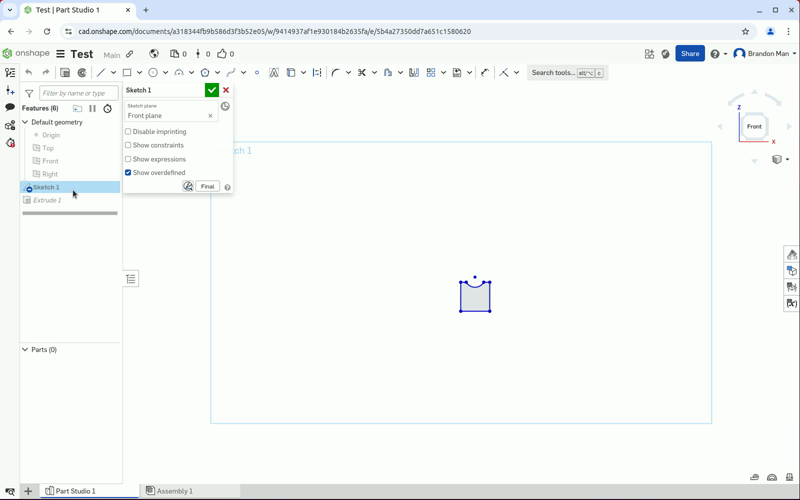
mouse_move(229, 92)
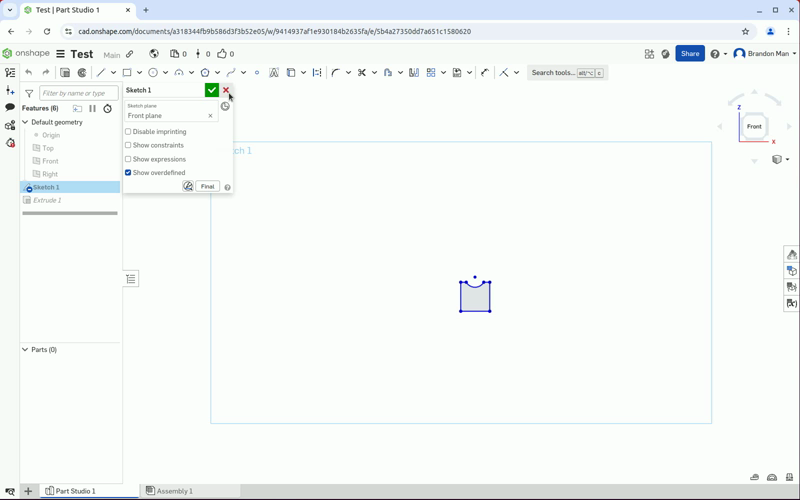
click(229, 92)
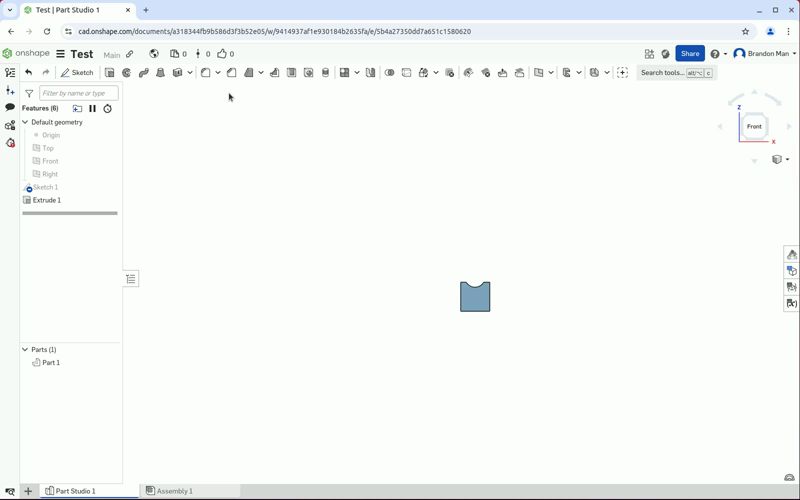
mouse_move(73, 352)
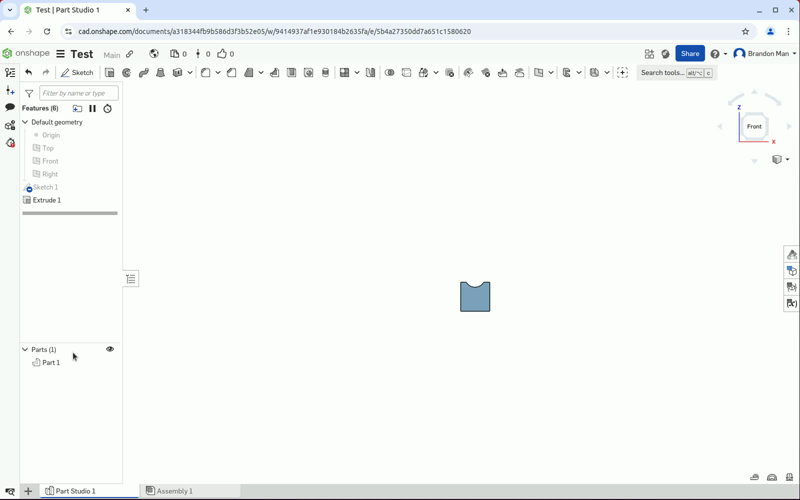
key(y)
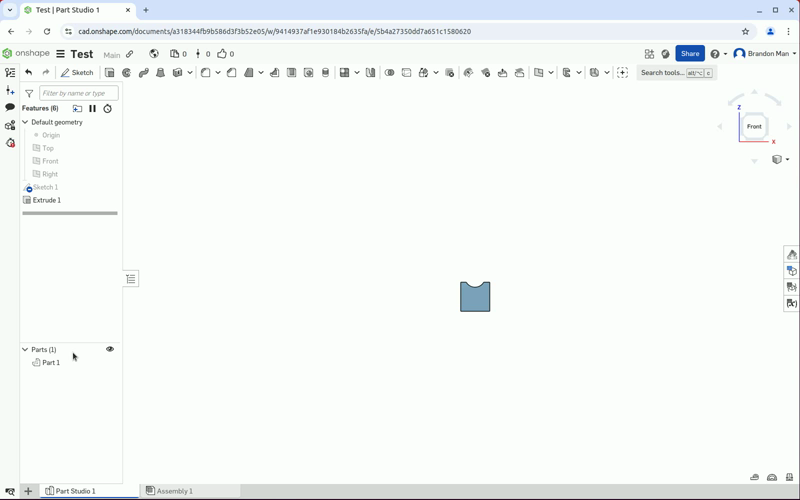
key(shift+p)
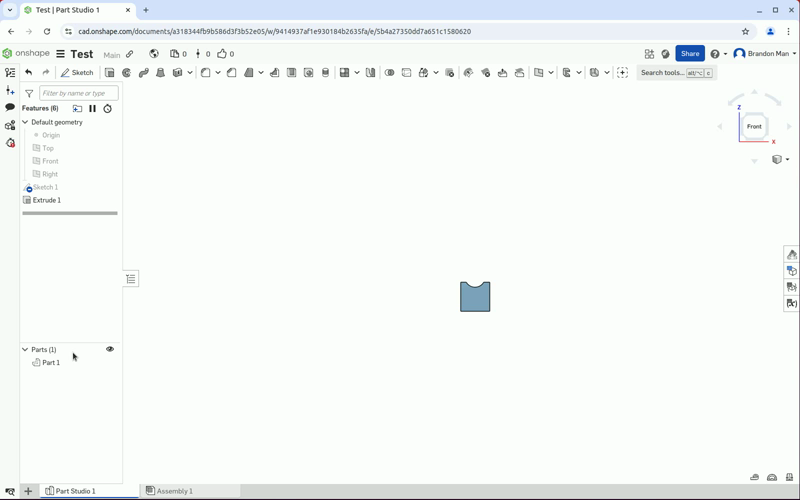
key(space)
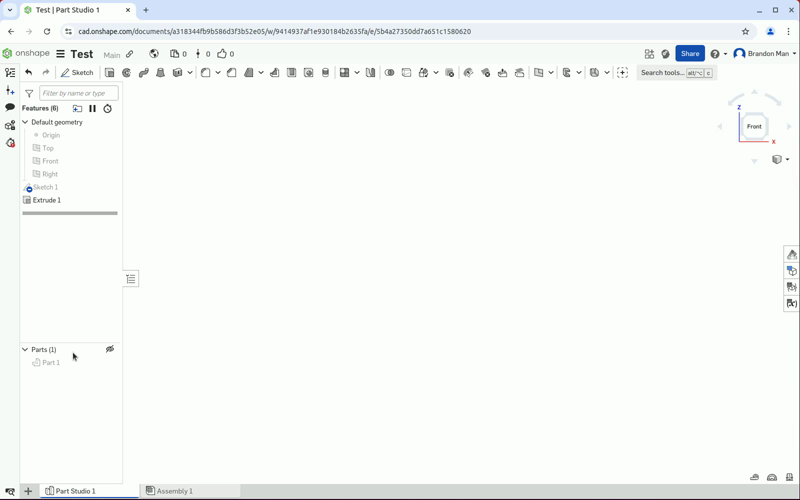
key_down(shift)
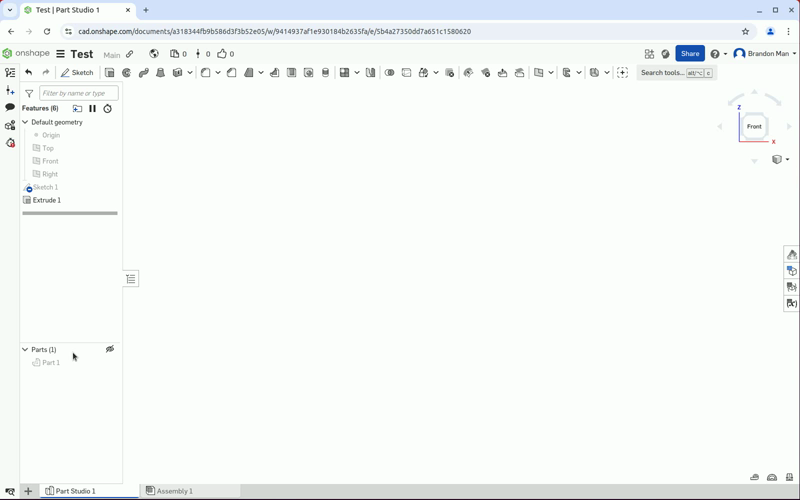
key(left)
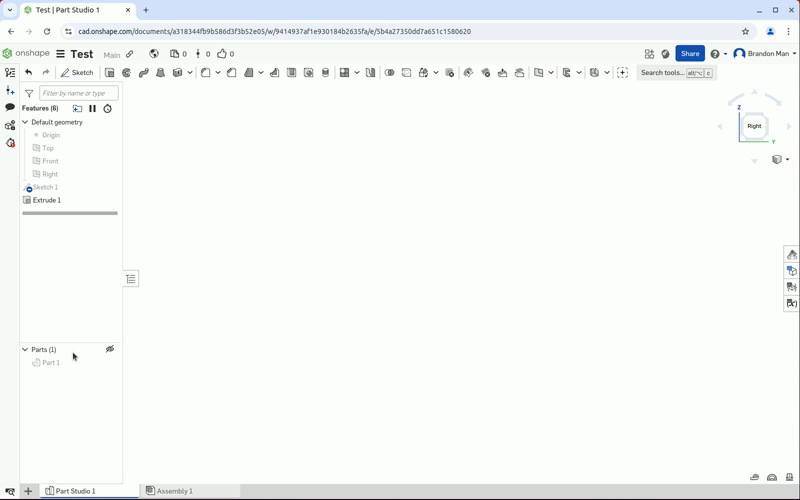
key_up(shift)
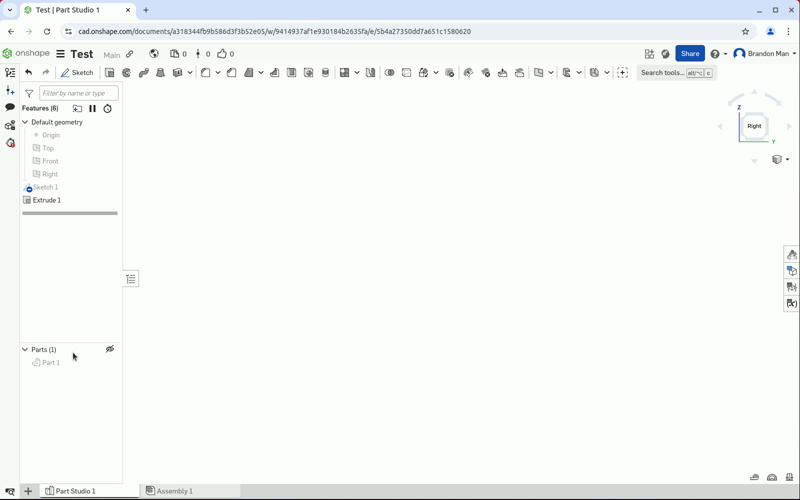
mouse_move(73, 352)
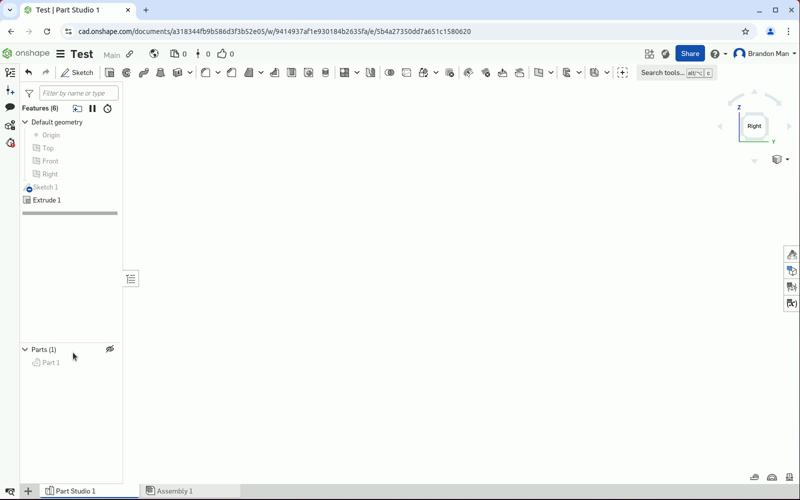
key(shift+y)
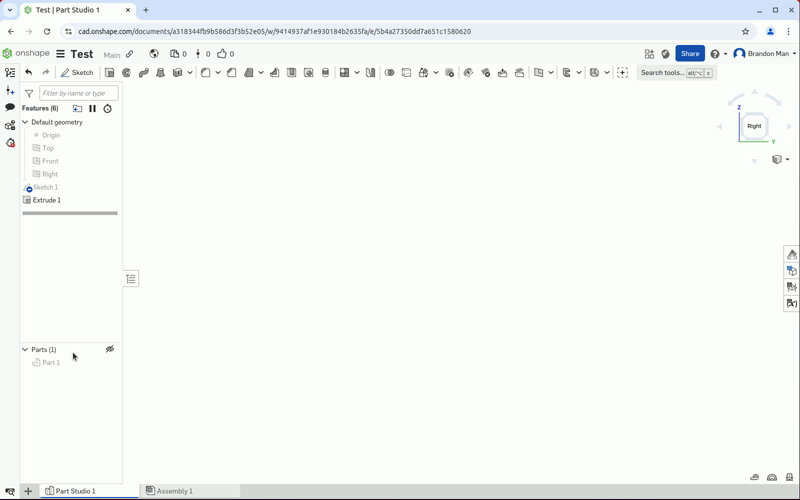
key(shift+s)
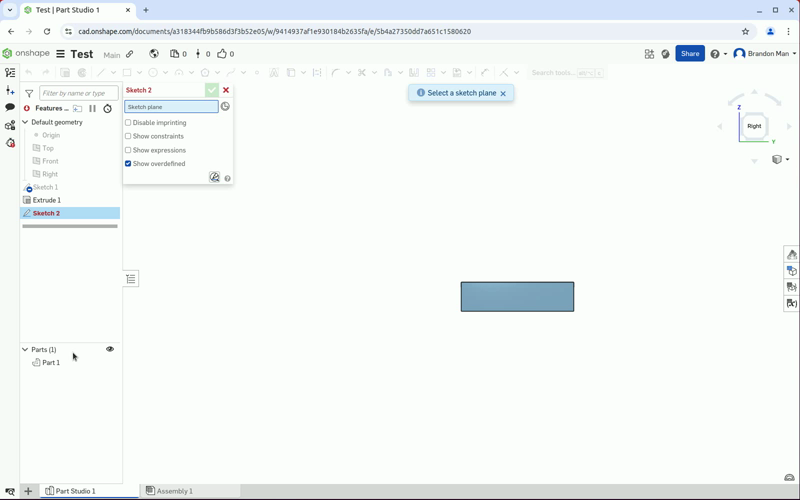
mouse_move(73, 176)
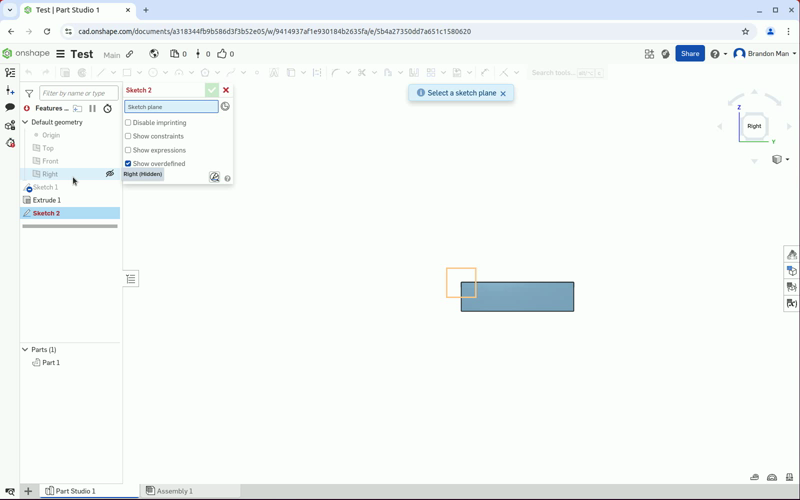
click(73, 176)
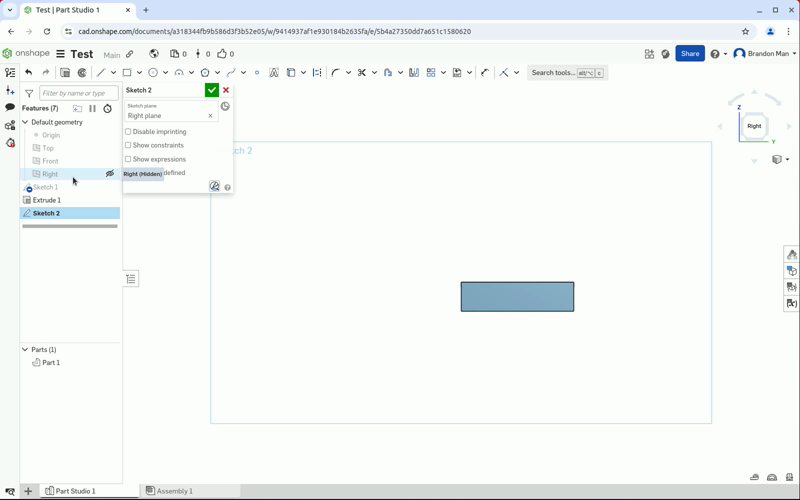
mouse_move(73, 352)
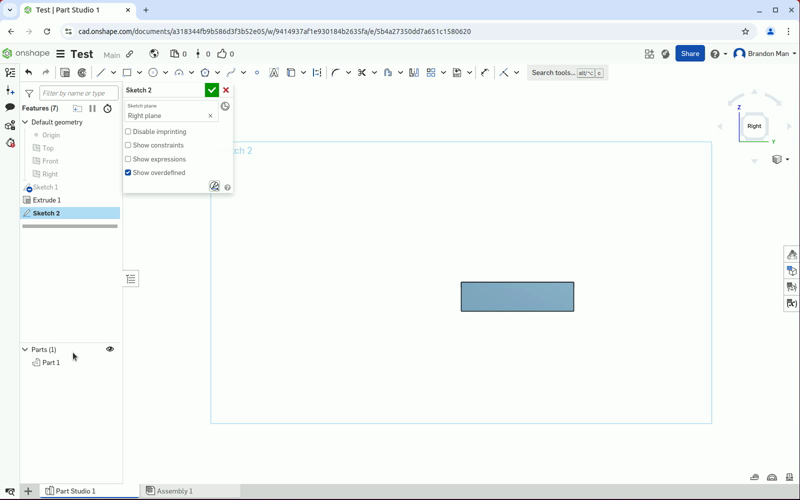
key(y)
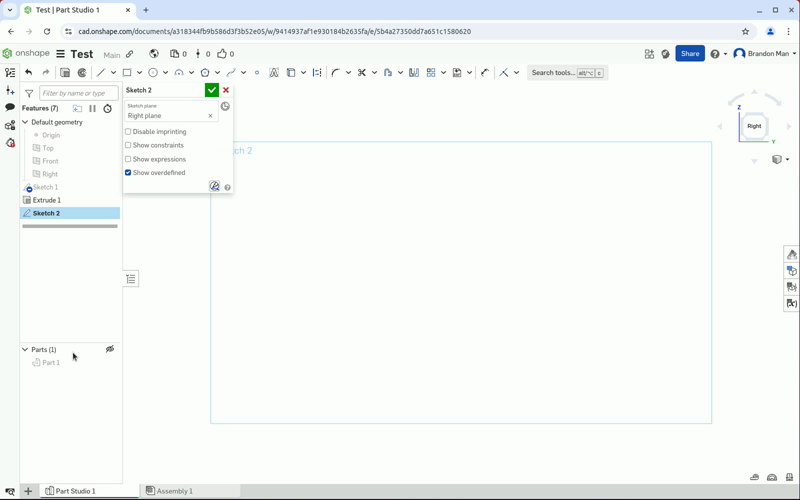
key(l)
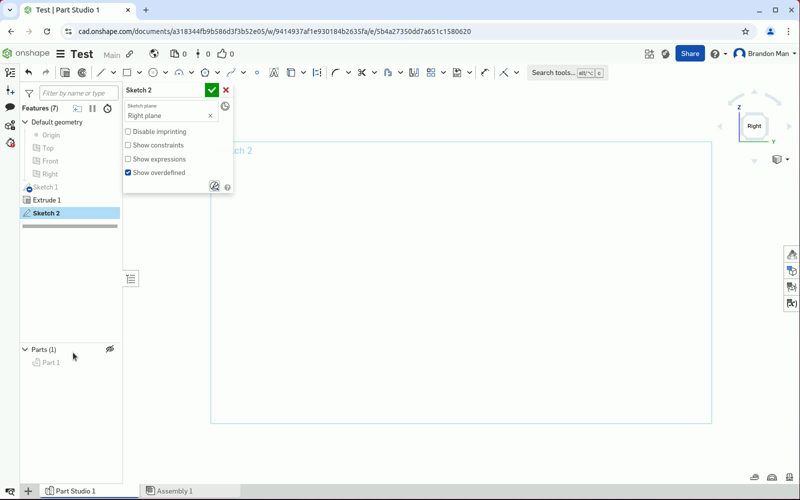
key_down(shift)
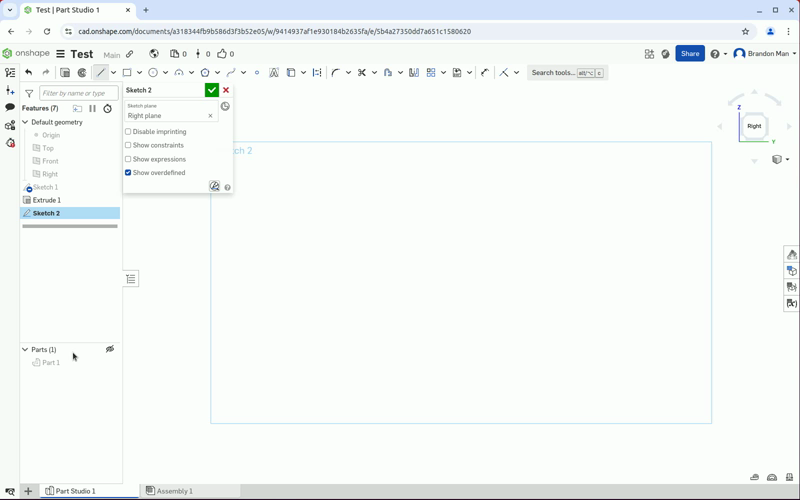
mouse_move(489, 304)
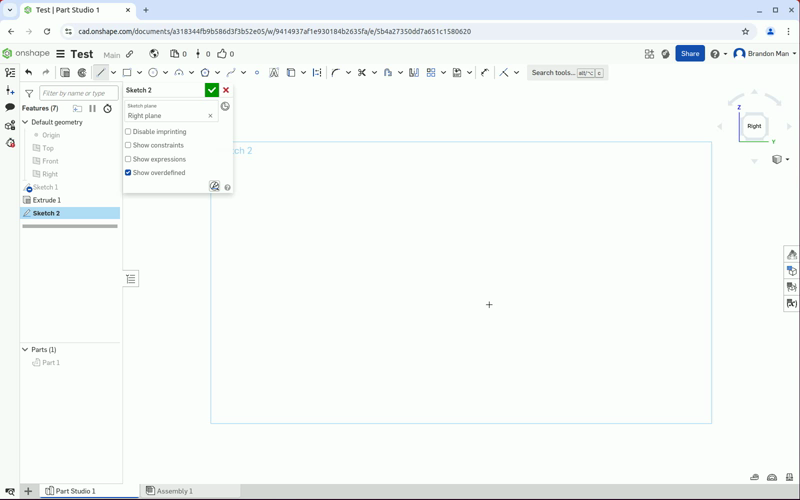
click(489, 304)
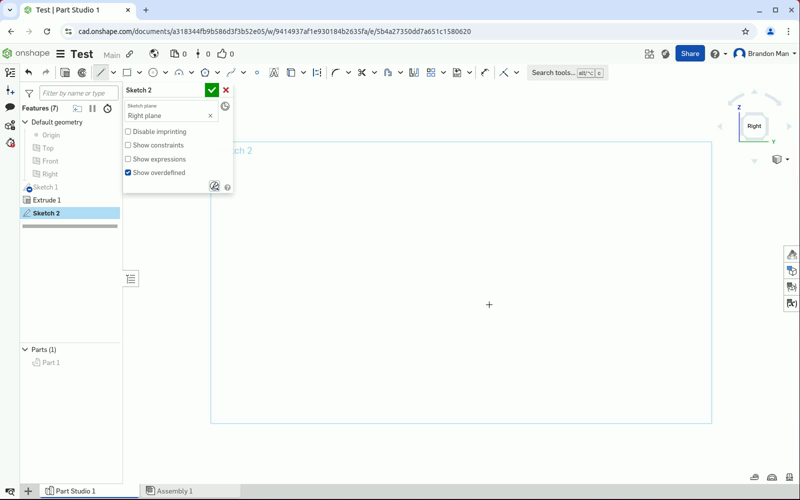
key_up(shift)
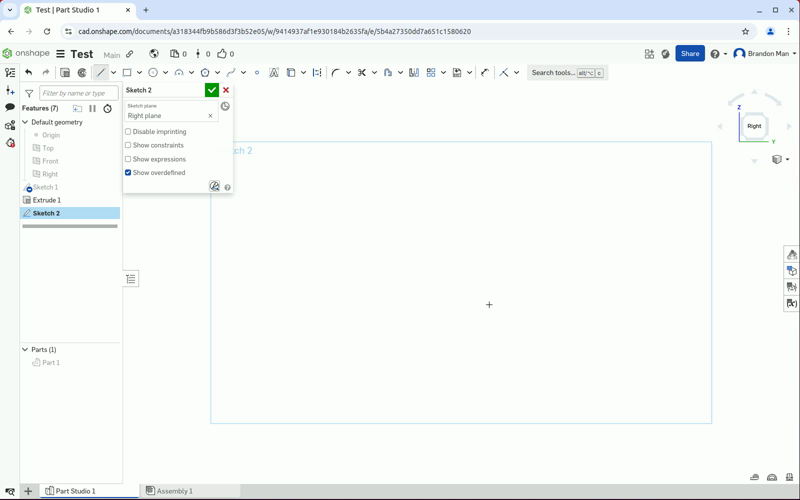
key_down(shift)
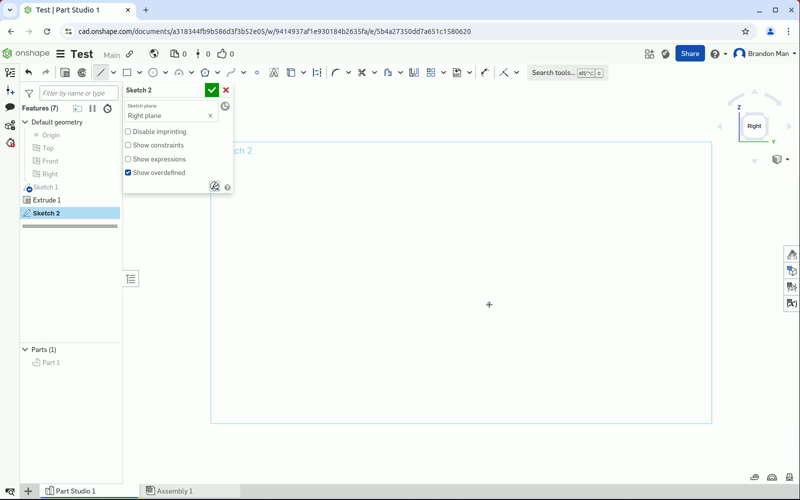
mouse_move(519, 304)
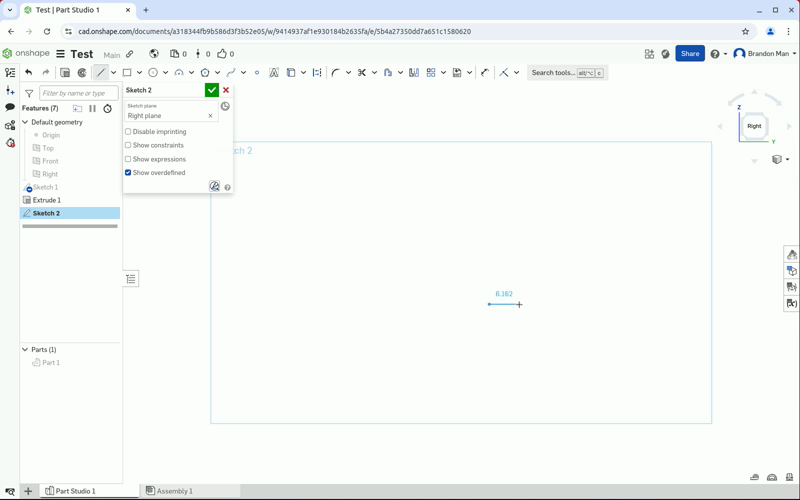
mouse_move(510, 304)
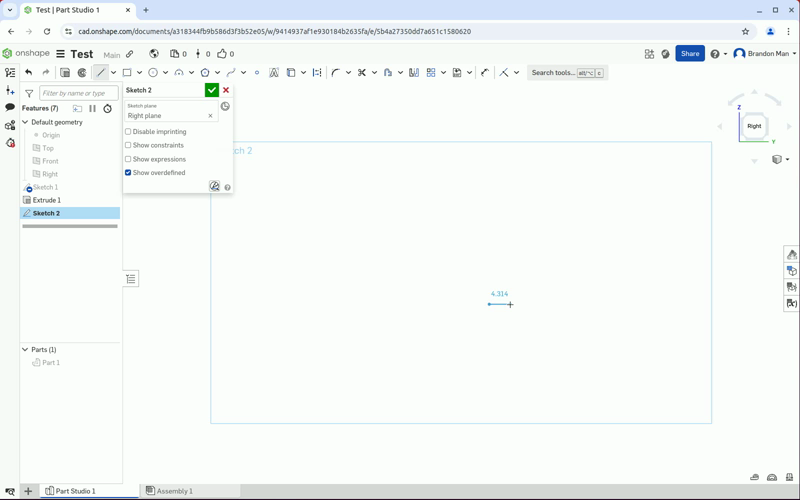
click(510, 304)
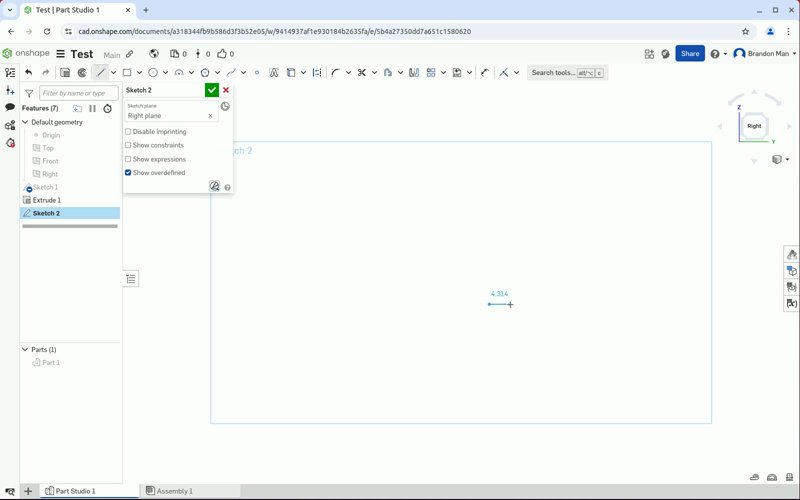
key_up(shift)
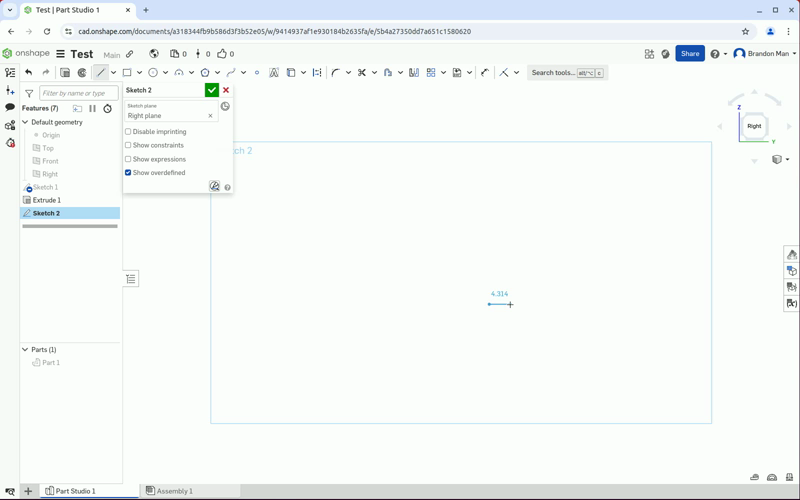
key_down(shift)
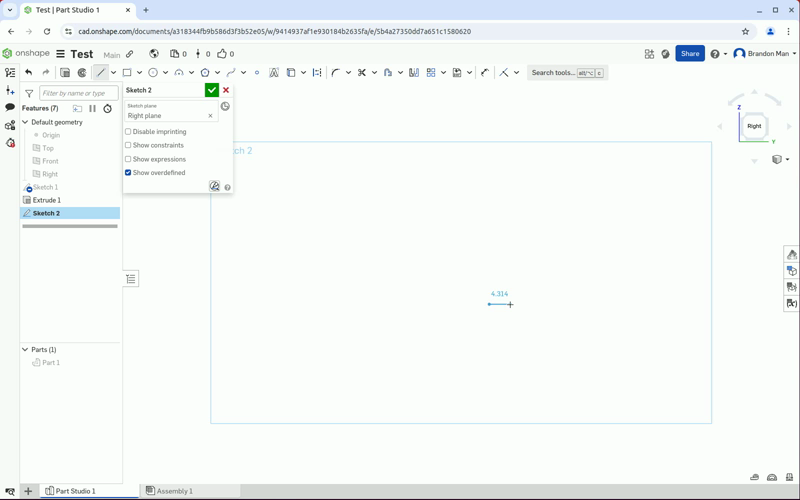
mouse_move(540, 304)
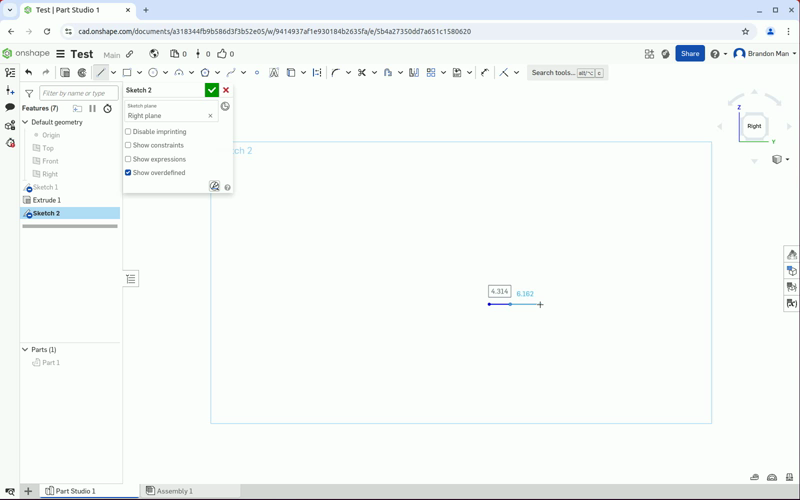
mouse_move(510, 294)
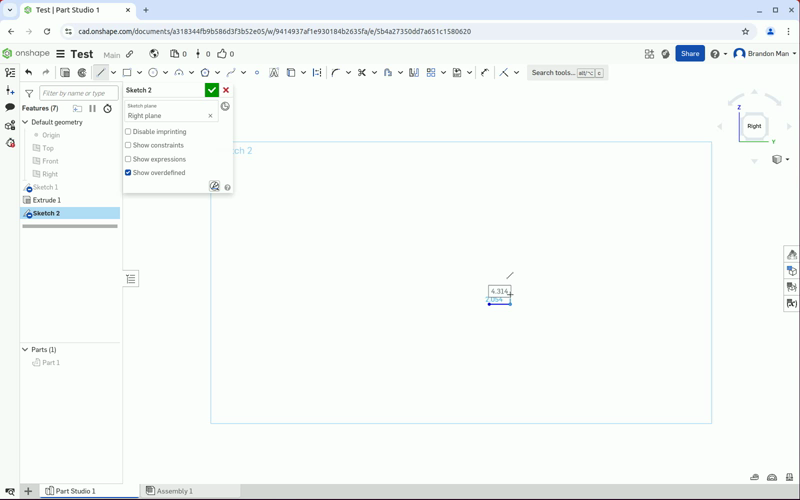
click(510, 294)
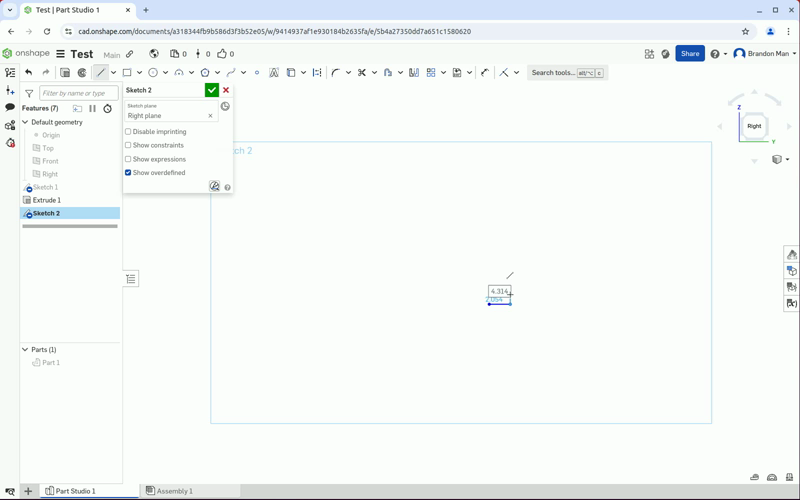
key_up(shift)
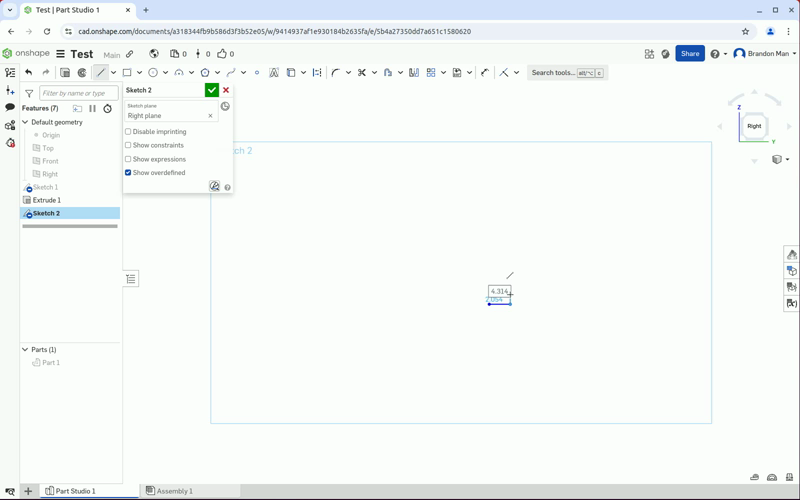
key_down(shift)
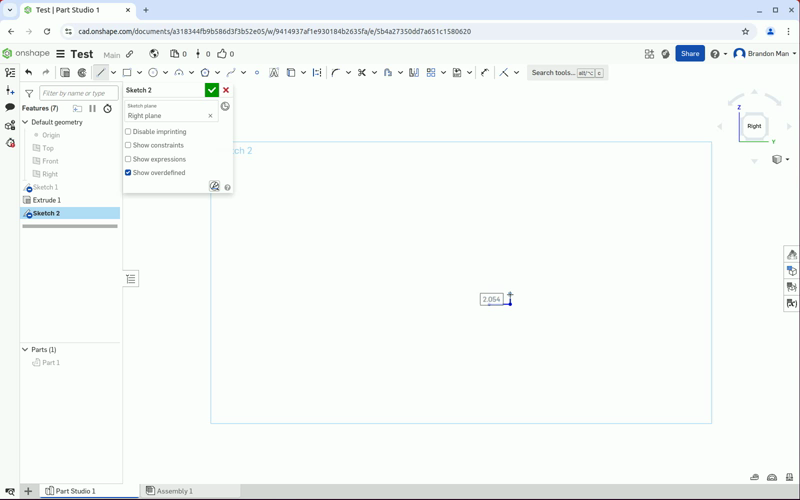
mouse_move(540, 294)
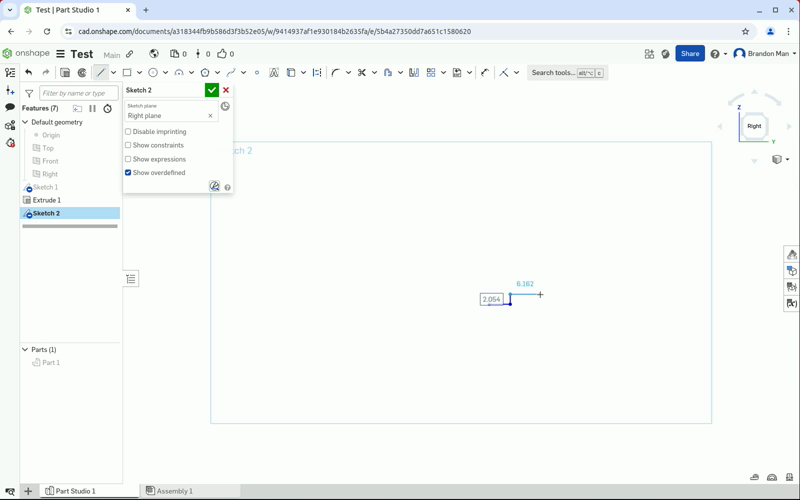
mouse_move(489, 294)
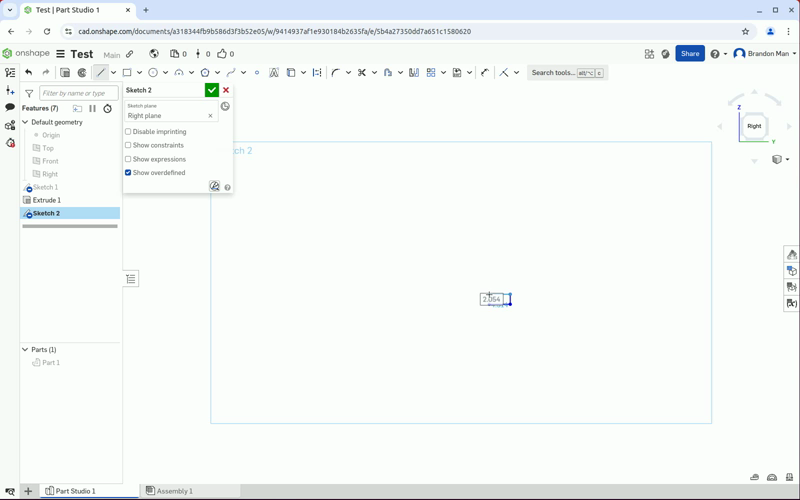
click(489, 294)
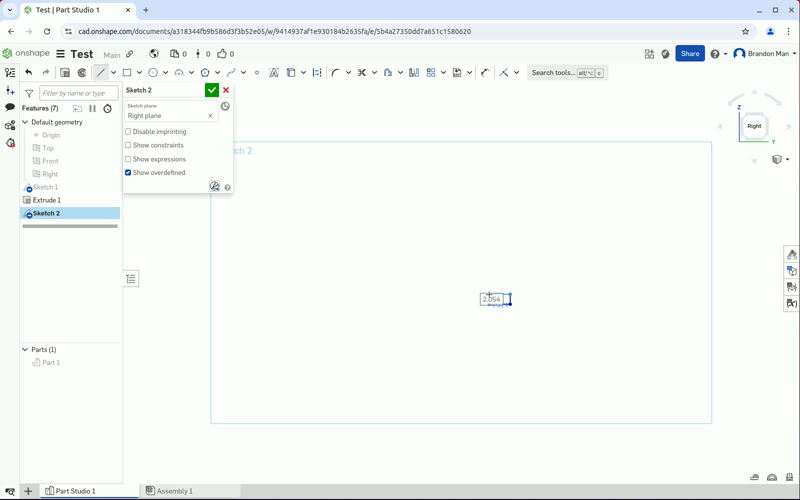
key_up(shift)
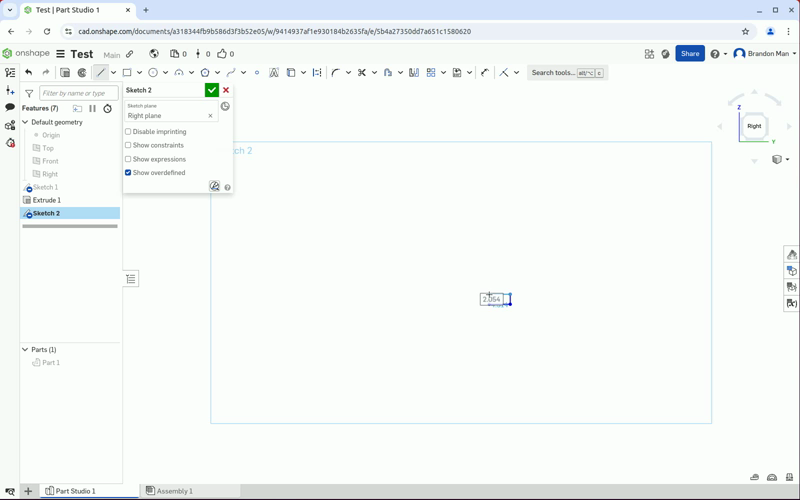
mouse_move(519, 294)
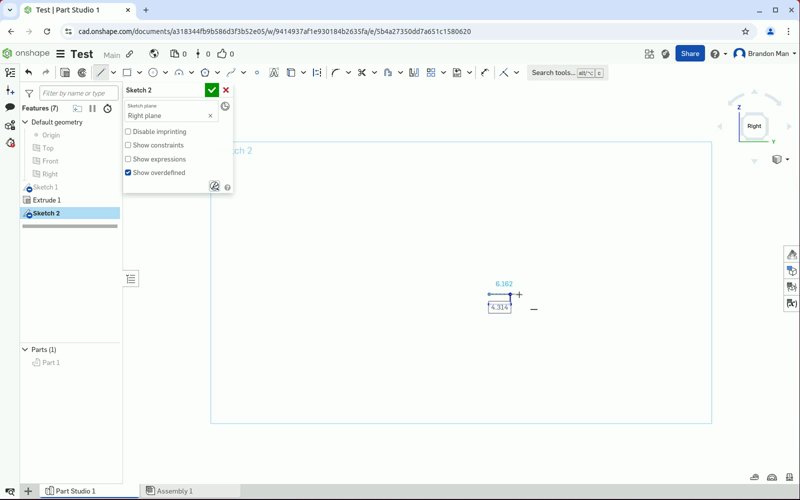
key_down(shift)
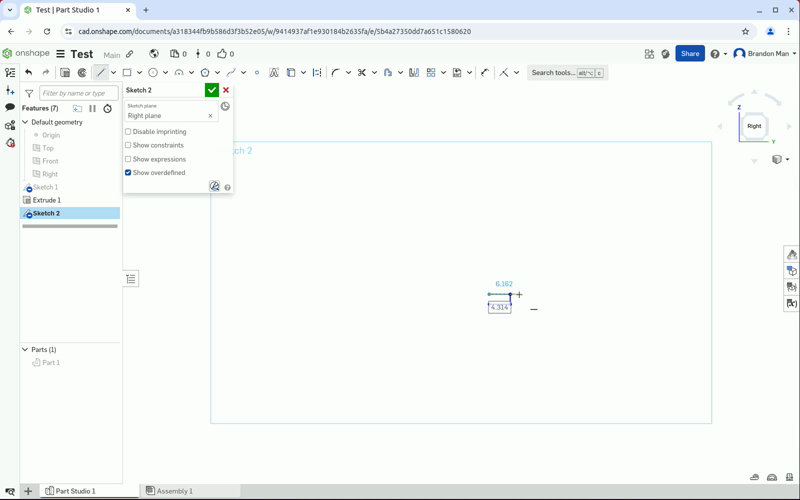
mouse_move(489, 304)
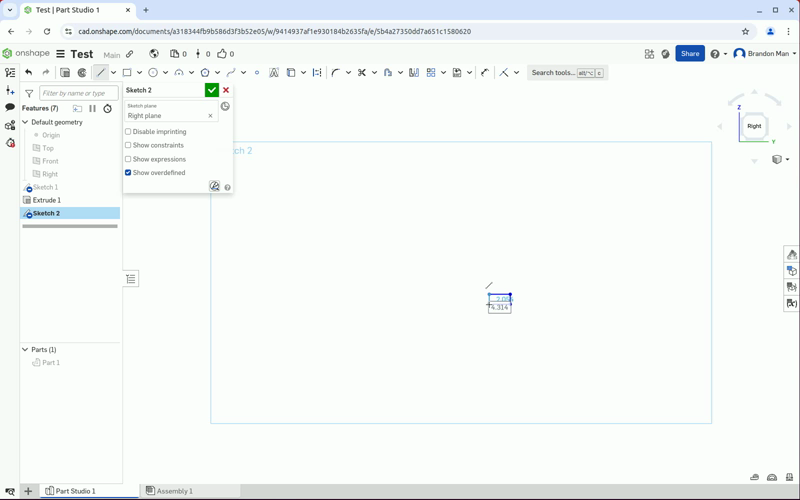
key_up(shift)
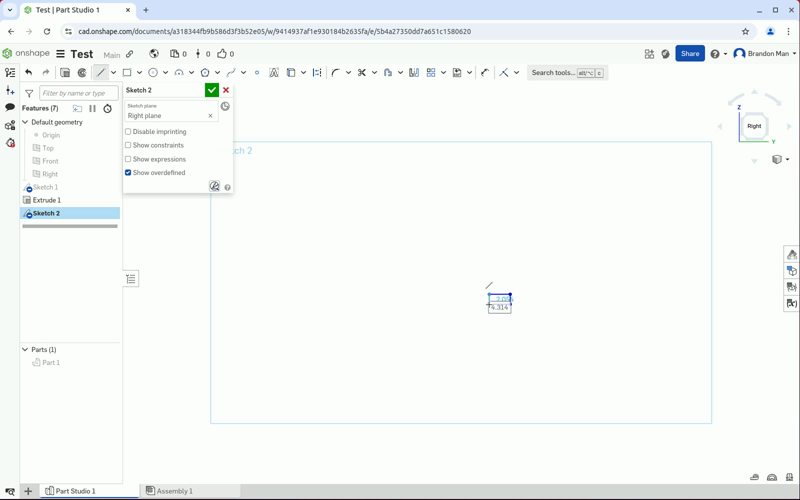
click(489, 304)
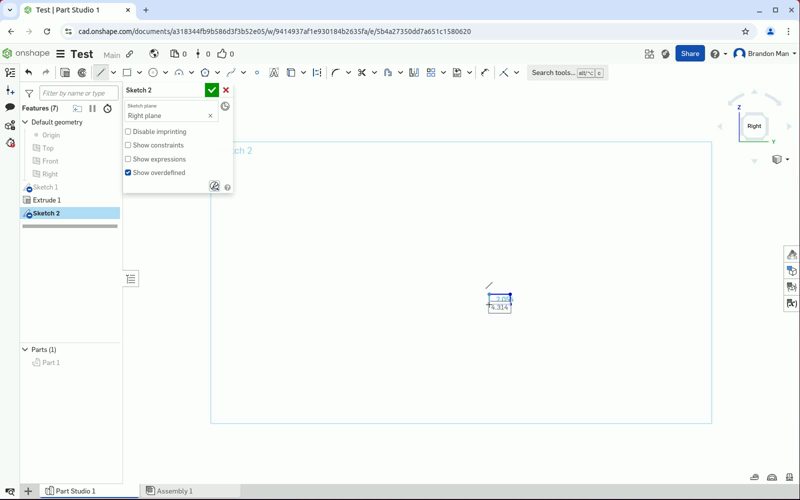
key(esc)
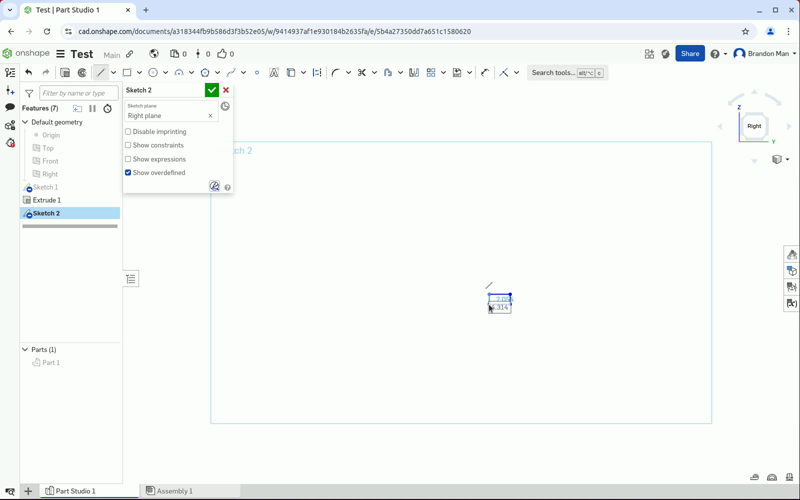
mouse_move(509, 301)
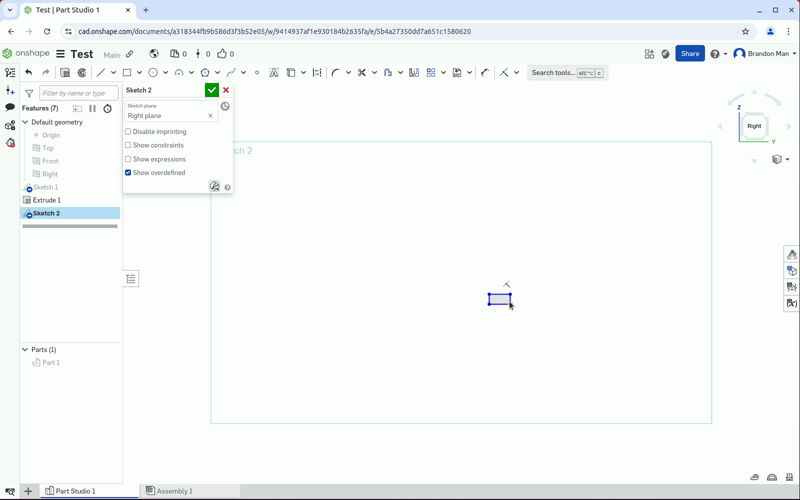
scroll(6)
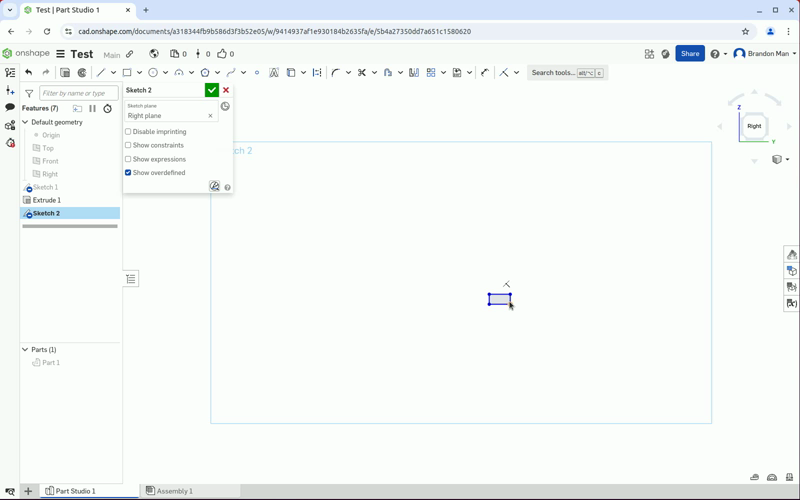
scroll(6)
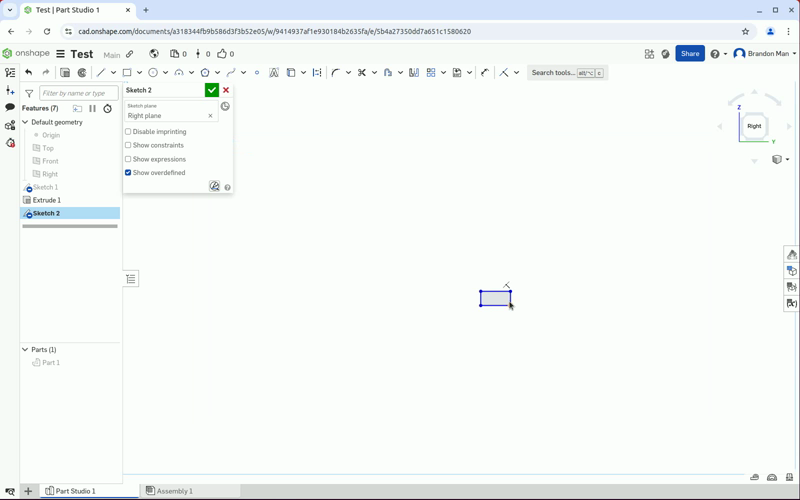
scroll(6)
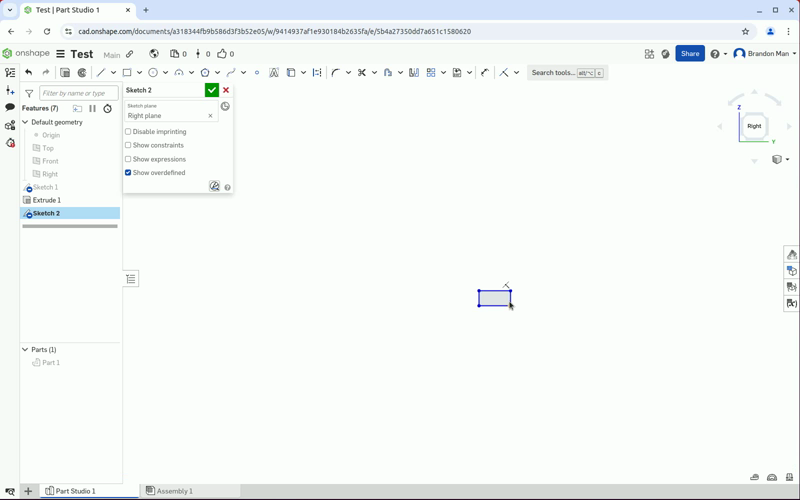
scroll(6)
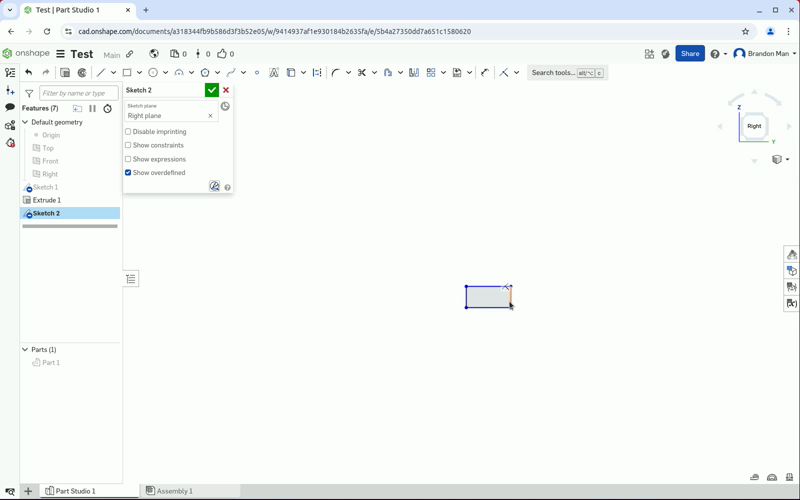
scroll(6)
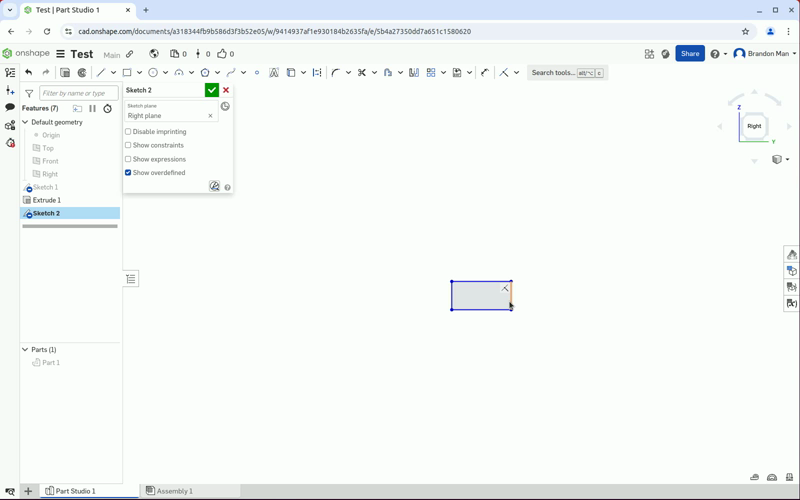
scroll(6)
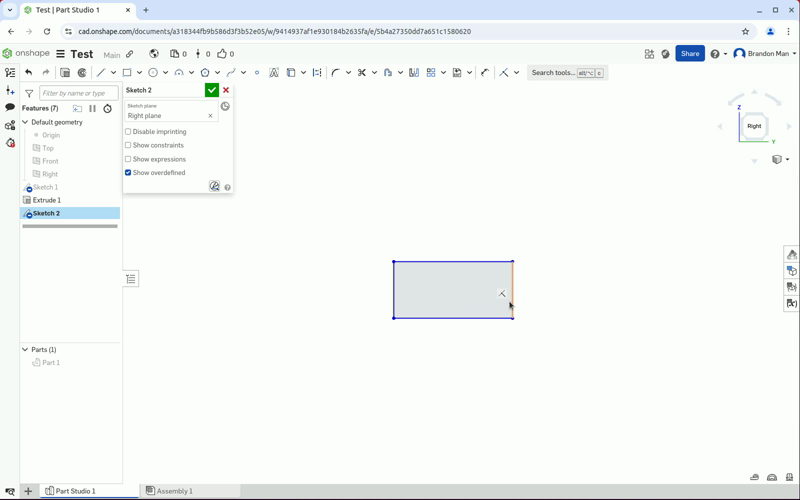
scroll(6)
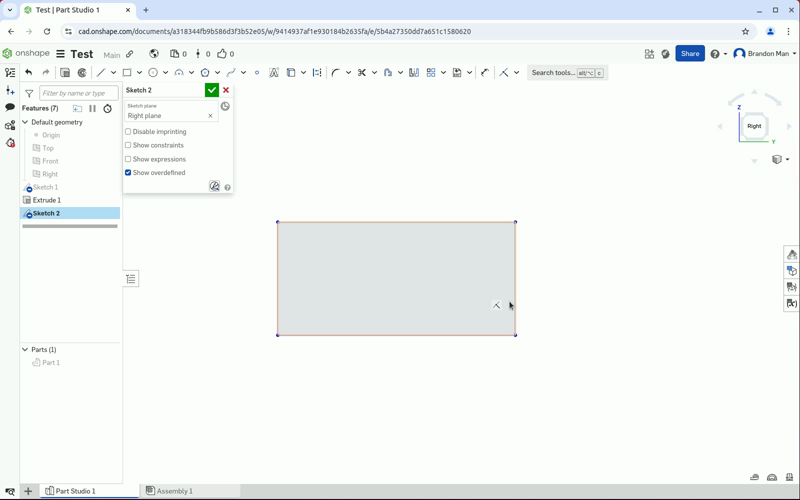
click(509, 301)
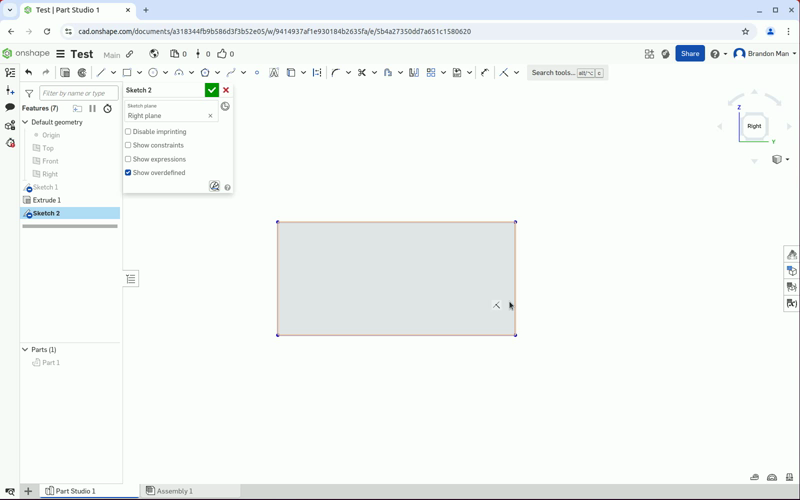
scroll(-6)
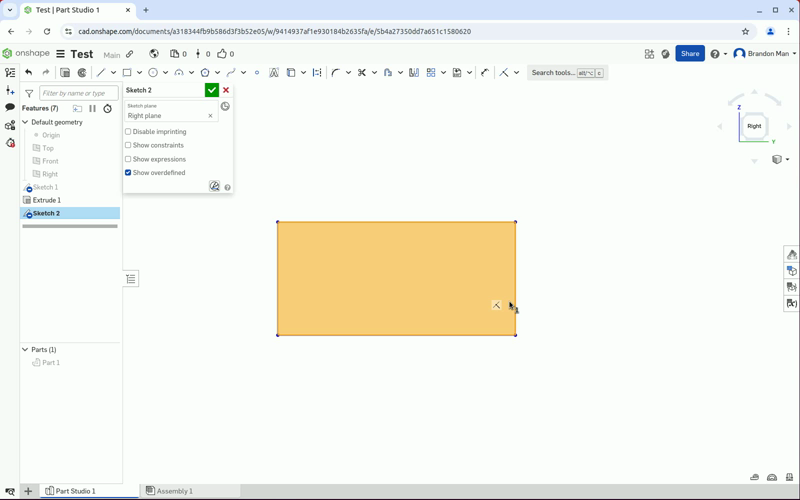
scroll(-6)
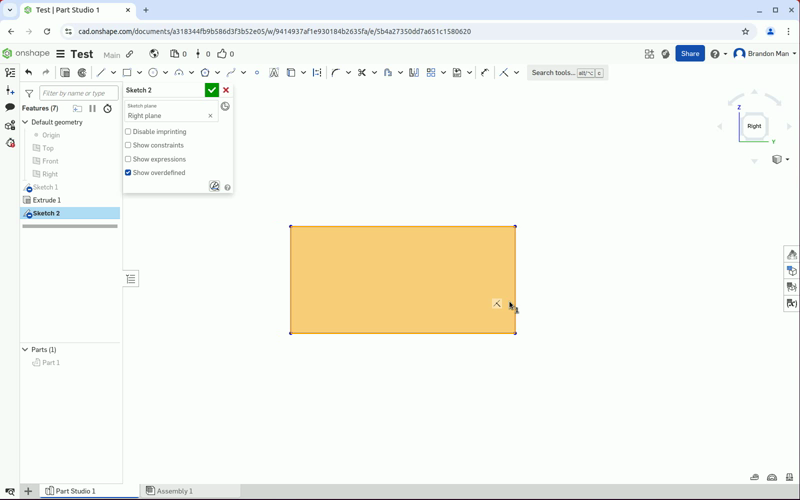
scroll(-6)
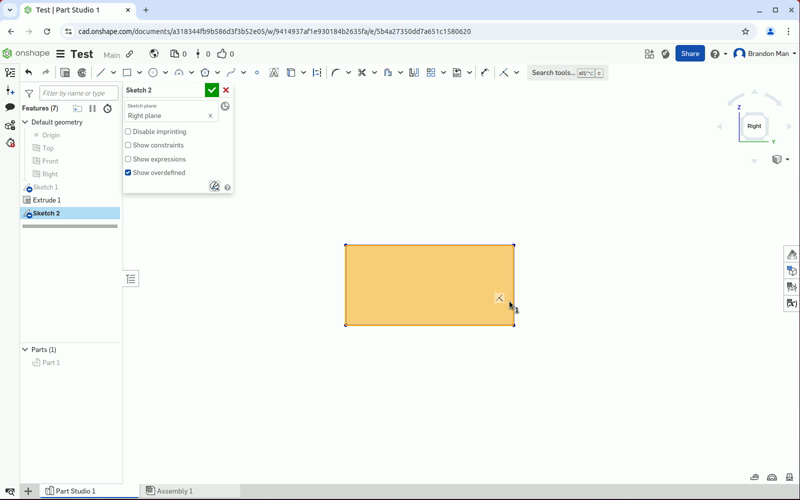
scroll(-6)
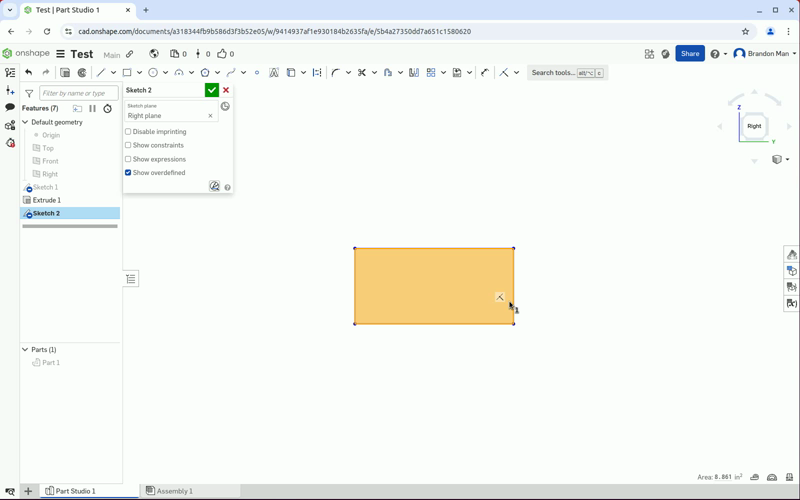
scroll(-6)
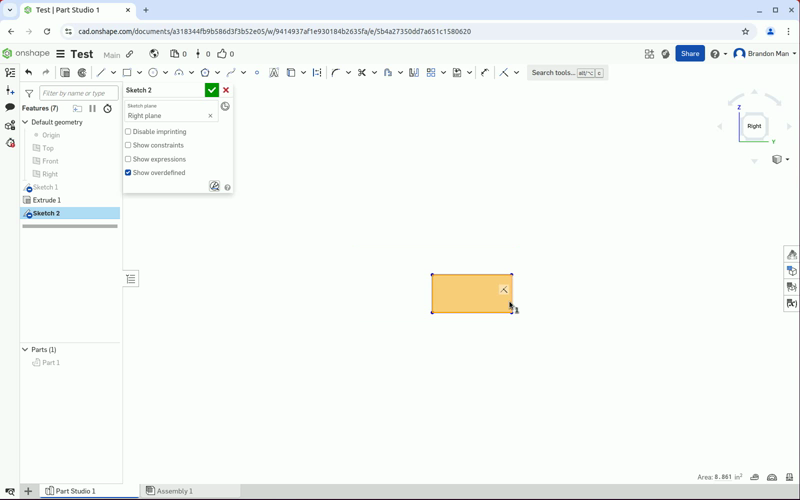
scroll(-6)
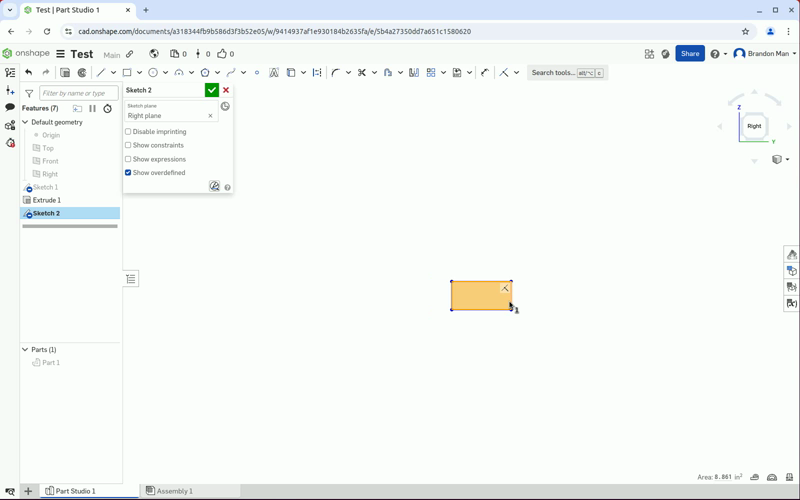
scroll(-6)
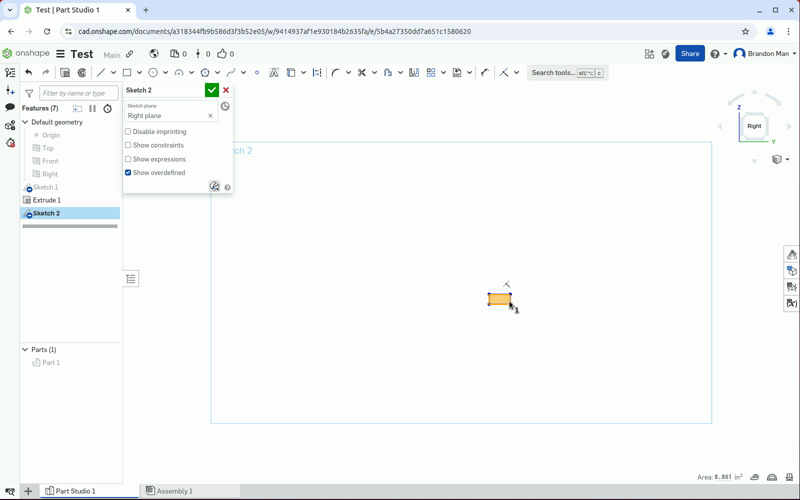
mouse_move(73, 352)
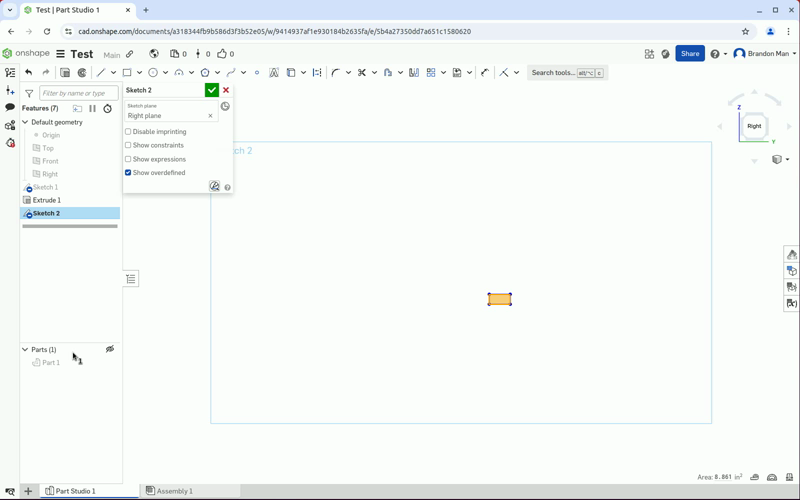
key(shift+y)
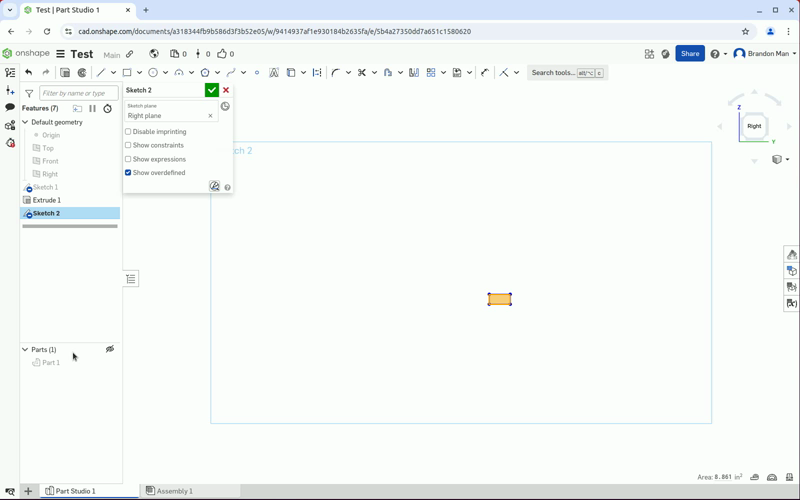
key(shift+e)
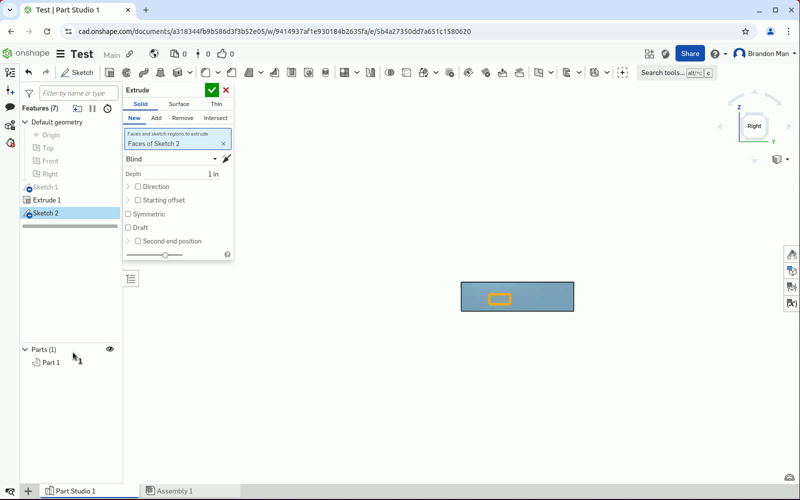
mouse_move(143, 106)
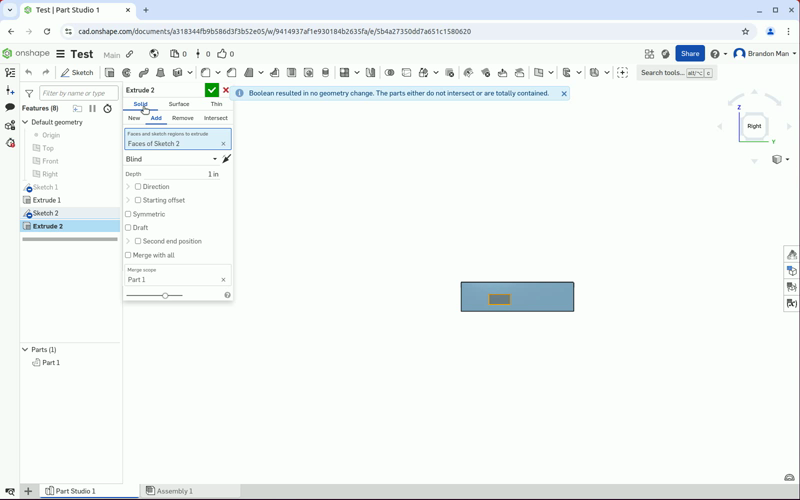
click(143, 106)
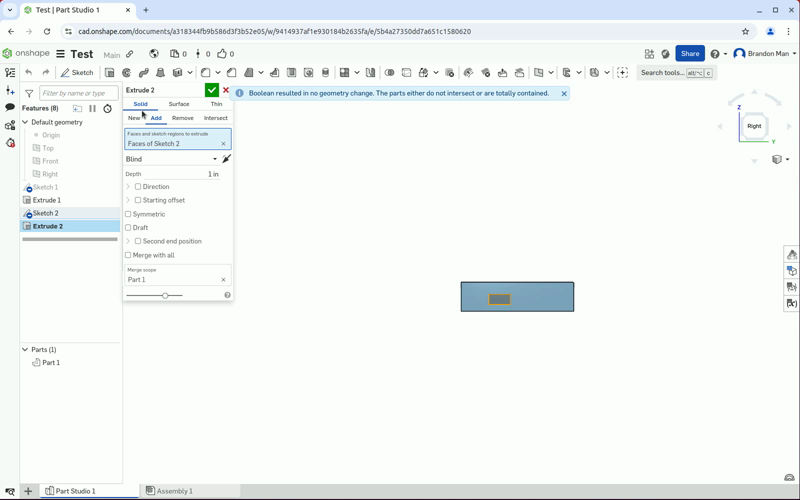
mouse_move(137, 120)
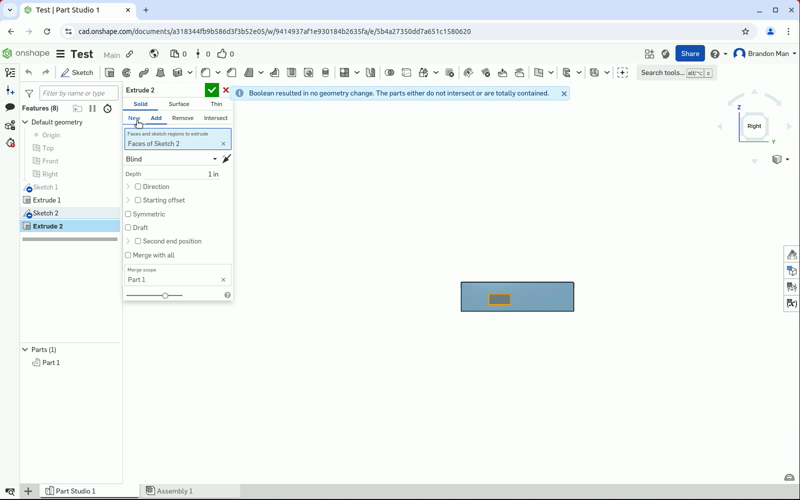
click(137, 120)
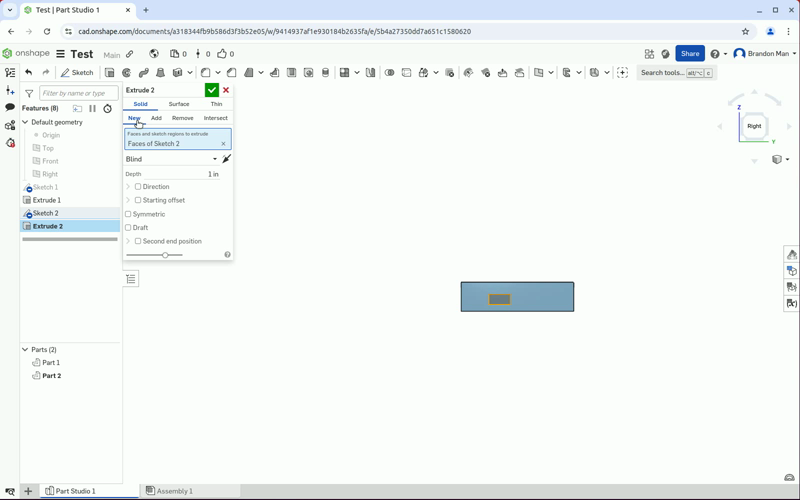
key(tab, 4)
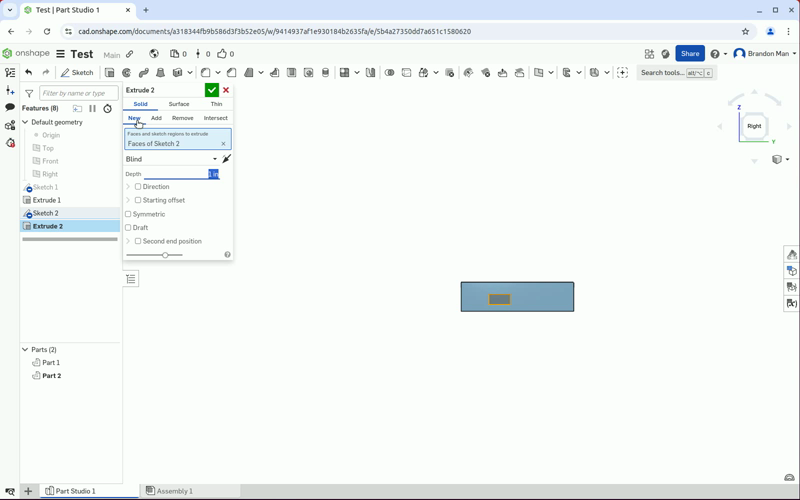
text(3.851)
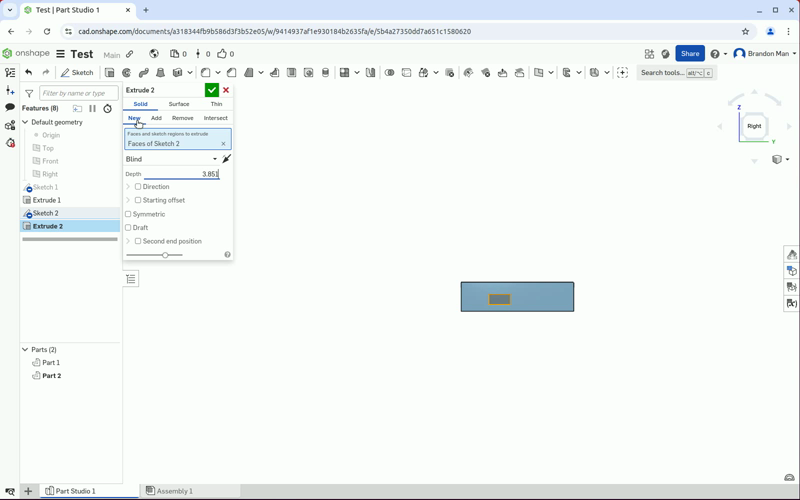
key(enter)
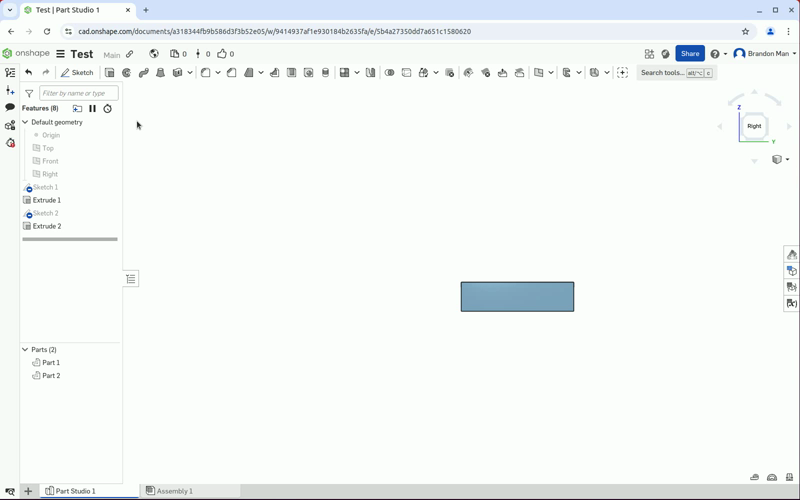
key(shift+h)
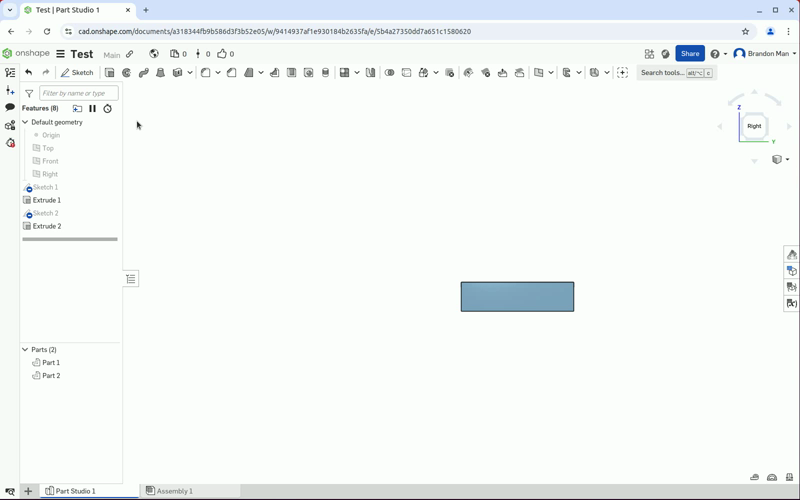
key(shift+h)
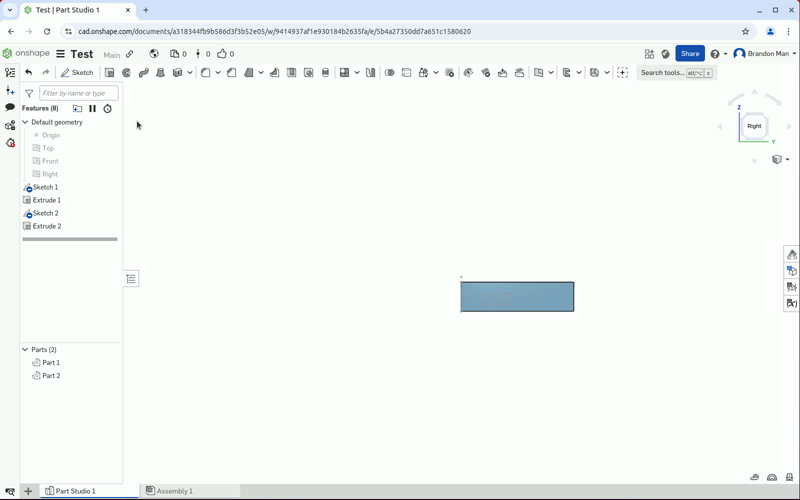
key(shift+7)
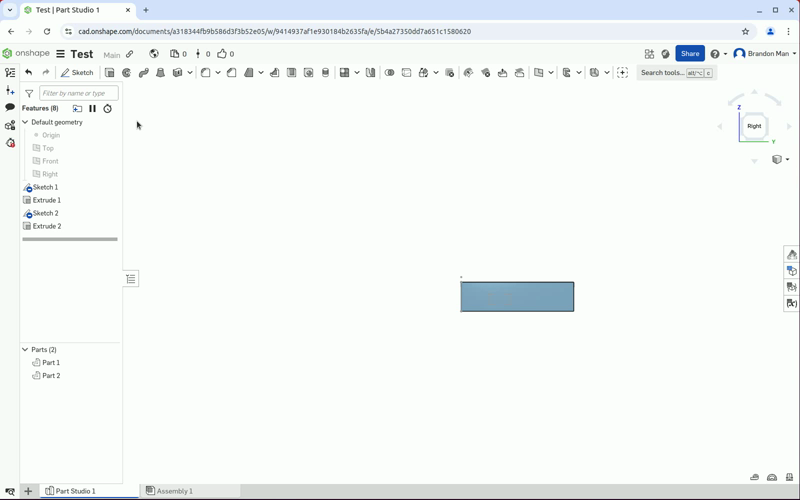
key(right, 2)
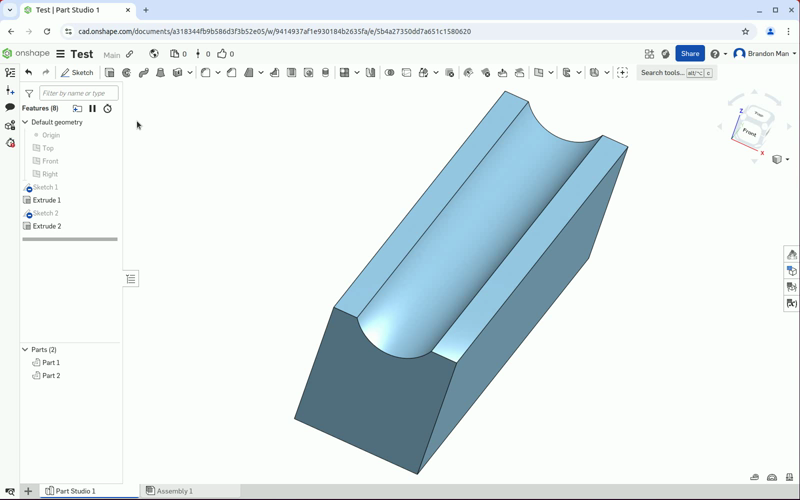
key(down, 2)
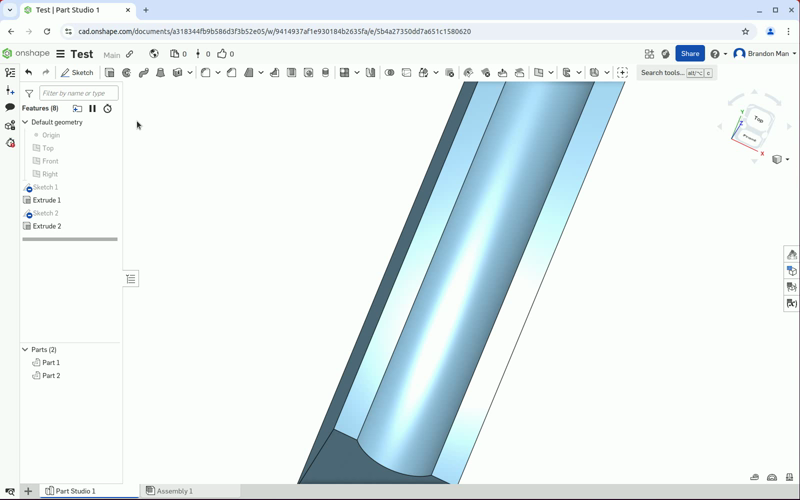
key(up, 2)
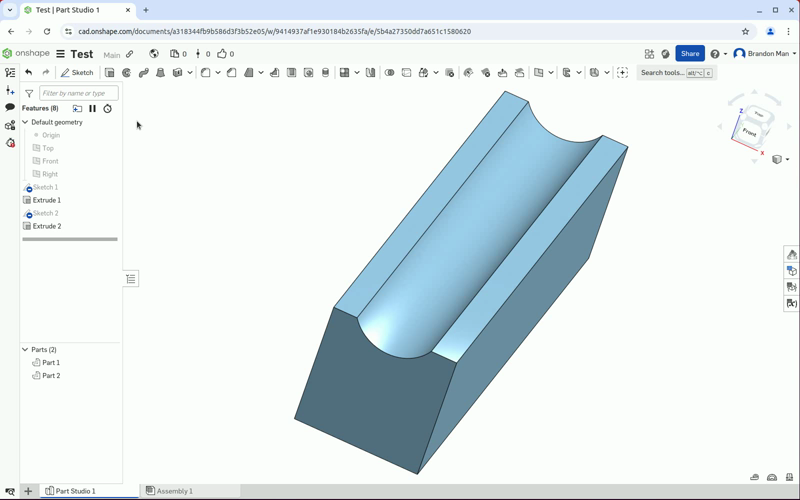
key(left, 2)
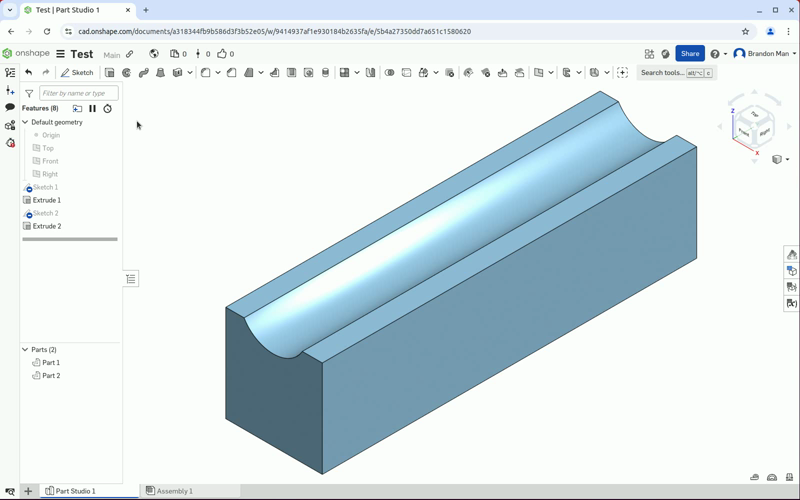
mouse_move(73, 189)
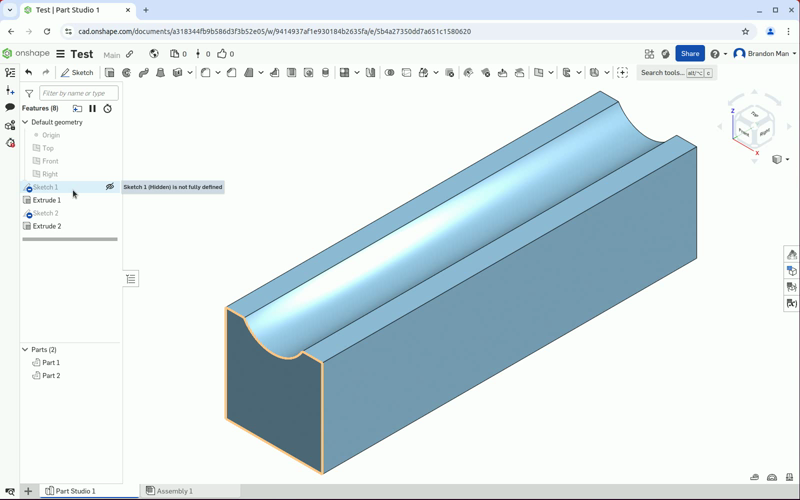
click(73, 189)